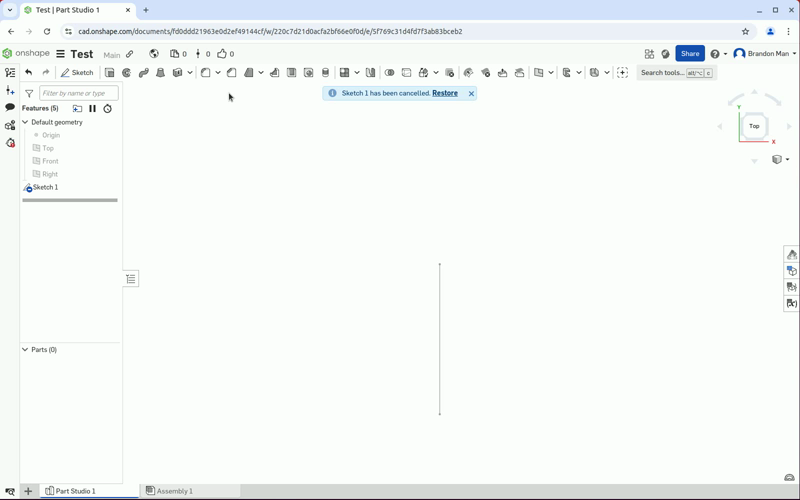
key(shift+h)
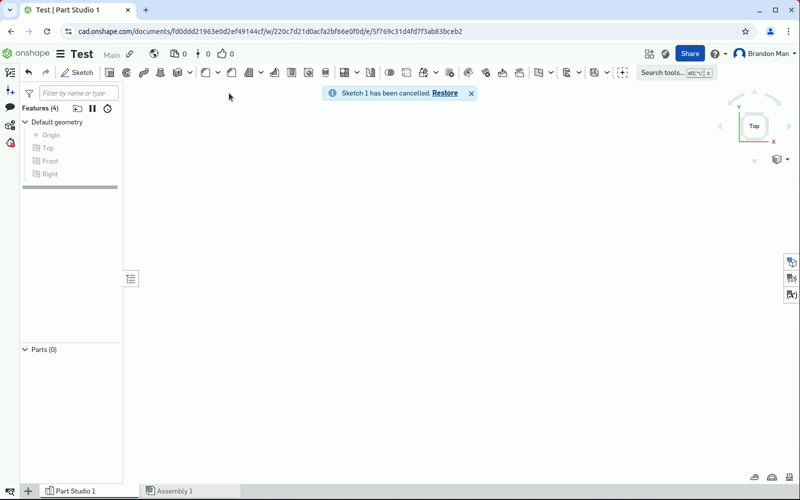
mouse_move(73, 352)
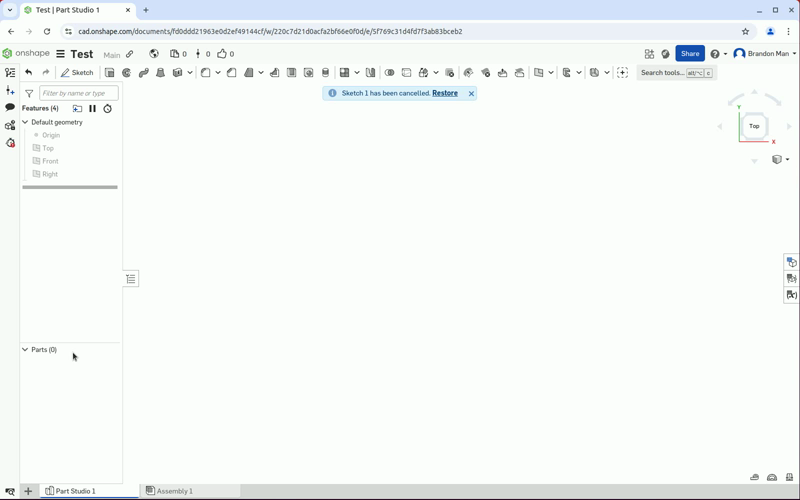
key(y)
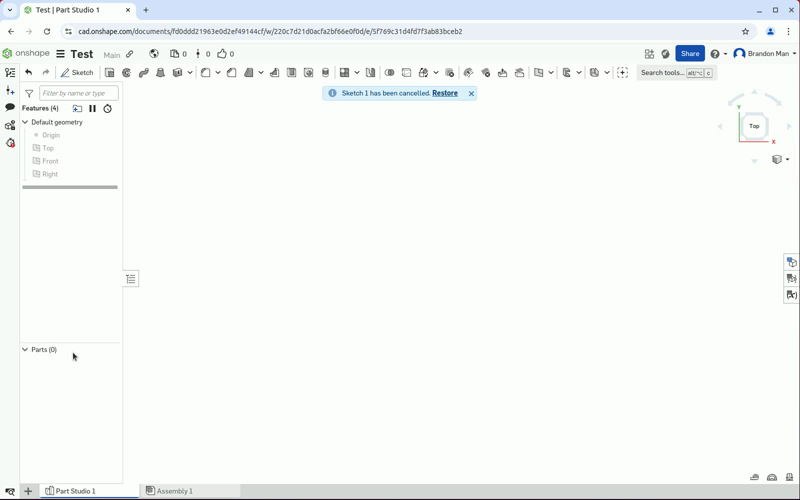
key(shift+p)
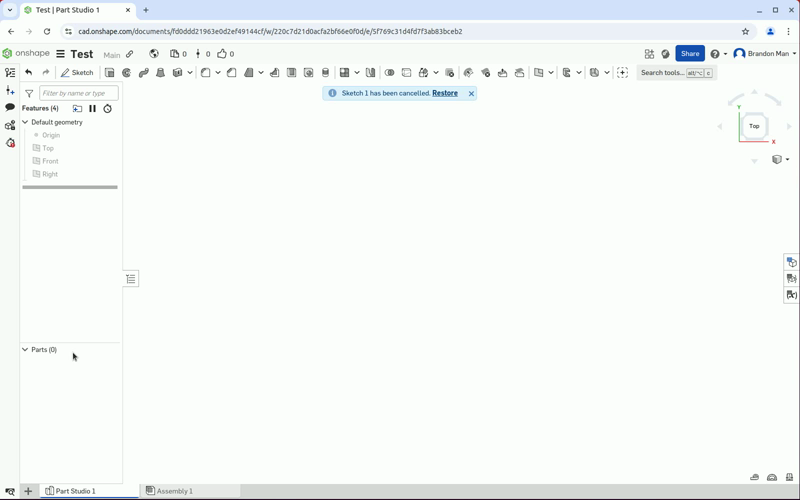
key(space)
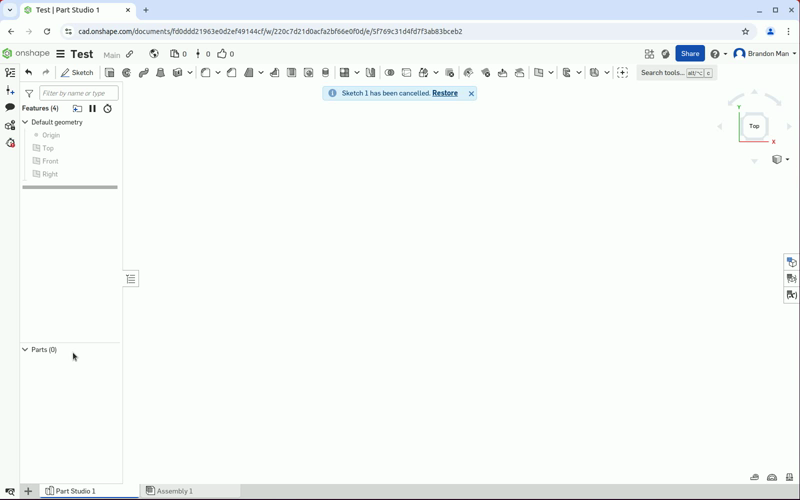
key_down(shift)
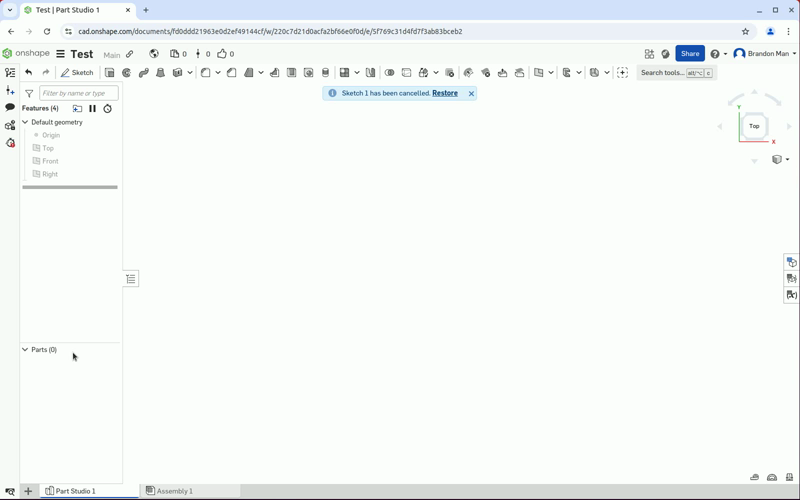
key(up)
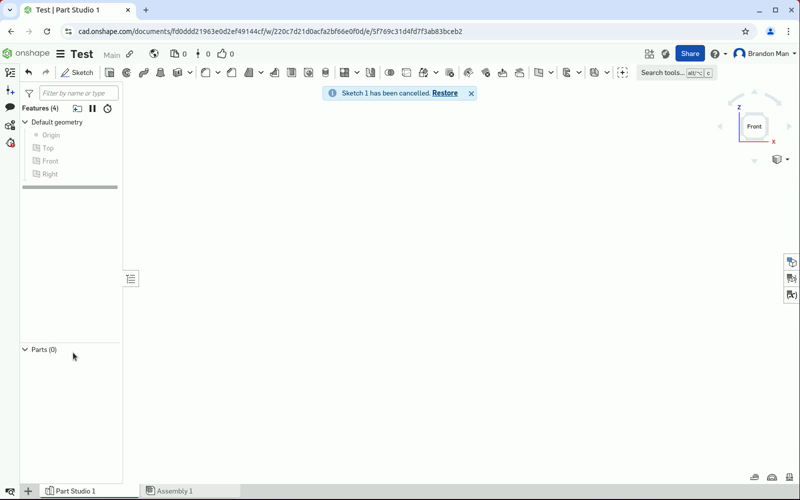
key_up(shift)
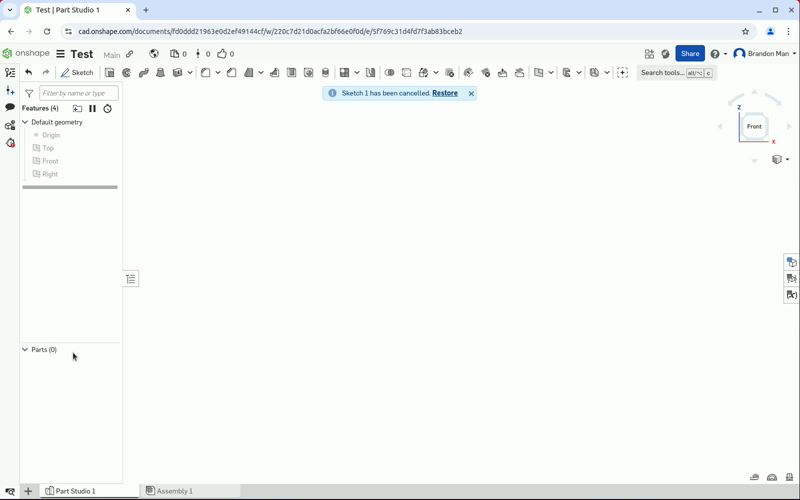
mouse_move(73, 352)
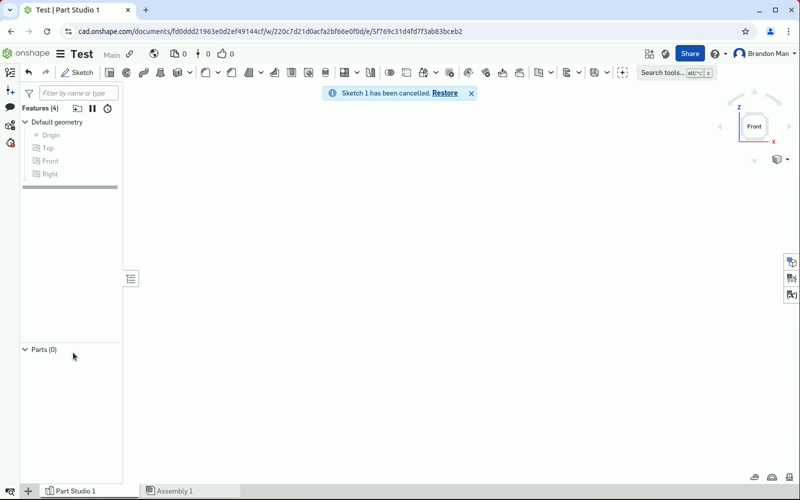
key(shift+y)
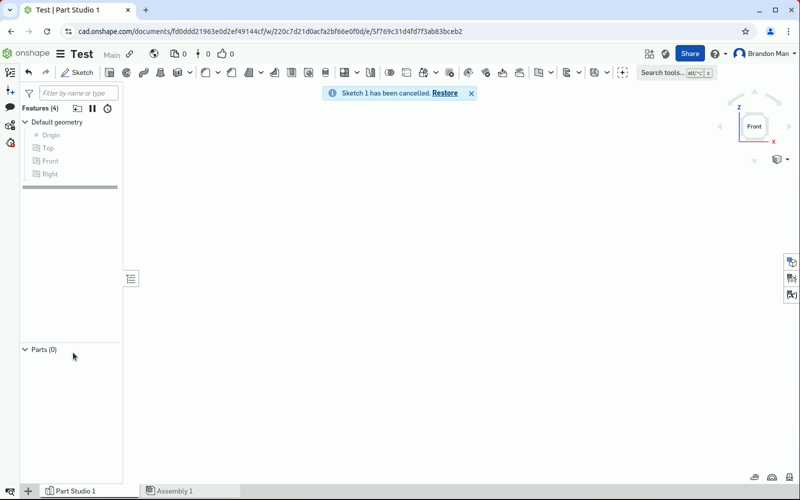
key(shift+s)
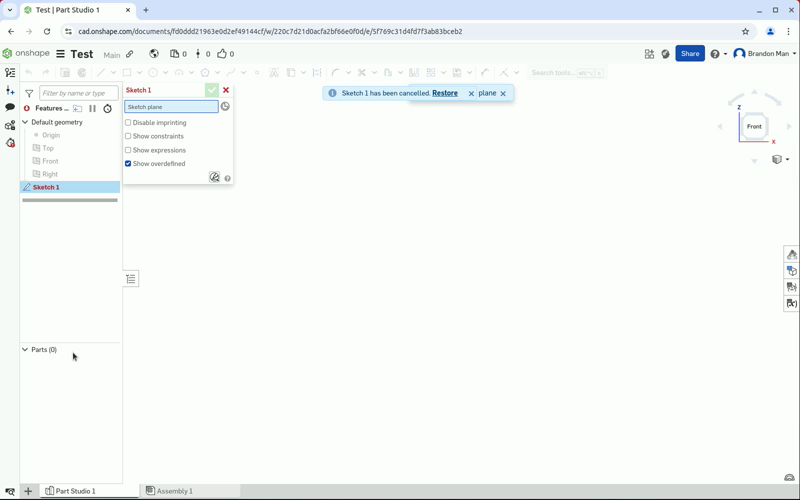
mouse_move(73, 163)
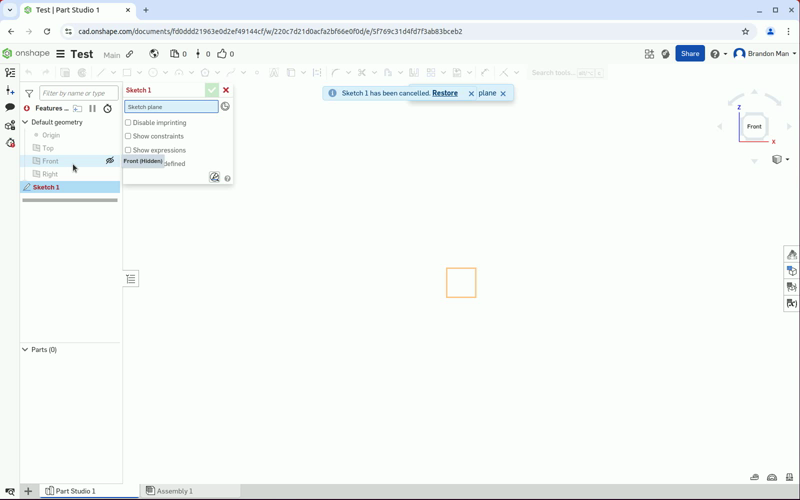
click(73, 163)
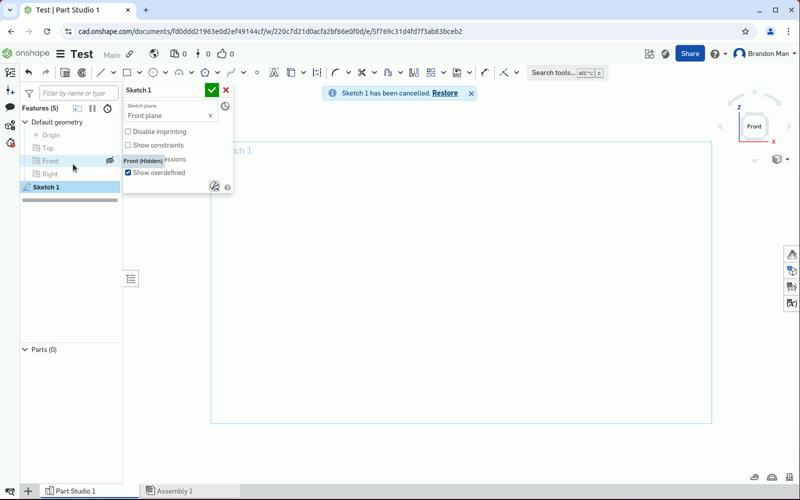
mouse_move(73, 352)
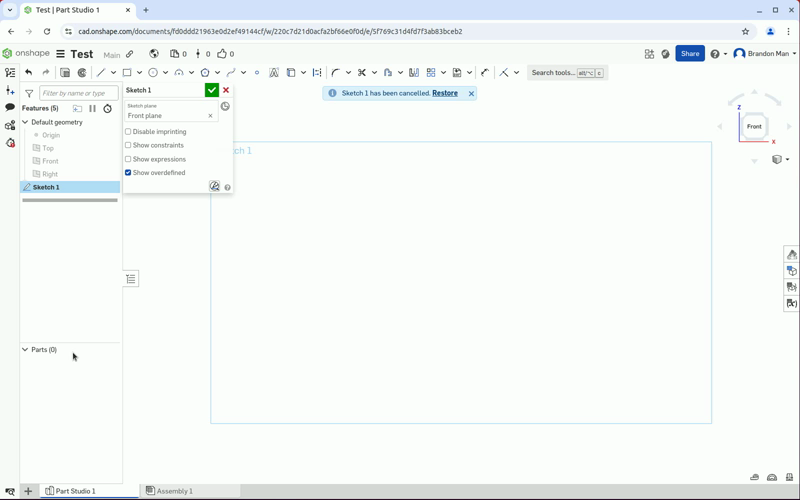
key(y)
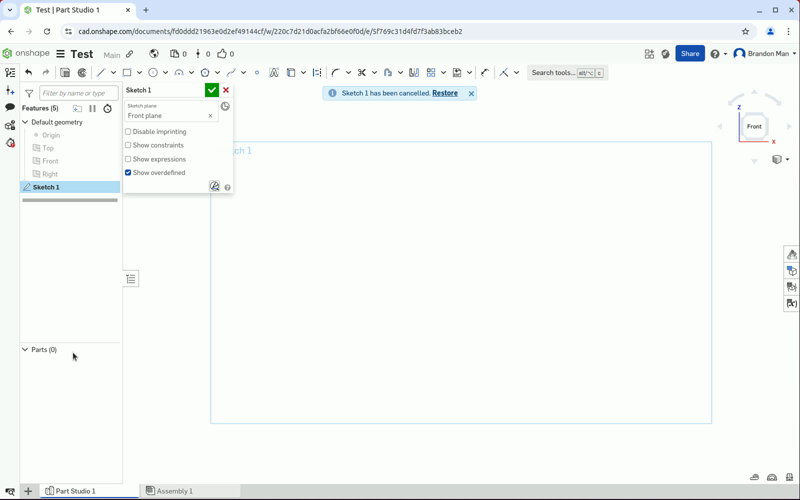
key(a)
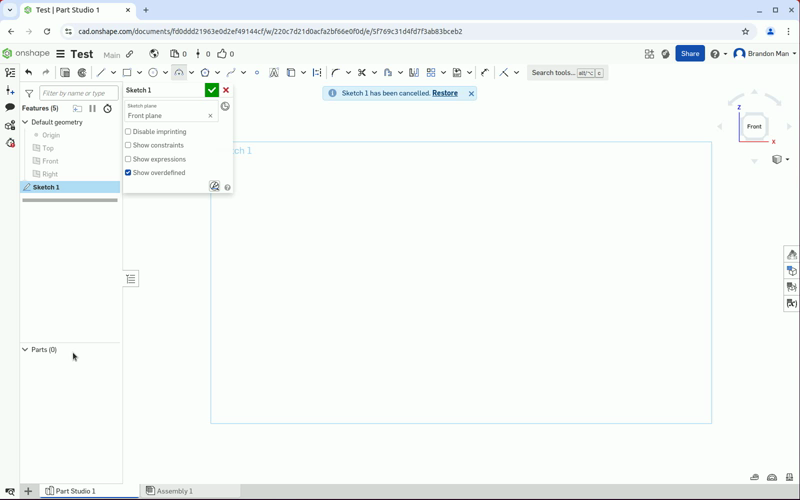
key_down(shift)
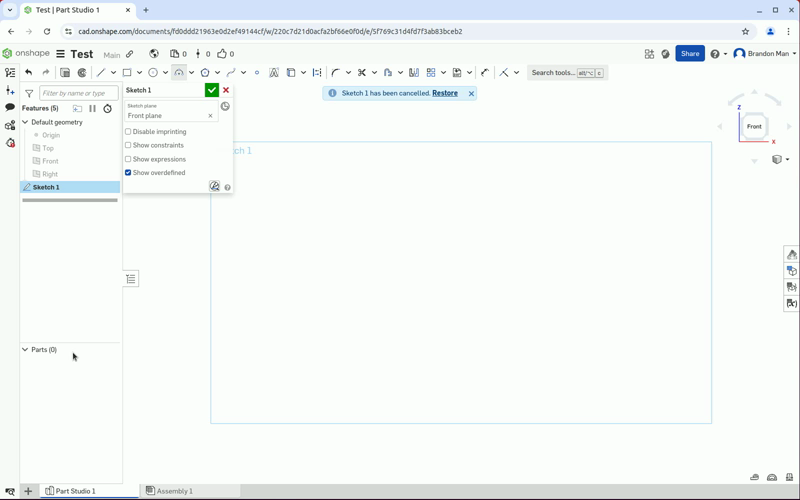
mouse_move(444, 379)
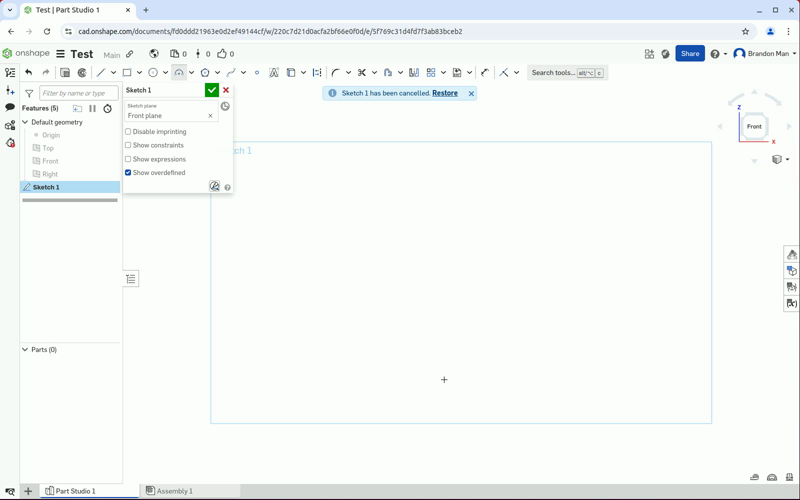
click(444, 379)
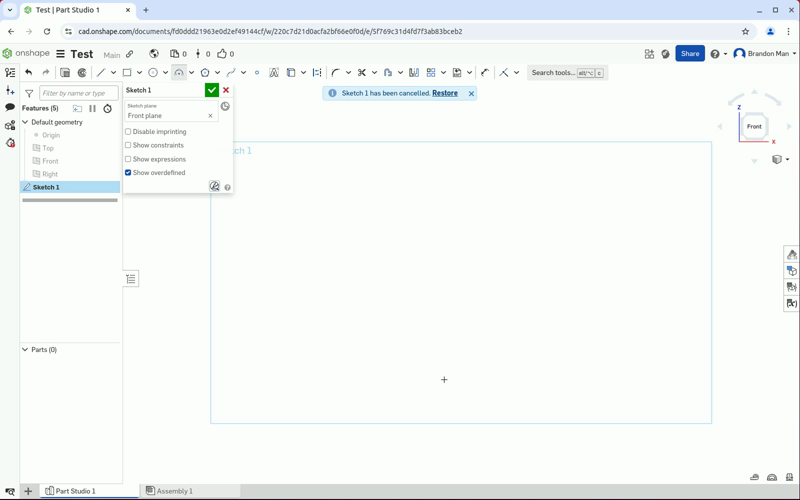
key_up(shift)
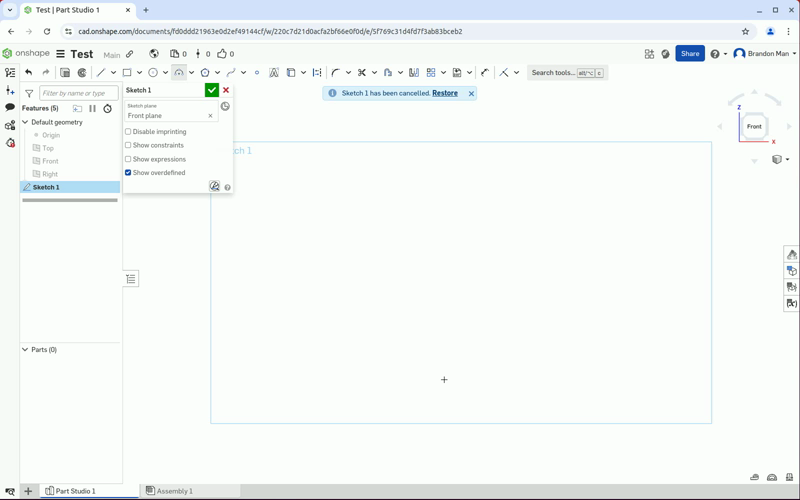
key_down(shift)
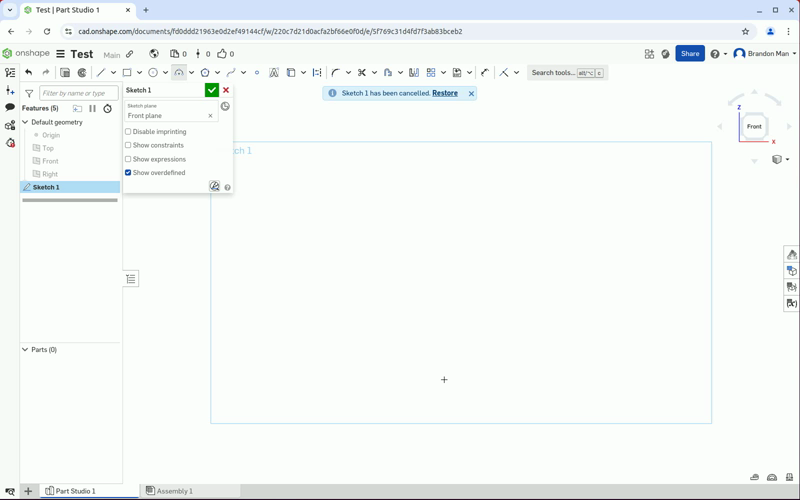
mouse_move(477, 379)
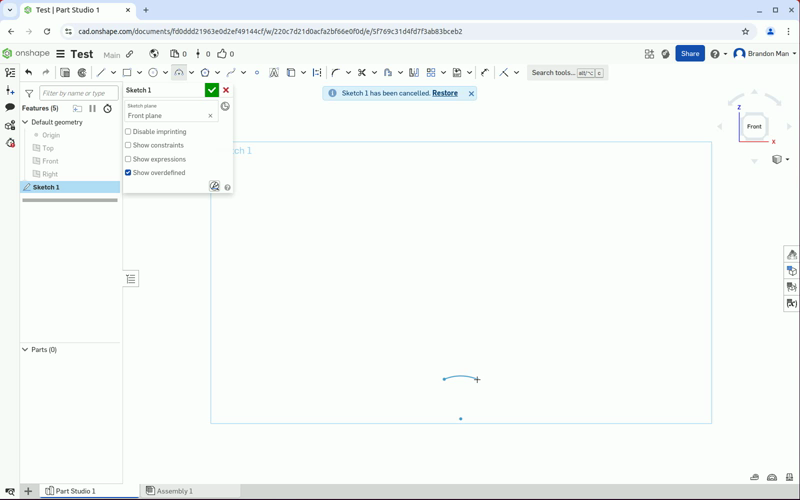
click(477, 379)
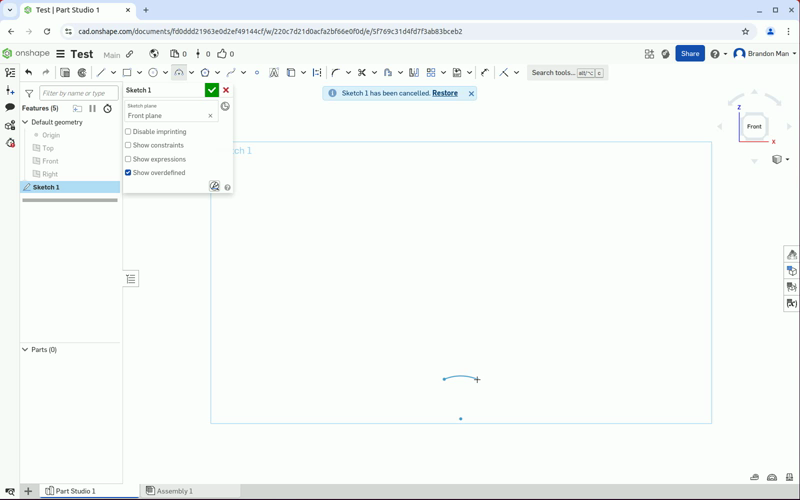
mouse_move(460, 395)
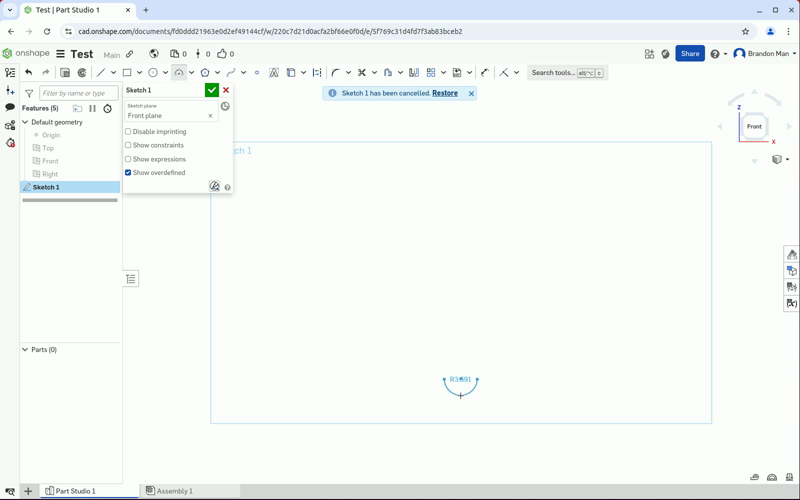
click(460, 395)
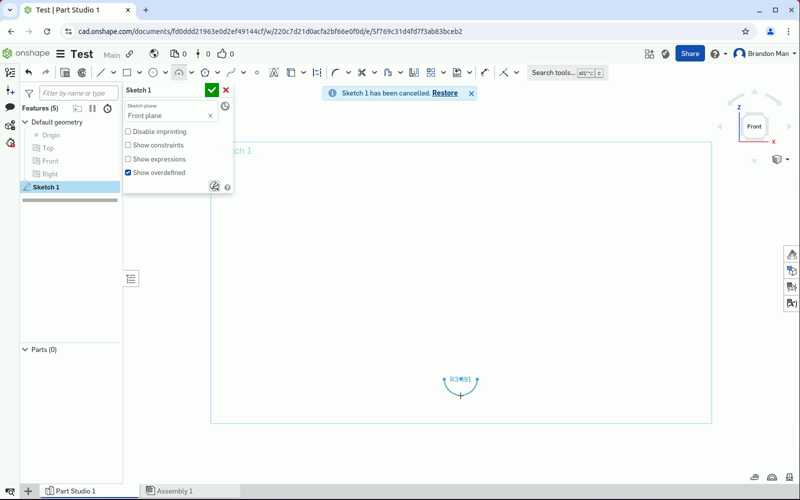
key_up(shift)
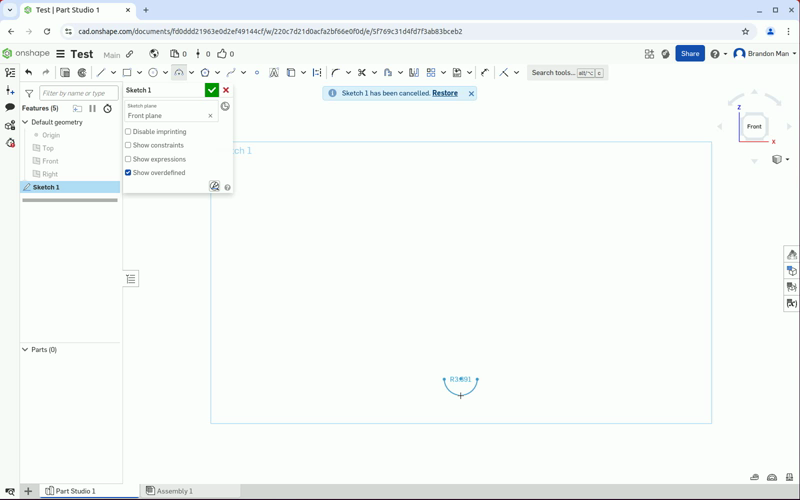
key(esc)
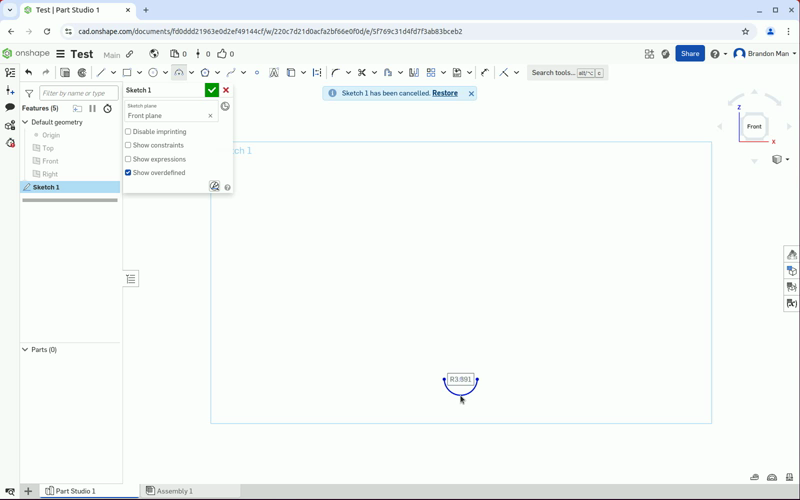
key(l)
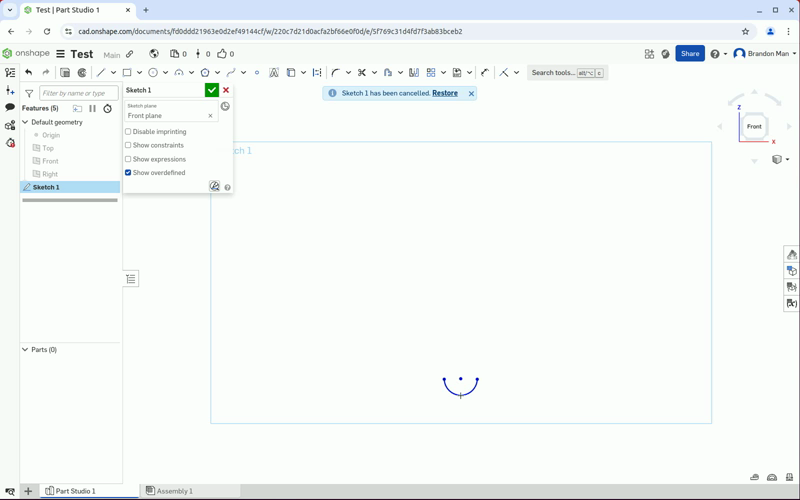
mouse_move(477, 379)
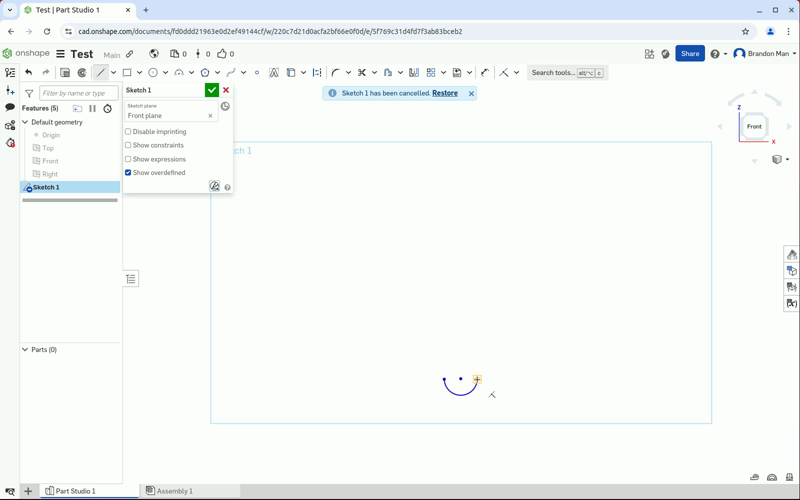
click(477, 379)
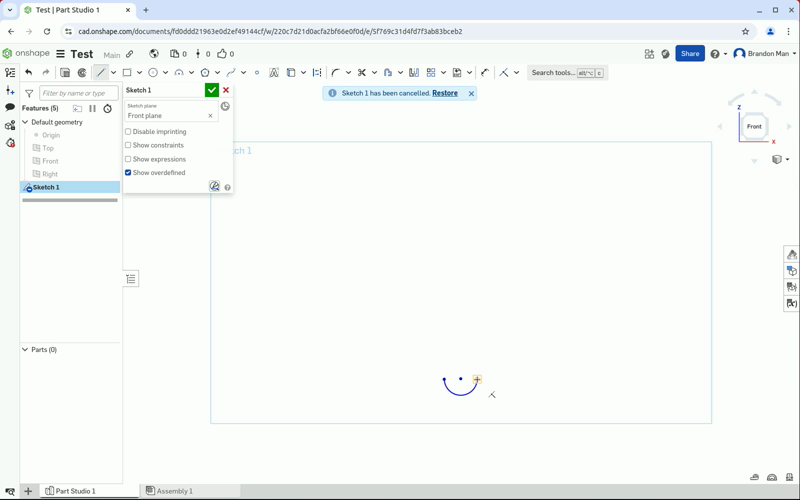
key_down(shift)
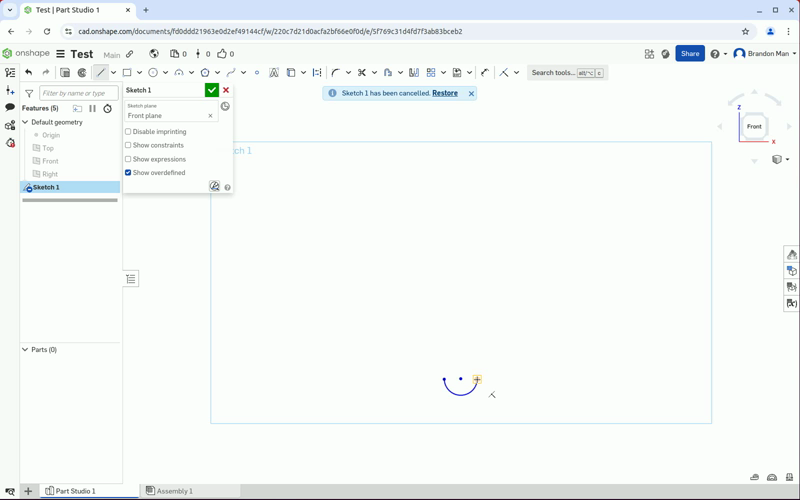
mouse_move(477, 189)
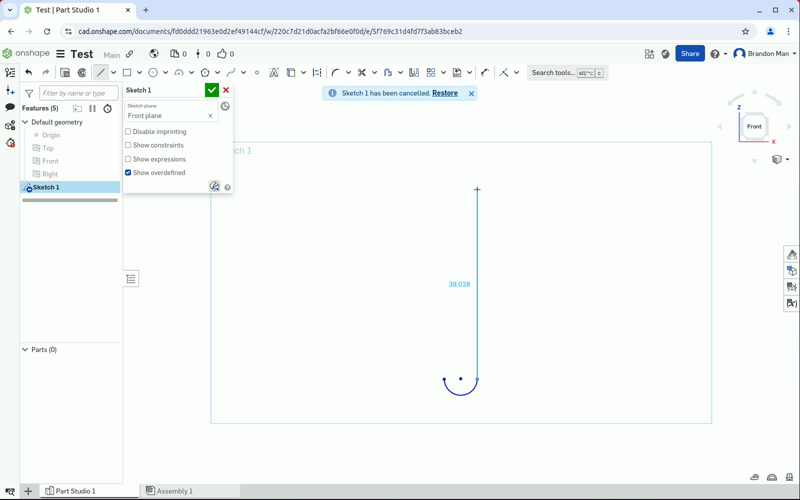
click(477, 189)
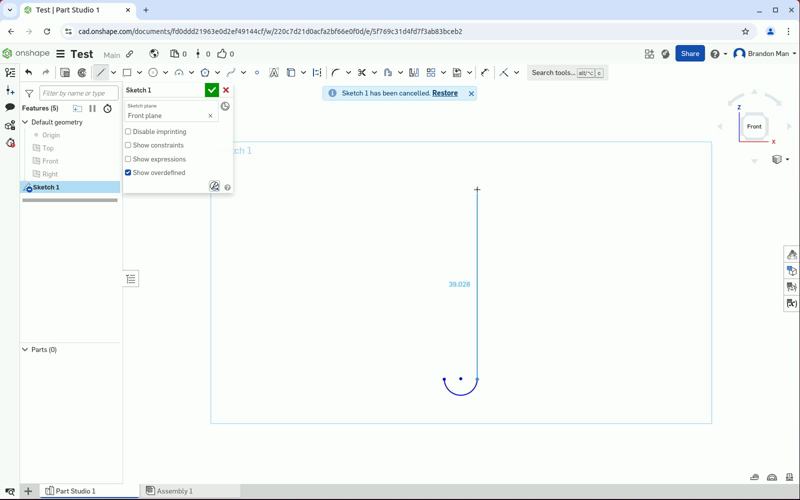
key_up(shift)
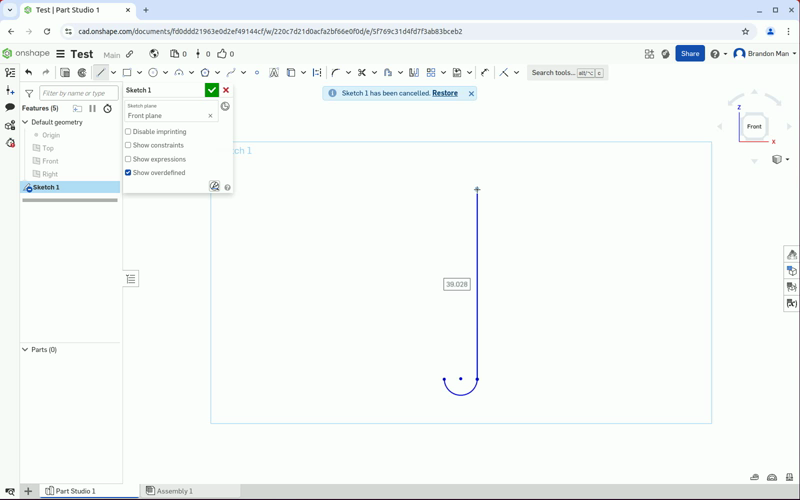
key(esc)
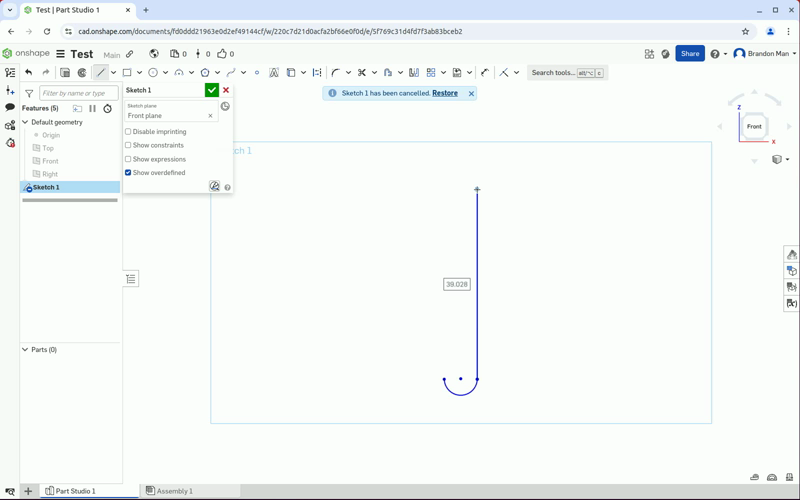
key(a)
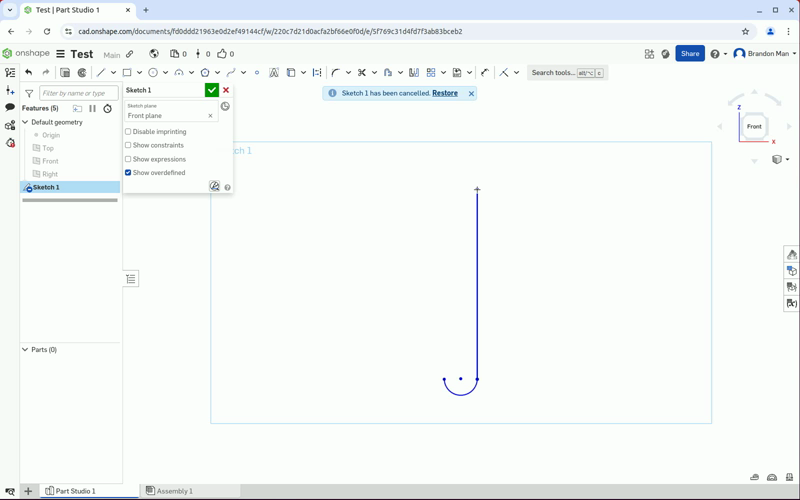
mouse_move(477, 189)
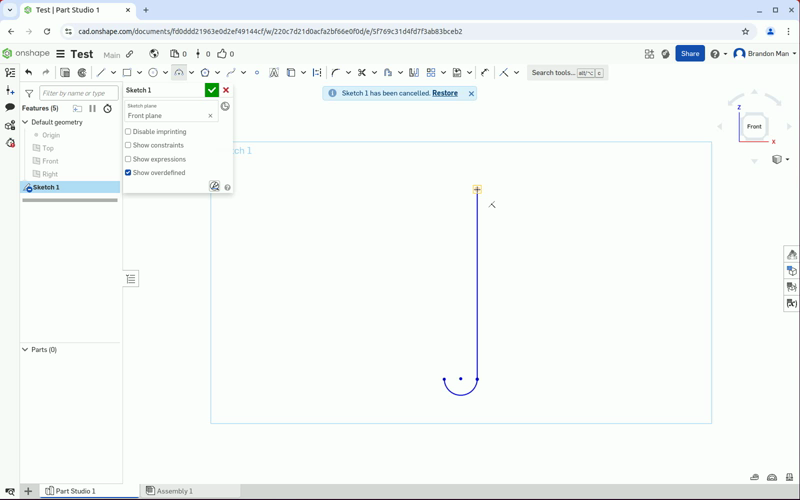
click(477, 189)
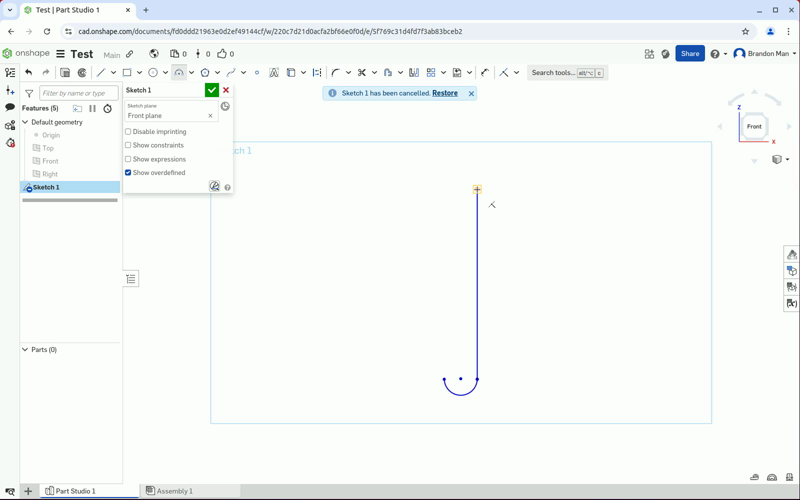
key_down(shift)
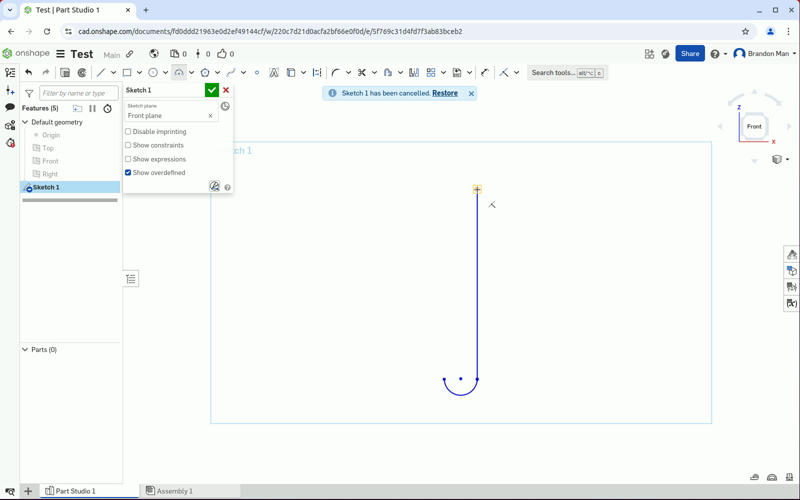
mouse_move(444, 189)
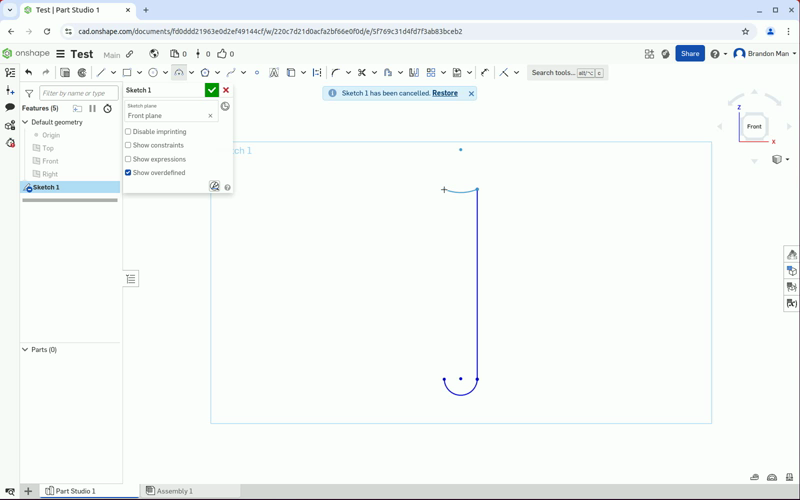
click(444, 189)
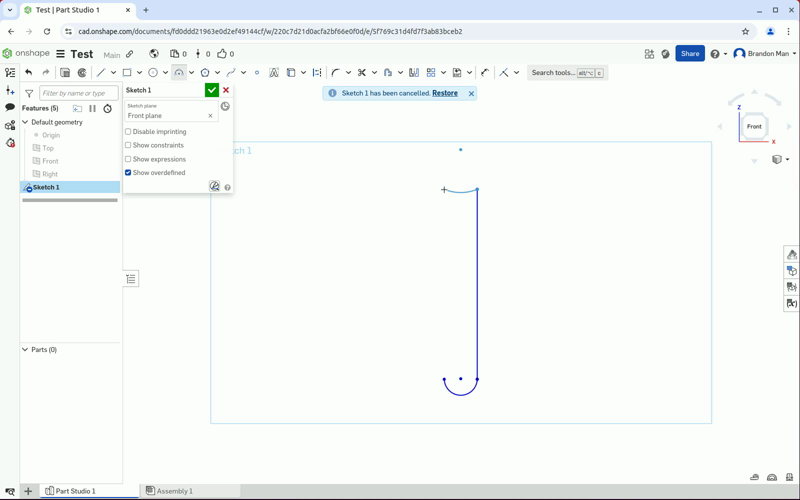
mouse_move(460, 172)
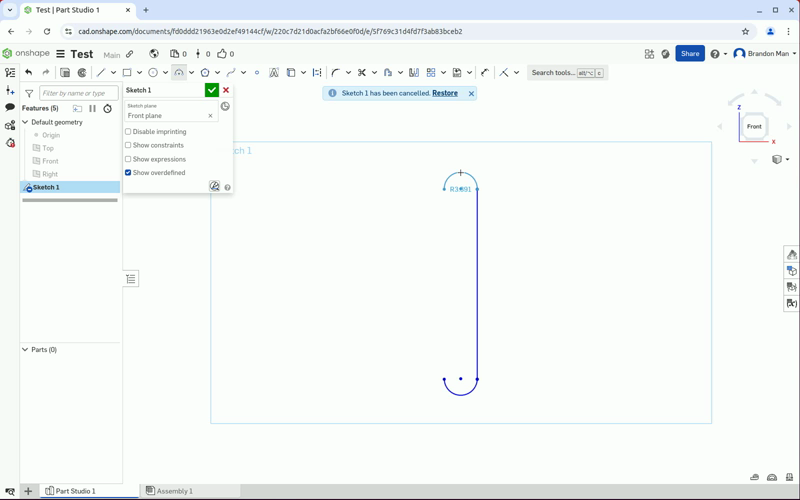
click(460, 172)
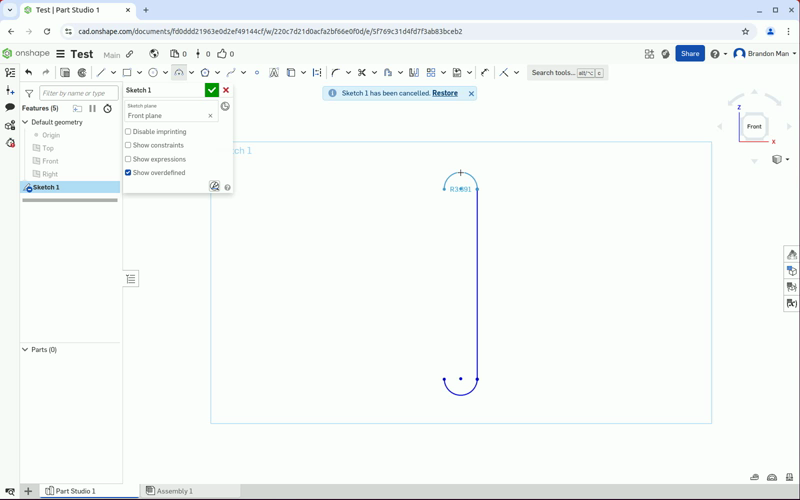
key_up(shift)
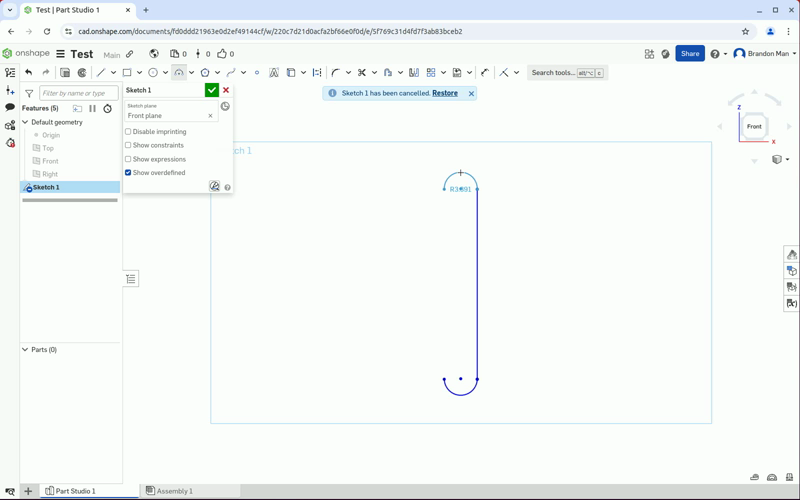
key(esc)
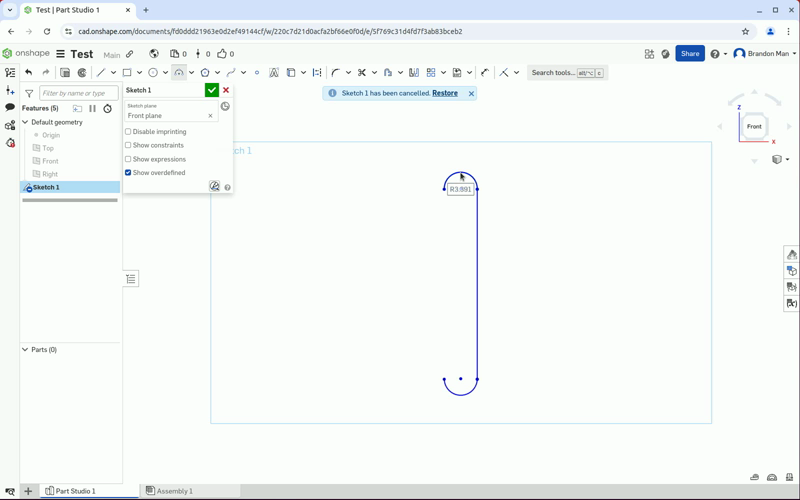
key(l)
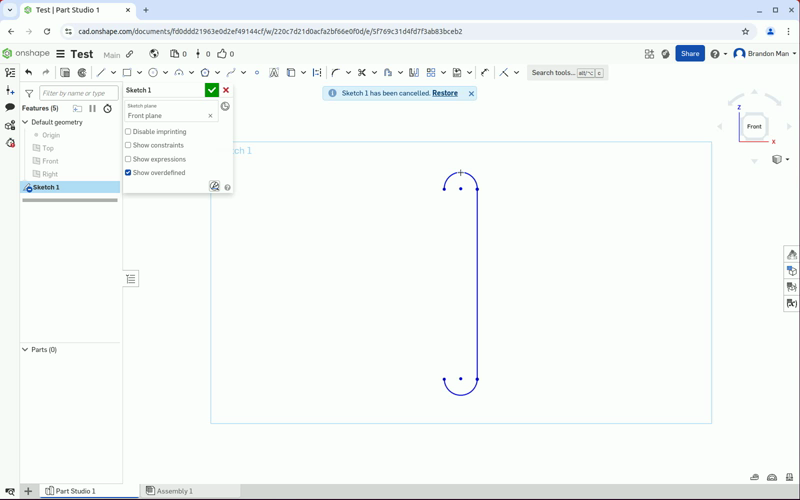
mouse_move(444, 189)
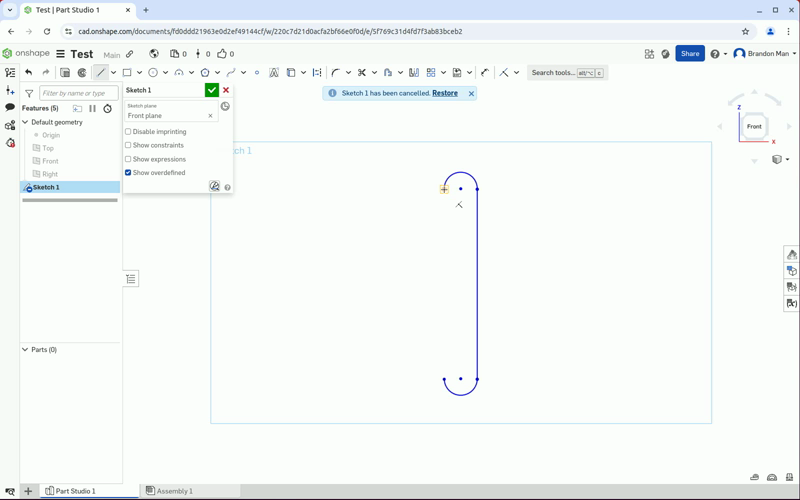
click(444, 189)
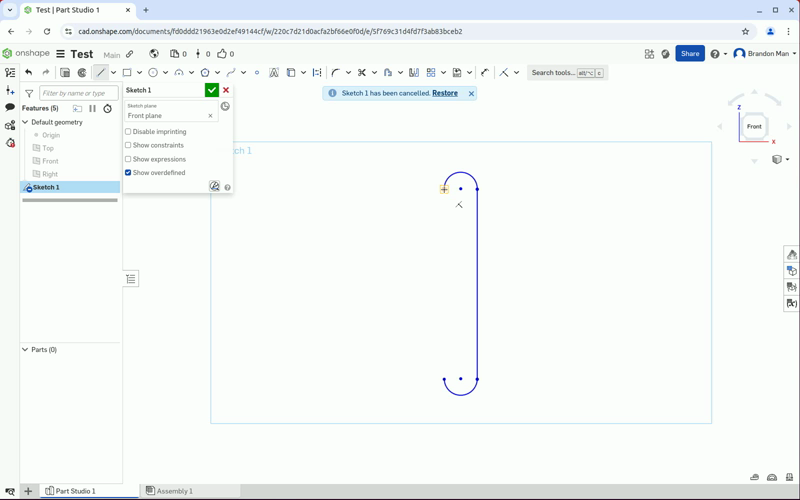
key_down(shift)
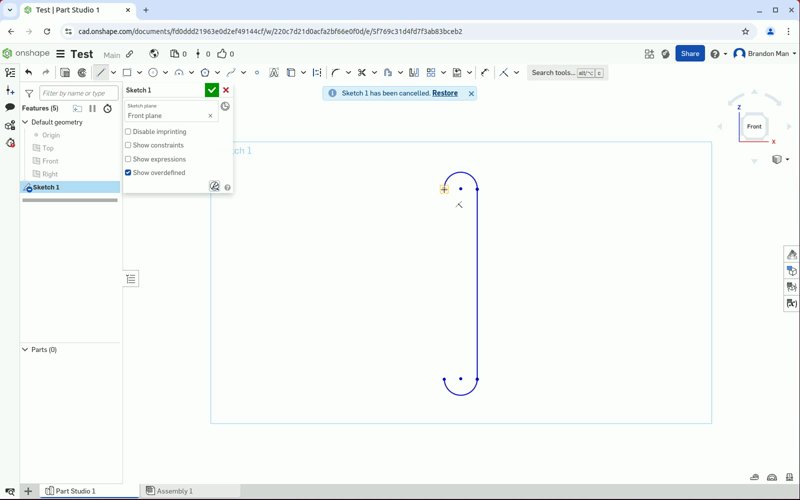
mouse_move(444, 379)
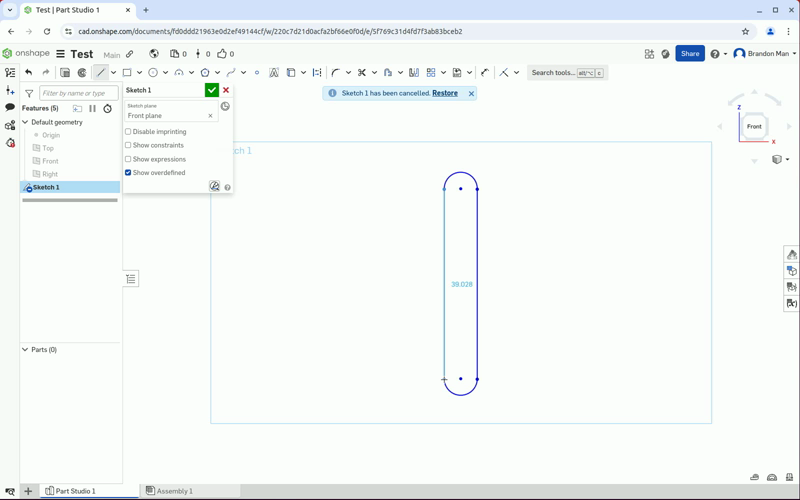
key_up(shift)
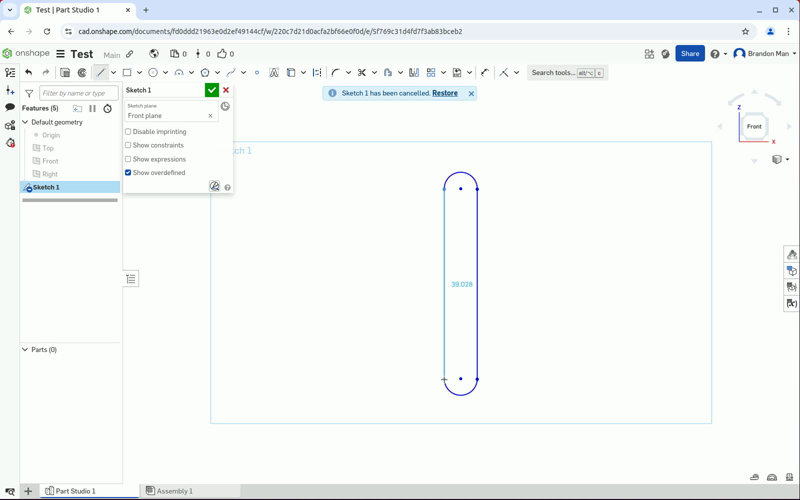
click(444, 379)
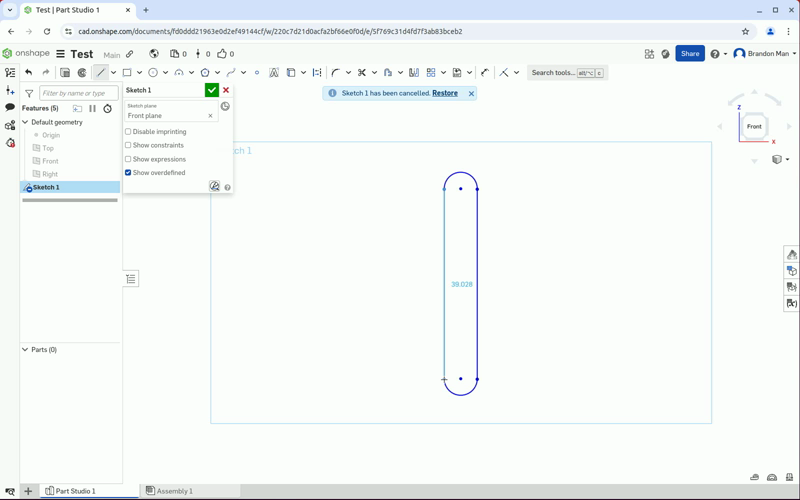
key(esc)
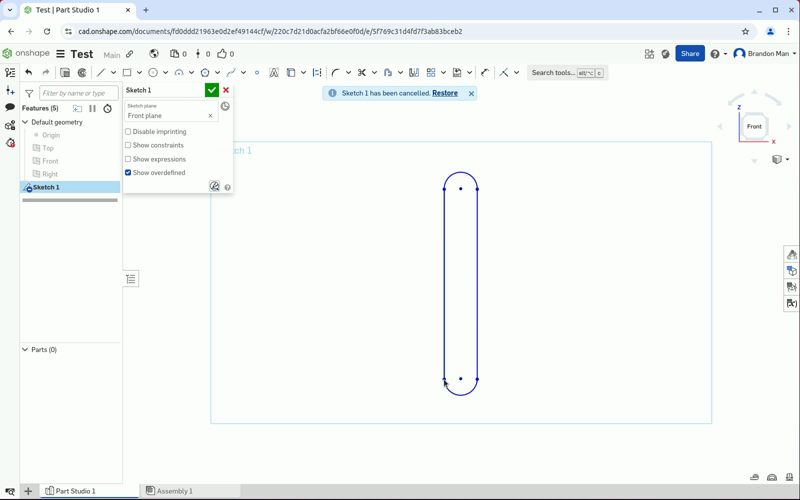
mouse_move(457, 332)
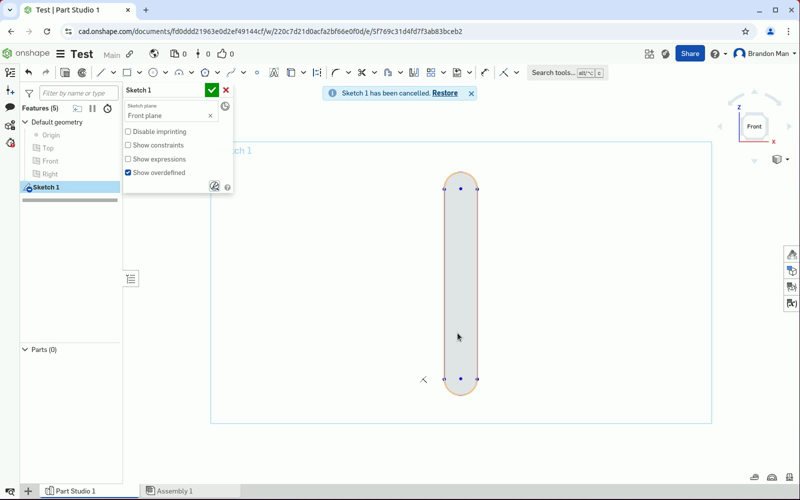
click(457, 332)
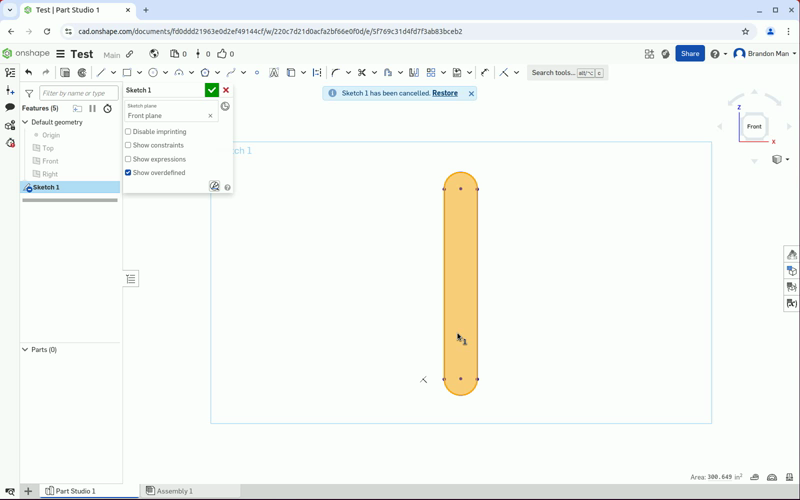
mouse_move(73, 352)
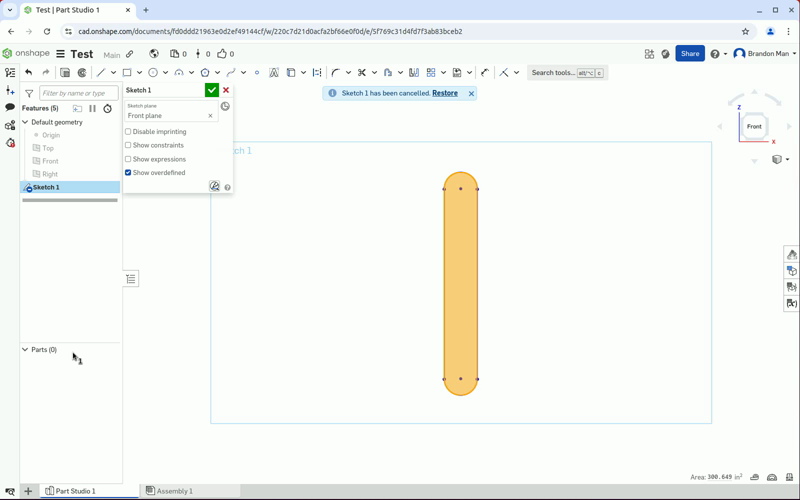
key(shift+y)
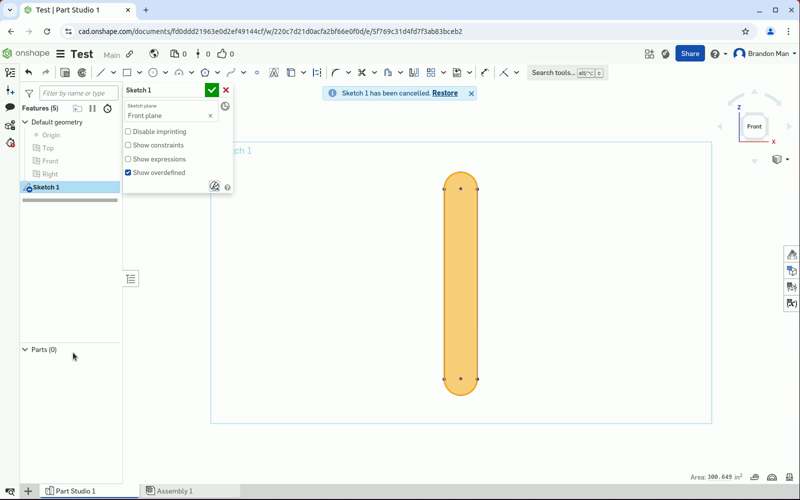
key(shift+e)
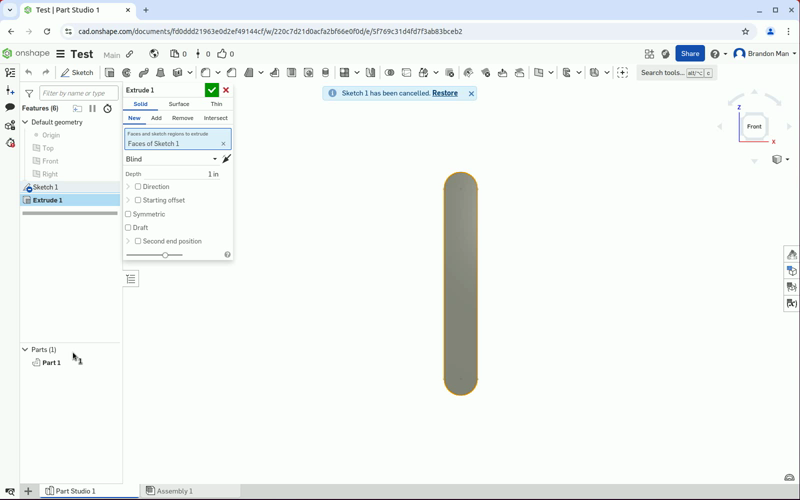
mouse_move(143, 106)
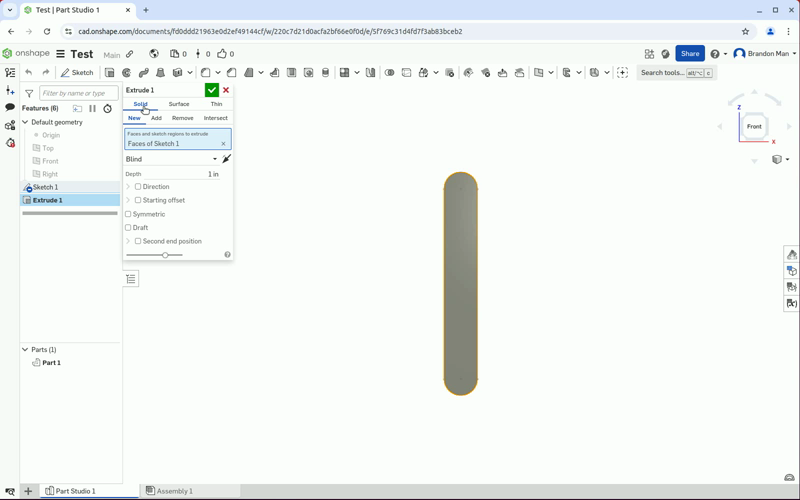
click(143, 106)
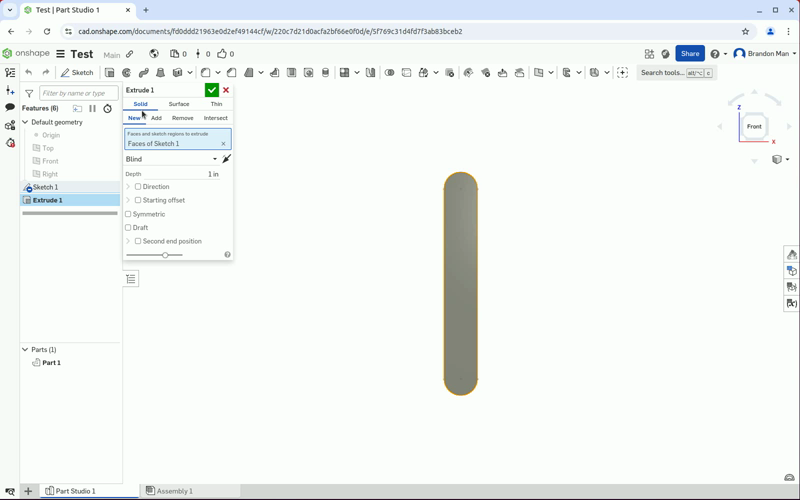
mouse_move(137, 120)
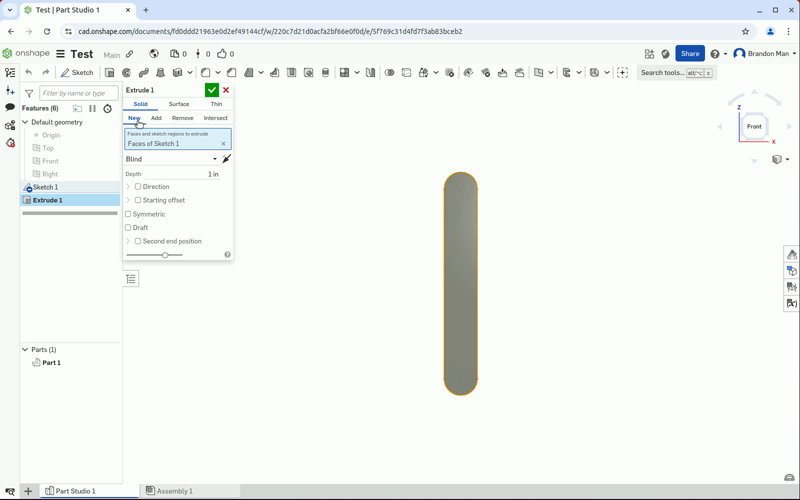
click(137, 120)
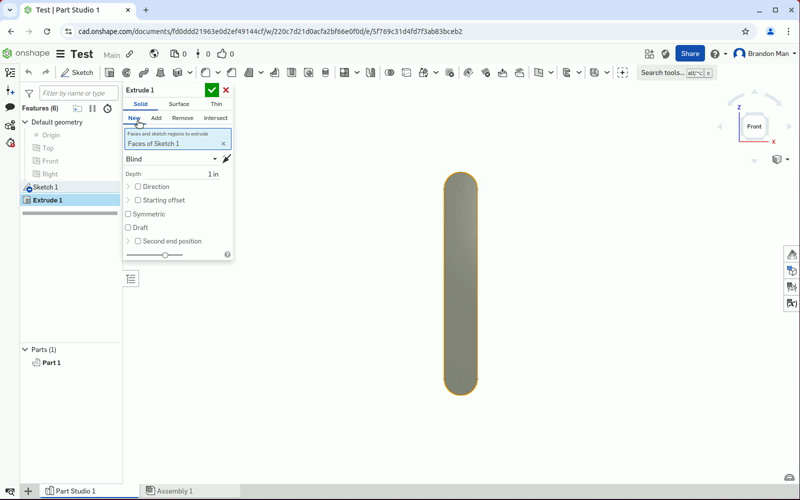
key(tab, 4)
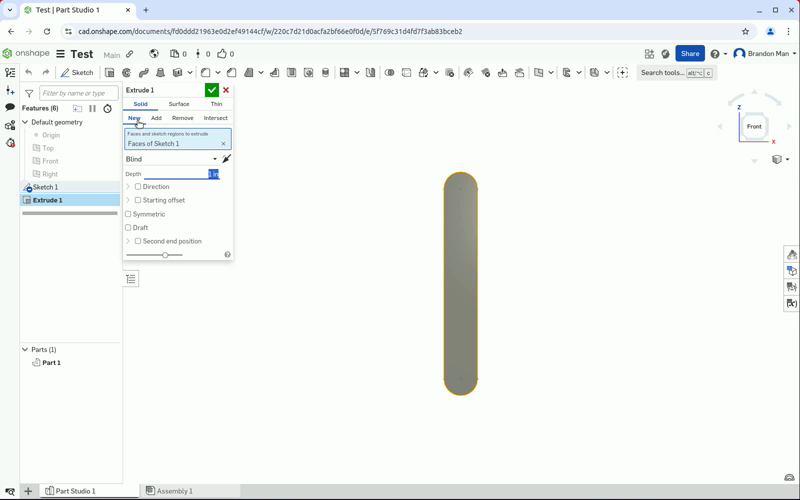
text(2.407)
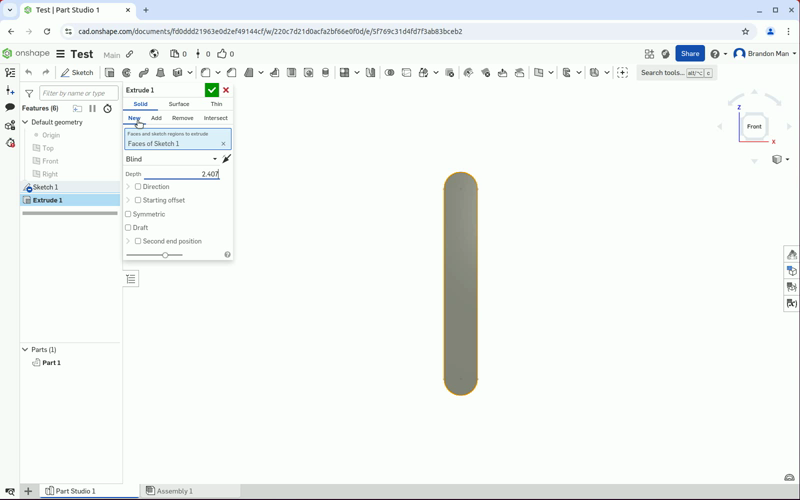
key(enter)
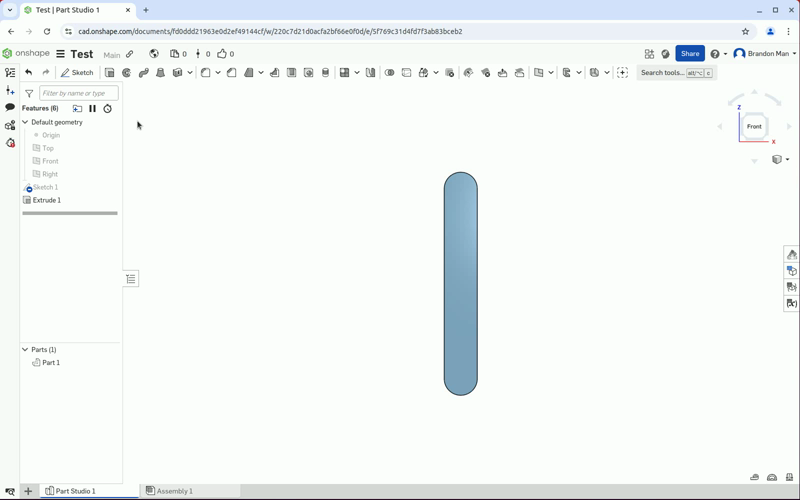
key(shift+h)
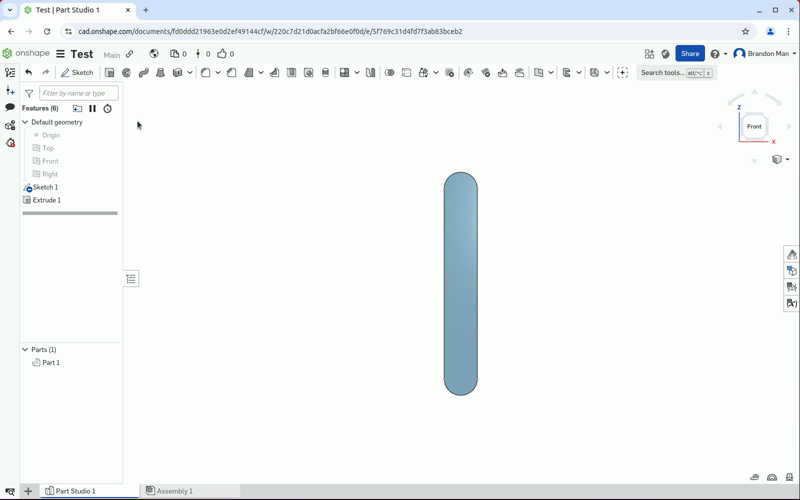
key(shift+h)
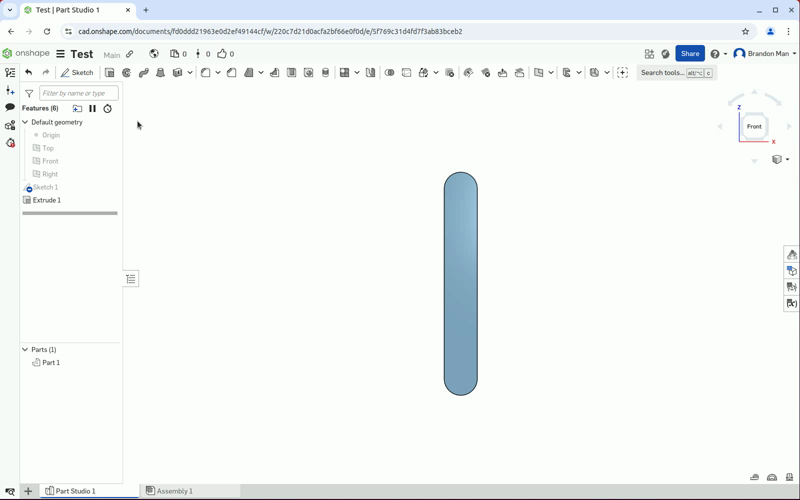
mouse_move(73, 189)
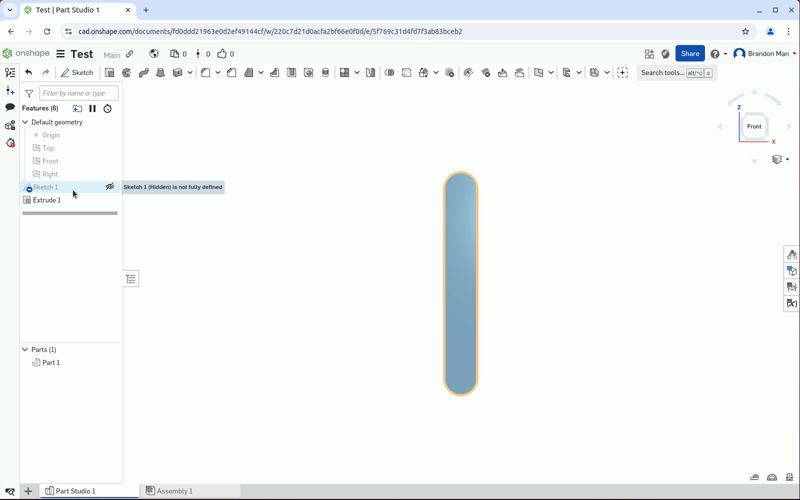
click(73, 189)
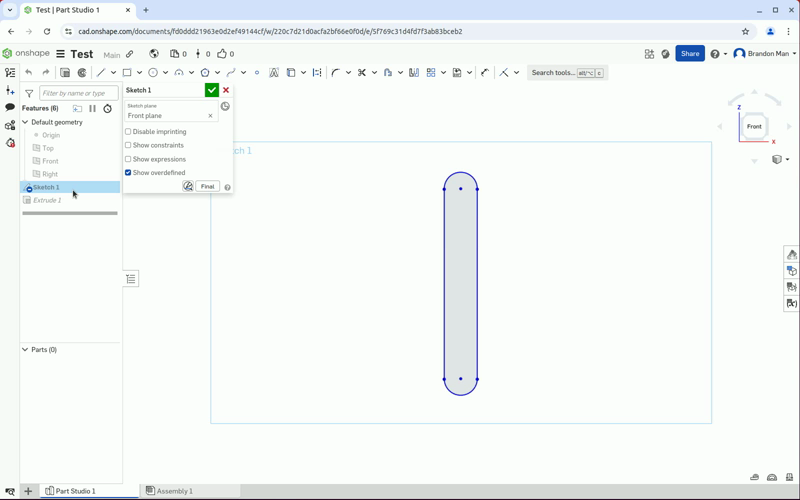
mouse_move(229, 92)
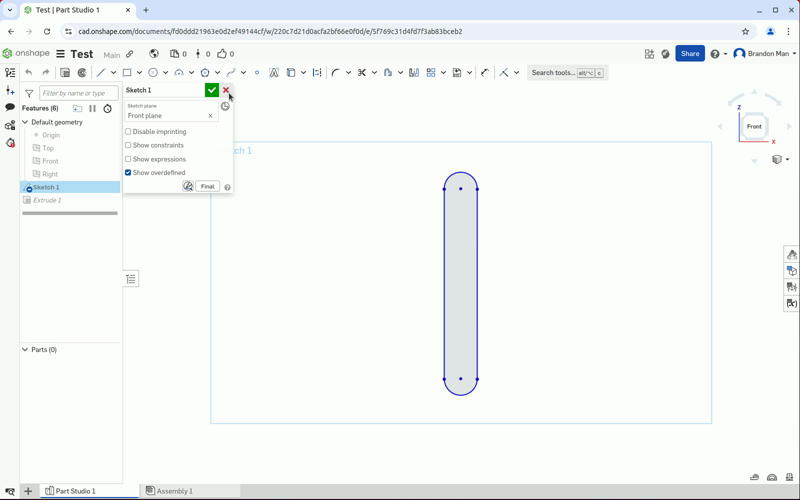
click(229, 92)
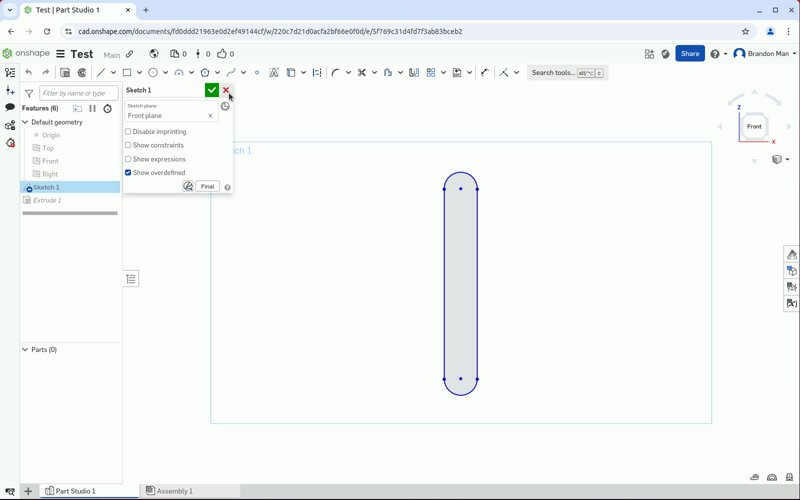
key(shift+s)
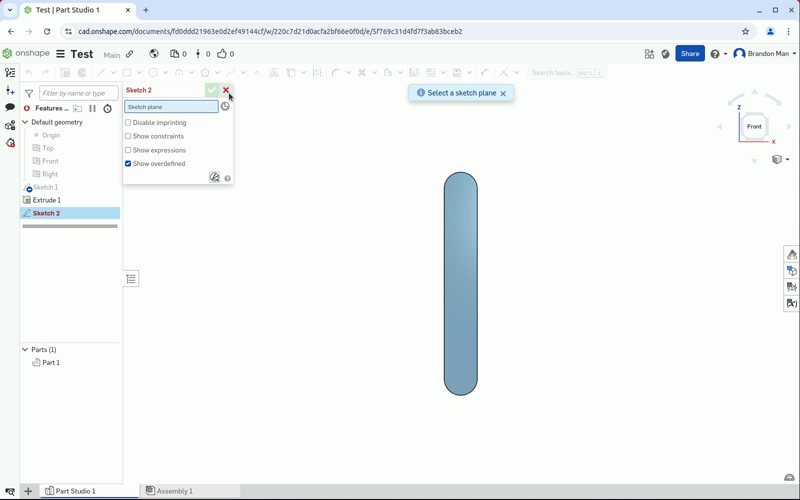
mouse_move(73, 163)
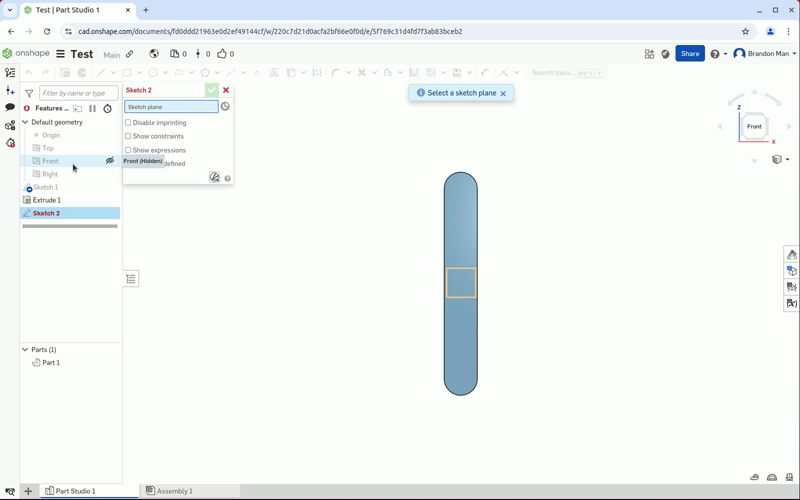
click(73, 163)
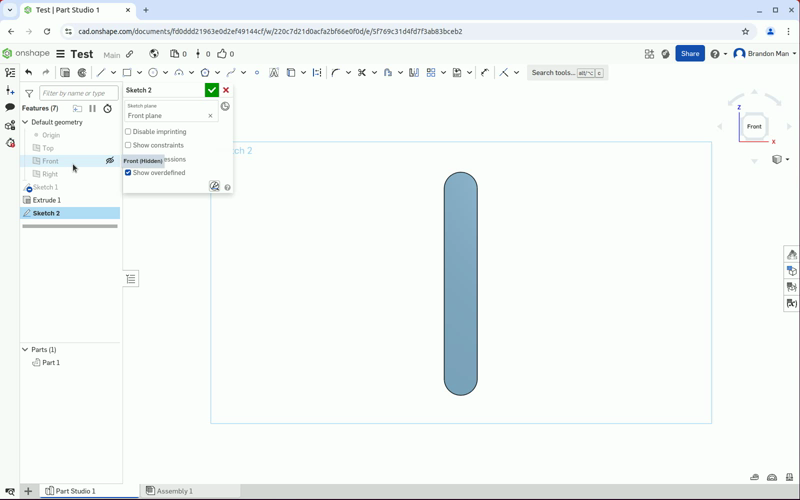
mouse_move(73, 352)
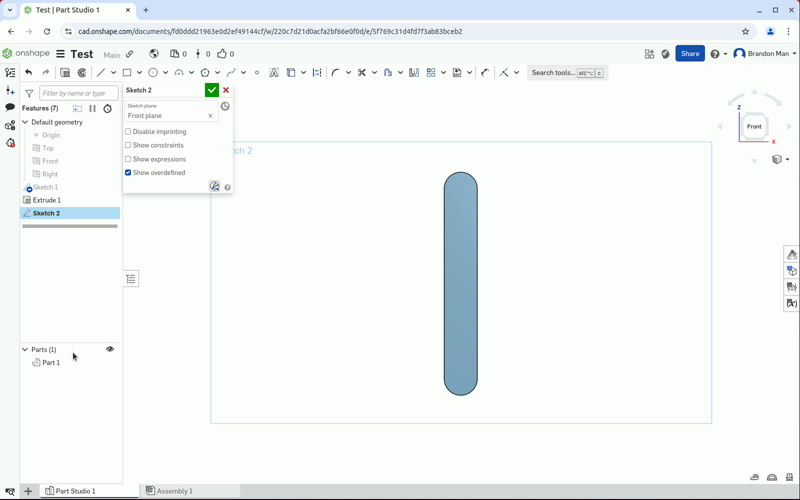
key(y)
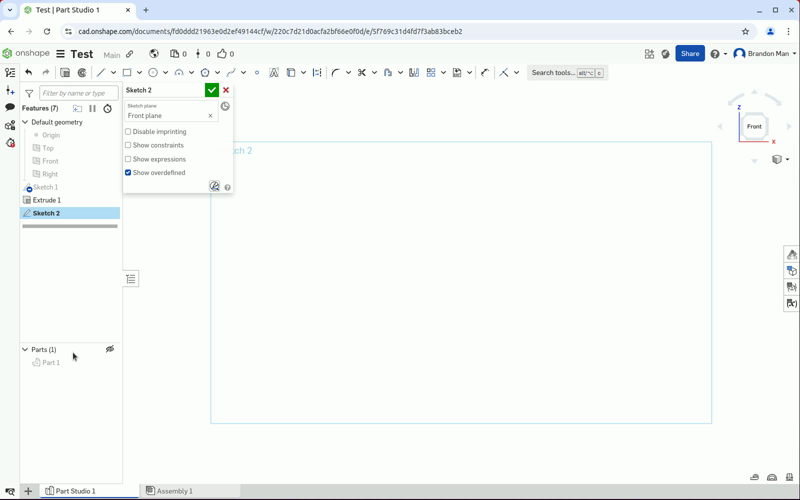
key(c)
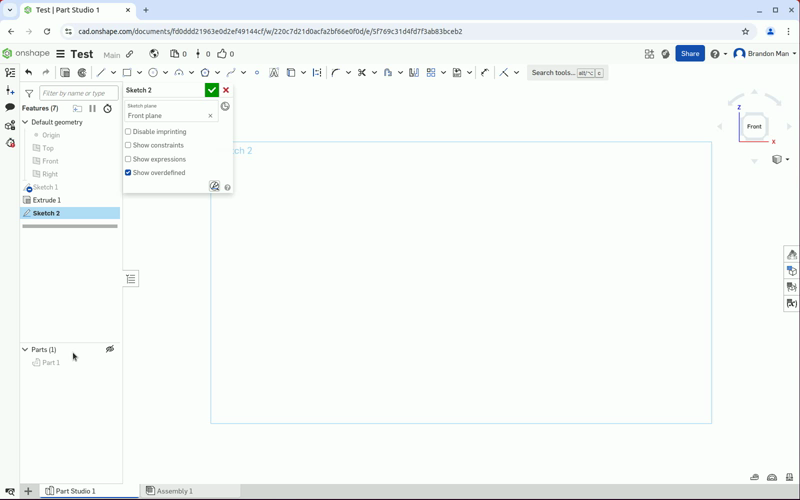
key_down(shift)
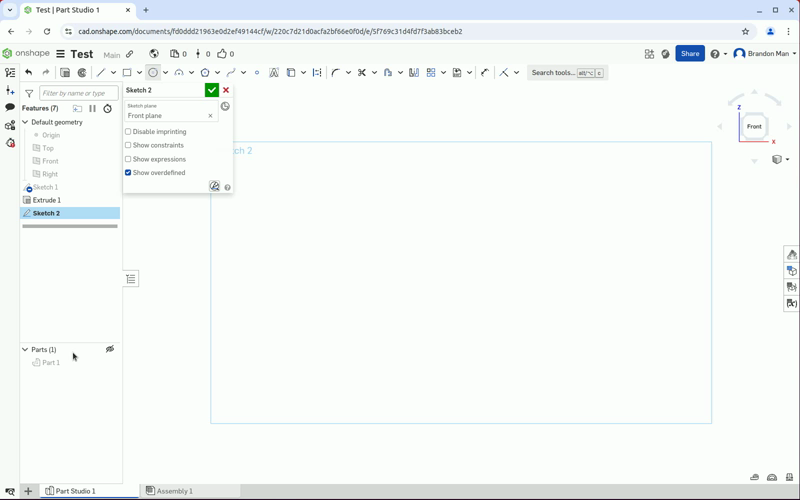
mouse_move(461, 186)
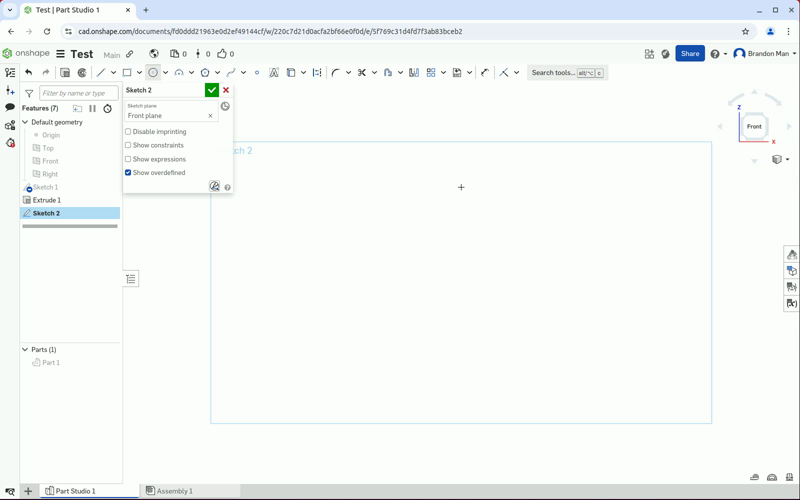
click(461, 186)
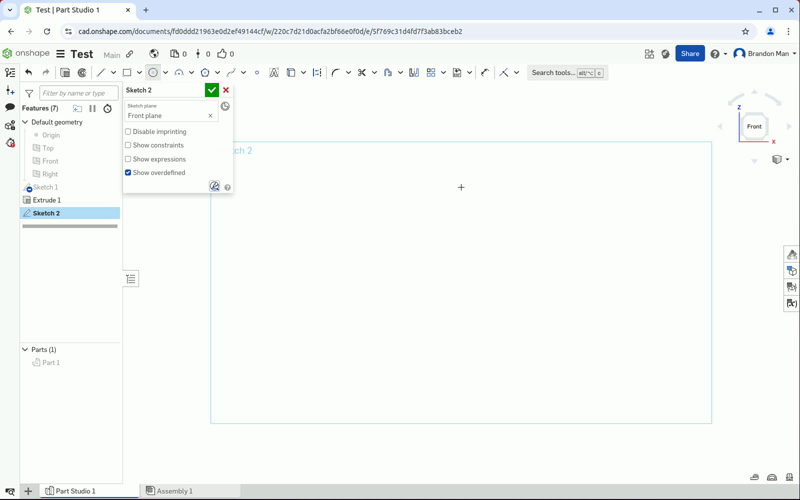
key_up(shift)
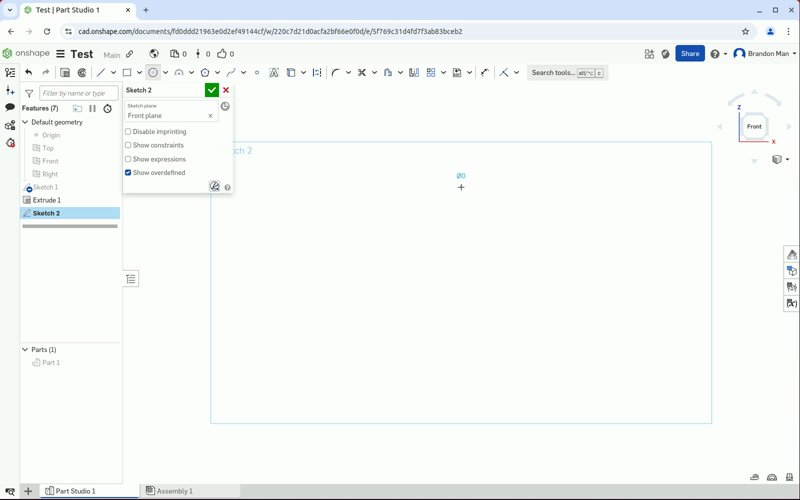
mouse_move(470, 186)
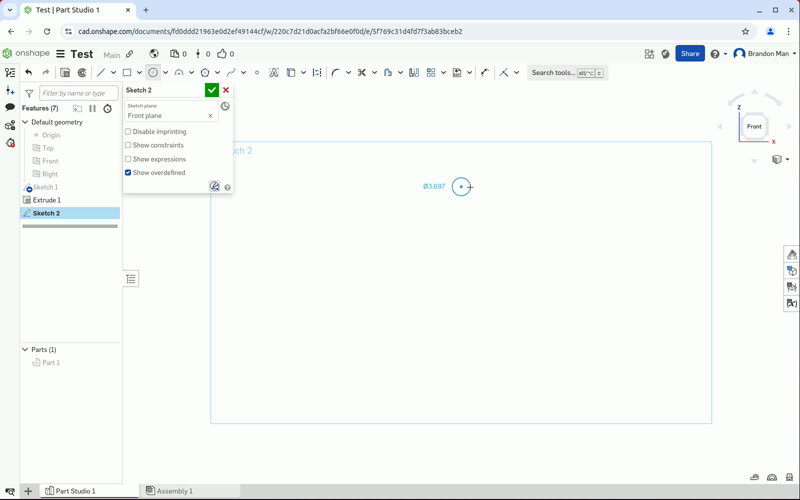
click(470, 186)
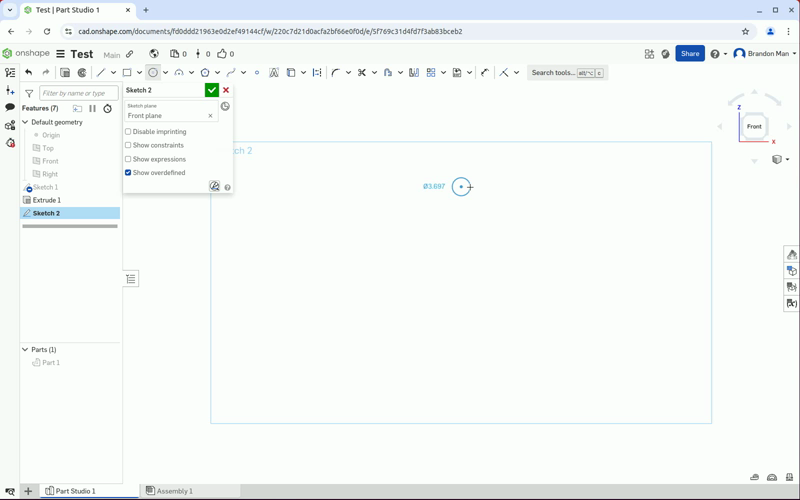
key(esc)
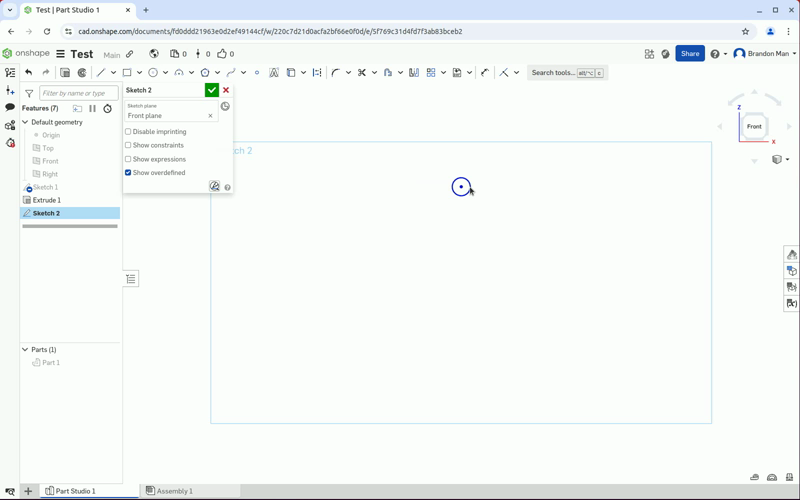
mouse_move(454, 188)
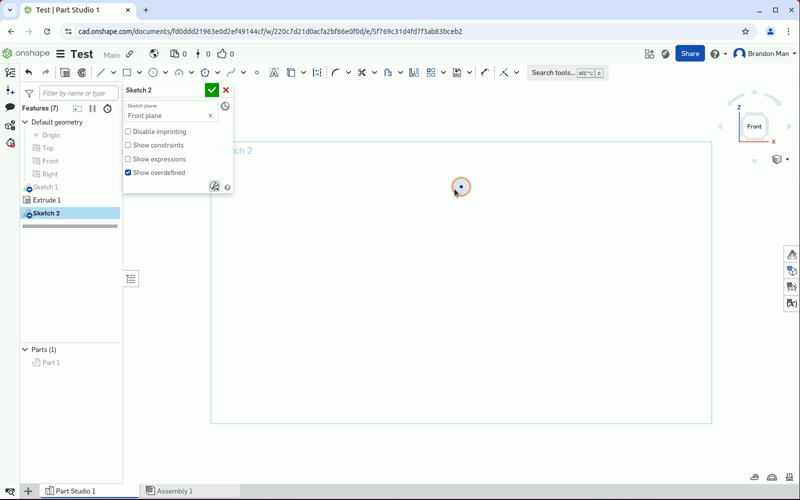
scroll(6)
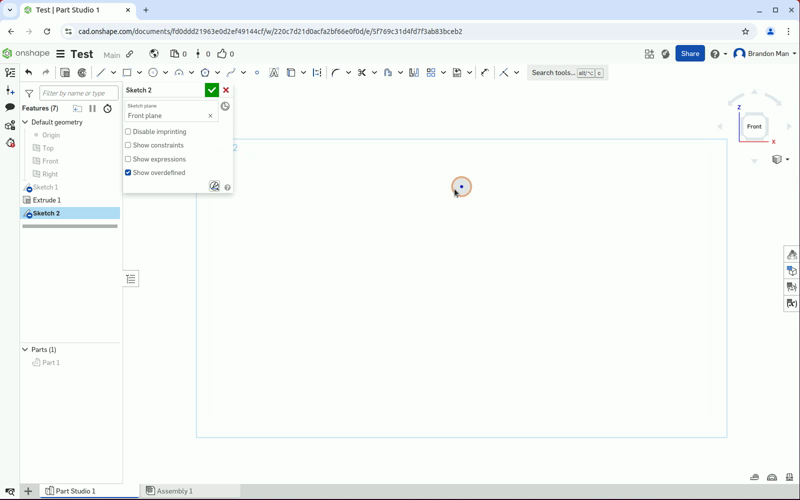
scroll(6)
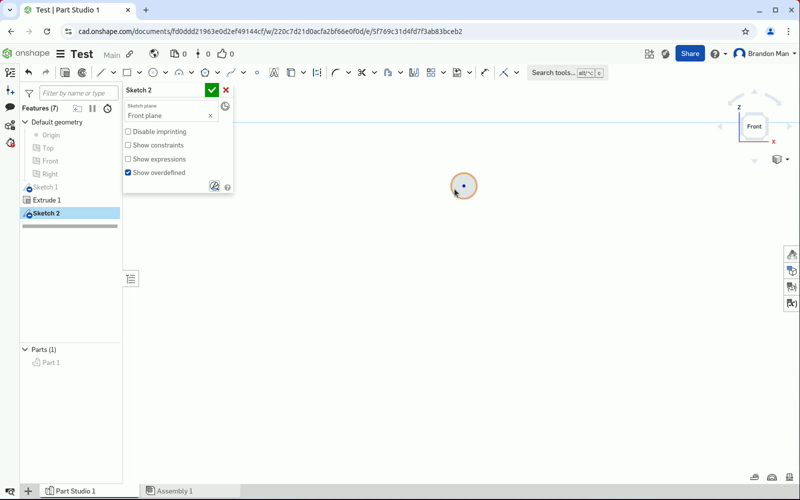
scroll(6)
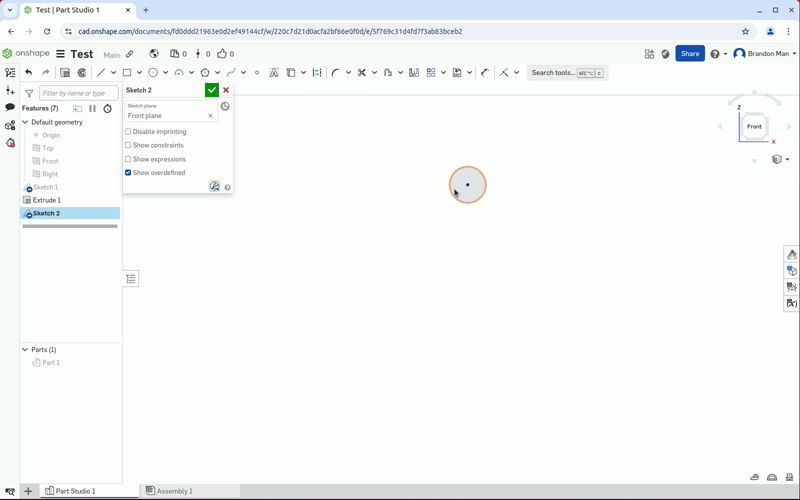
scroll(6)
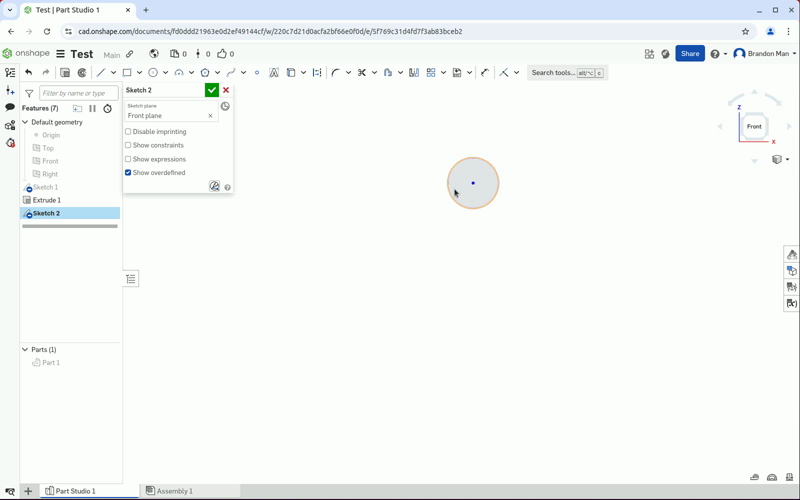
scroll(6)
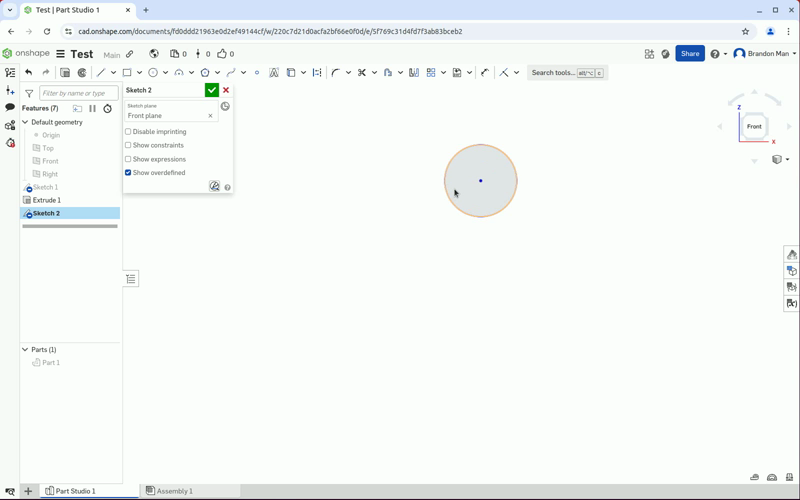
scroll(6)
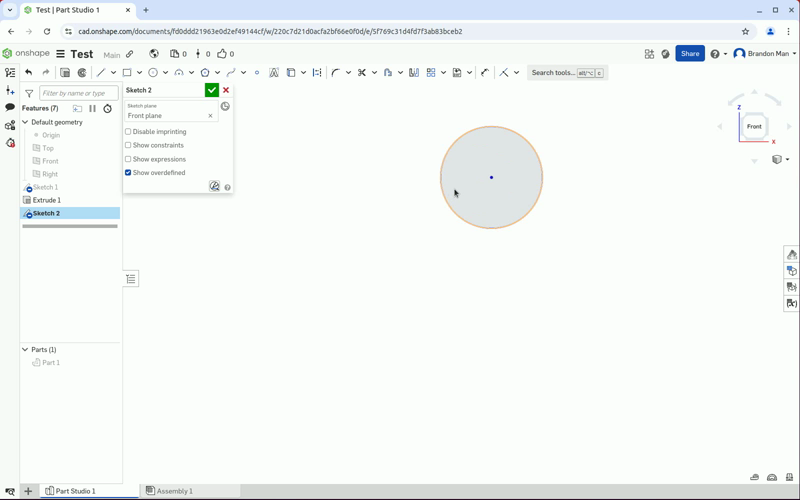
scroll(6)
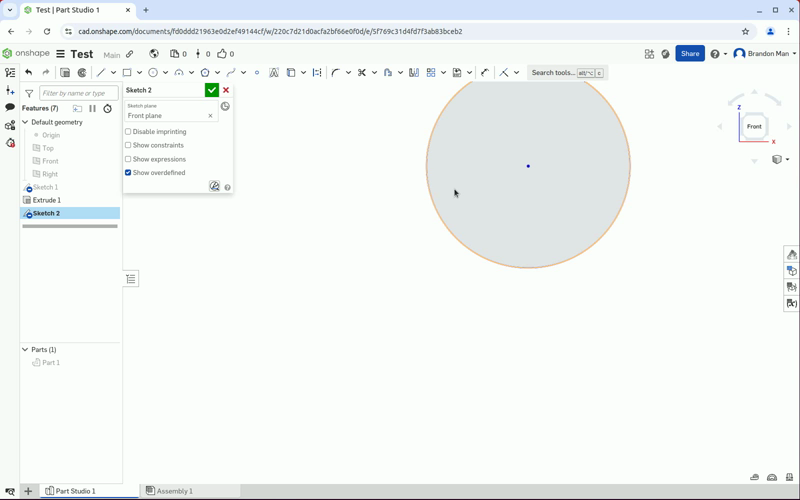
click(454, 188)
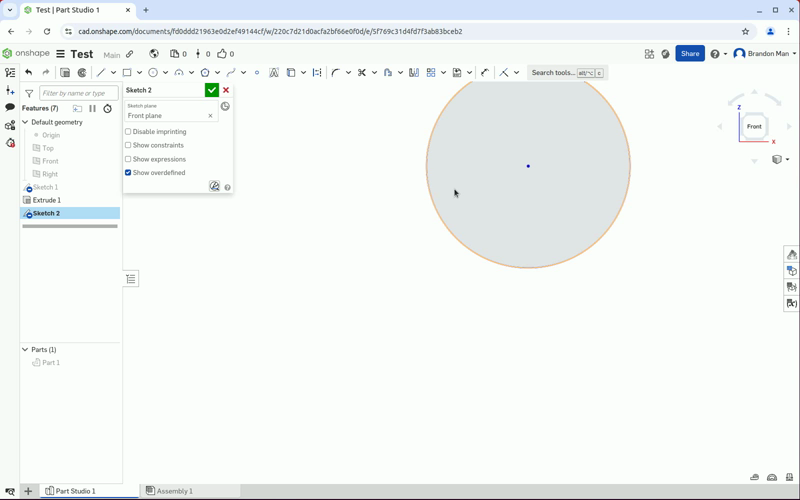
scroll(-6)
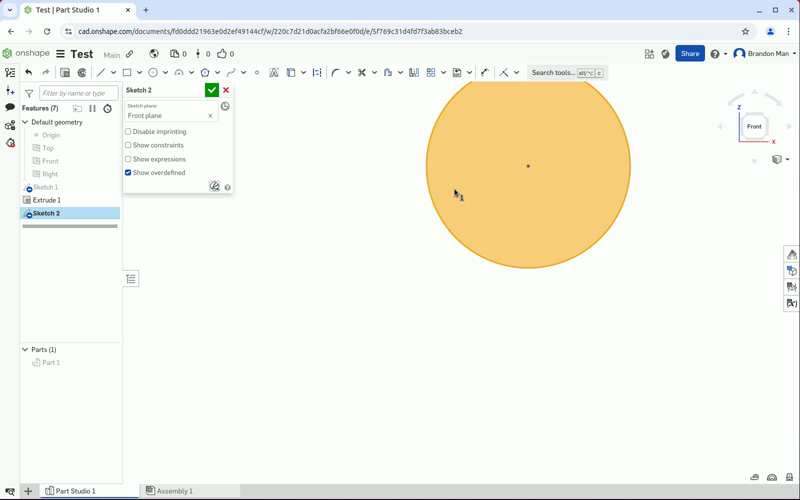
scroll(-6)
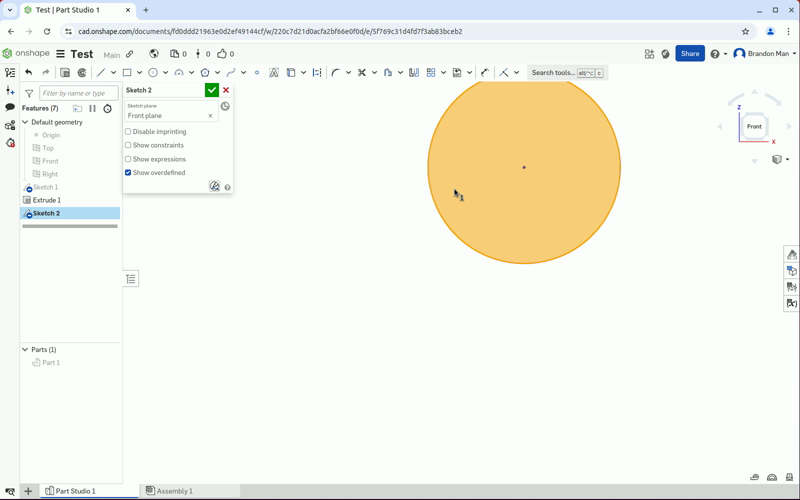
scroll(-6)
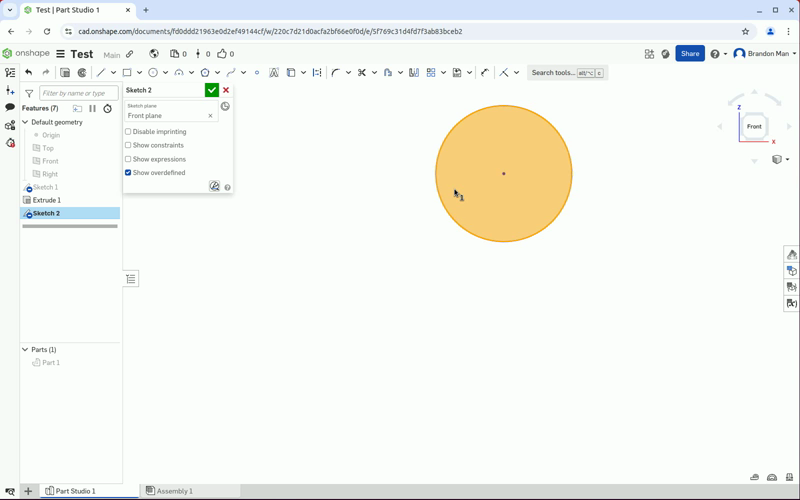
scroll(-6)
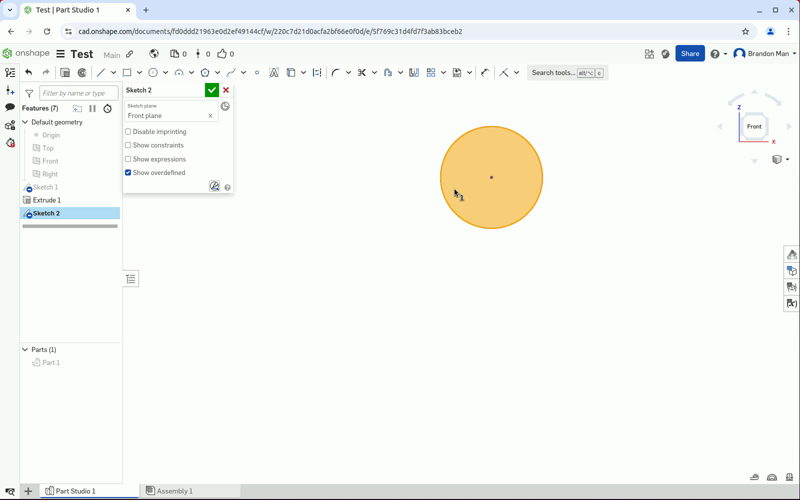
scroll(-6)
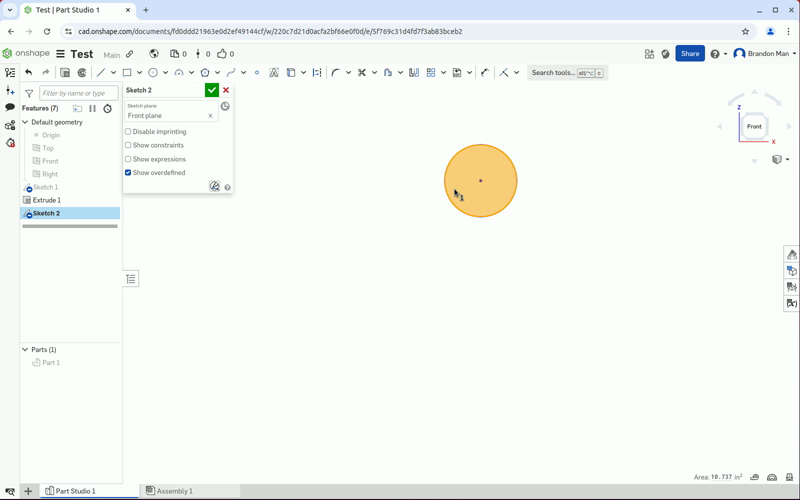
scroll(-6)
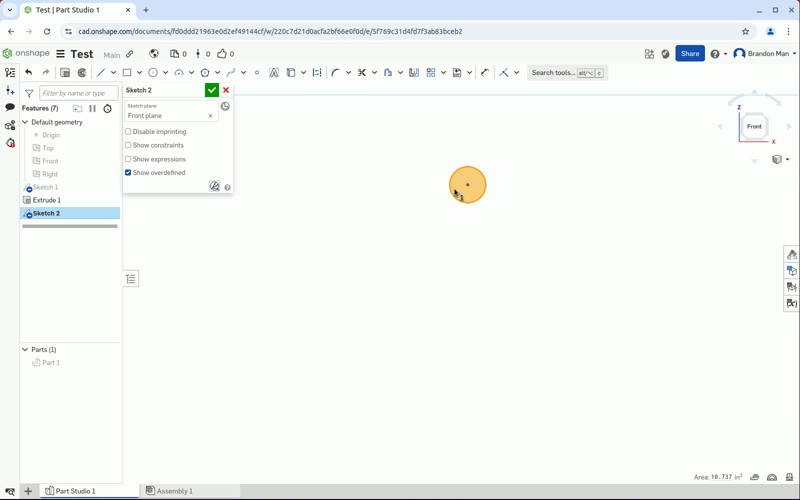
scroll(-6)
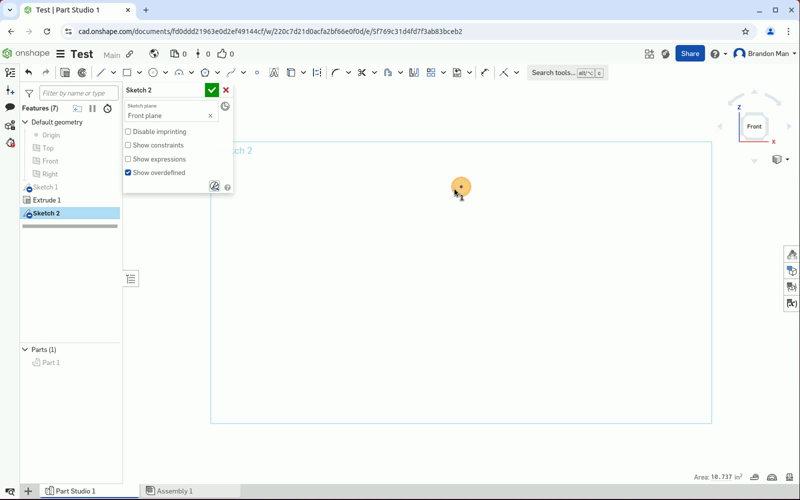
mouse_move(73, 352)
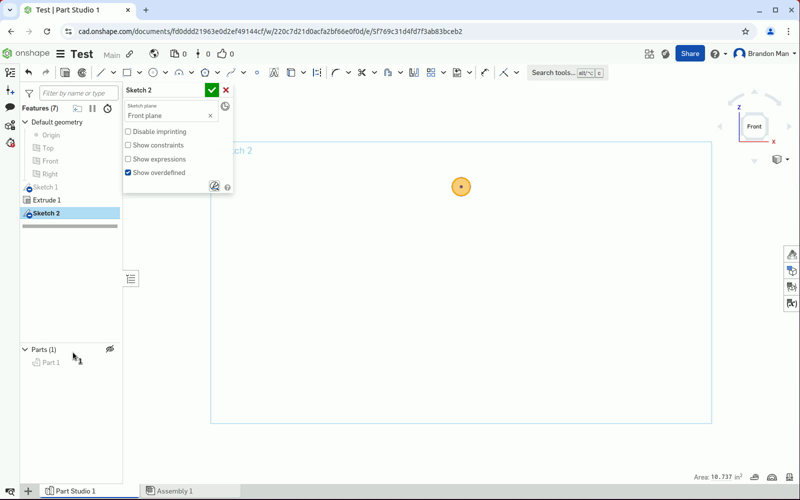
key(shift+y)
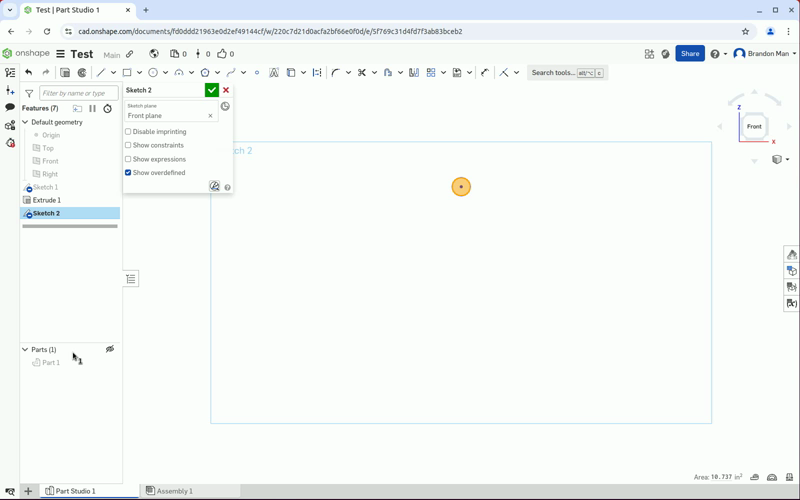
key(shift+e)
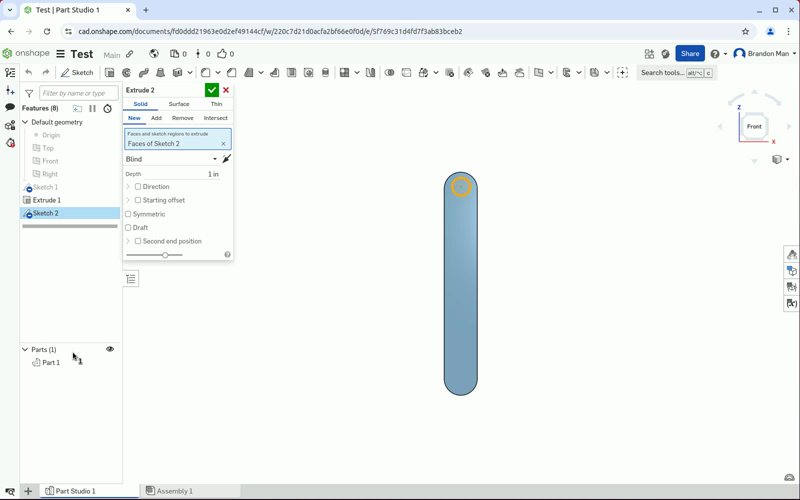
mouse_move(143, 106)
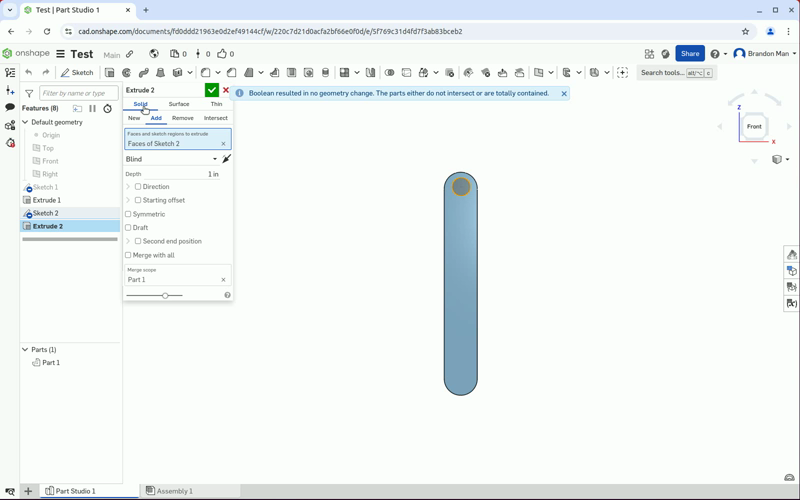
click(143, 106)
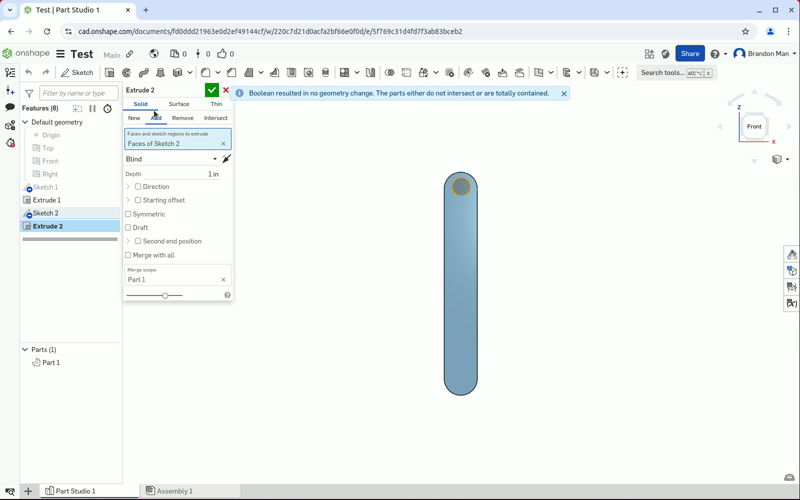
mouse_move(186, 120)
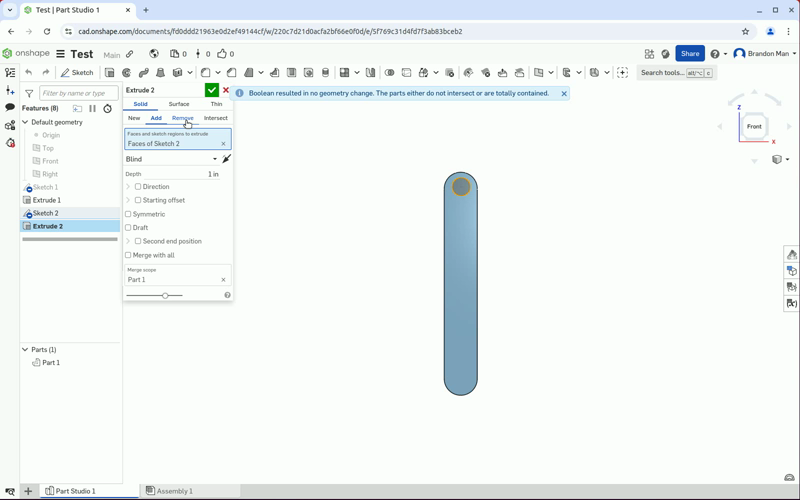
click(186, 120)
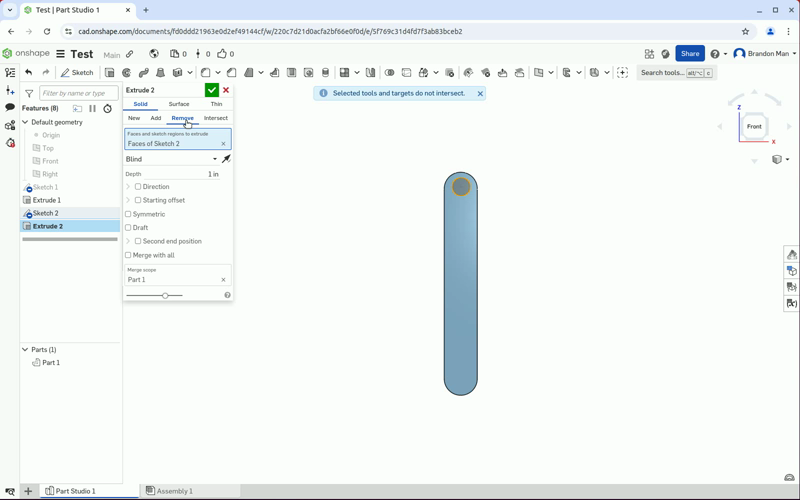
key(tab, 4)
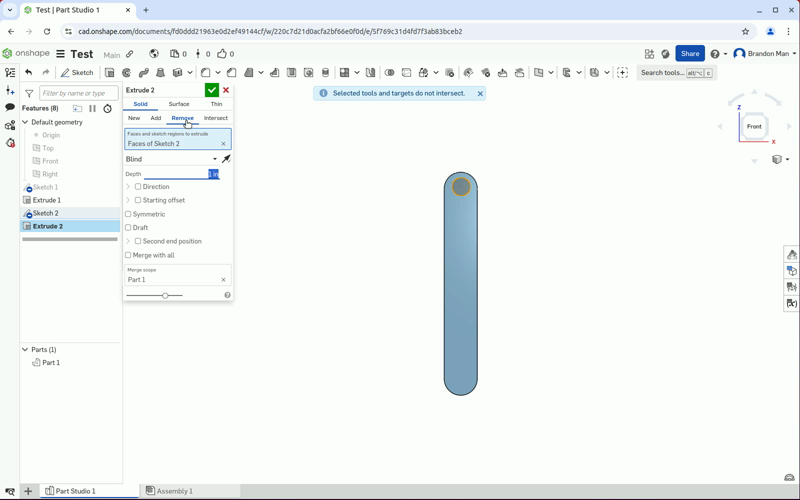
text(-11.795)
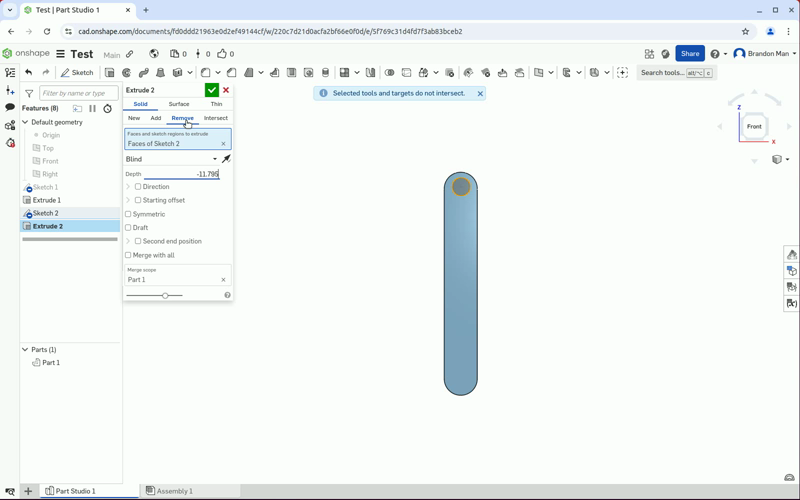
key(tab, 6)
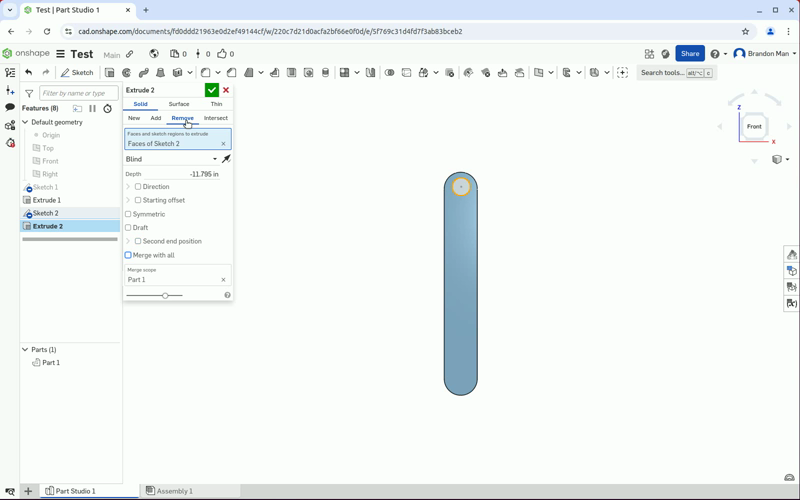
key(space)
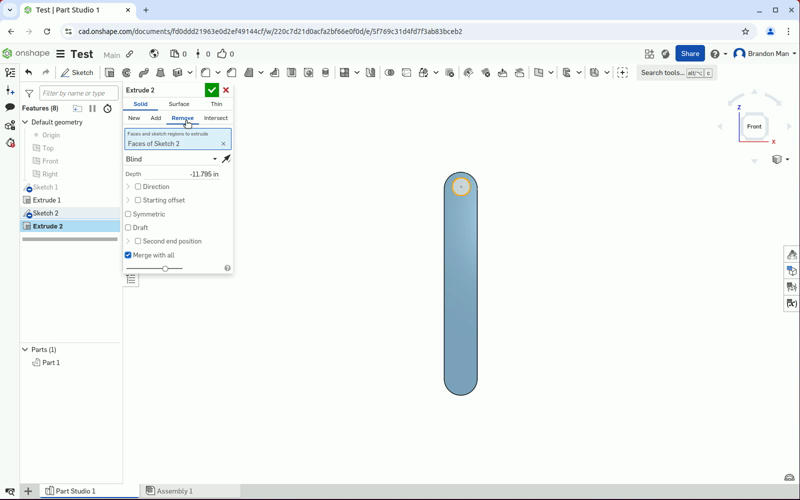
key(enter)
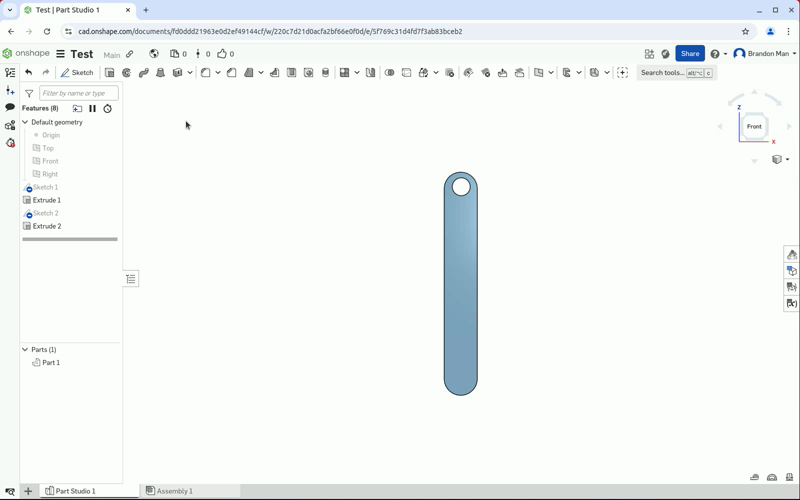
key(shift+h)
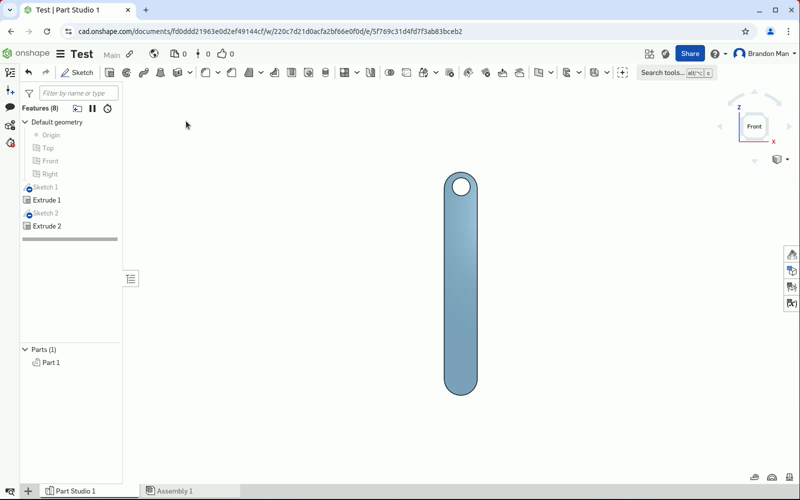
key(shift+h)
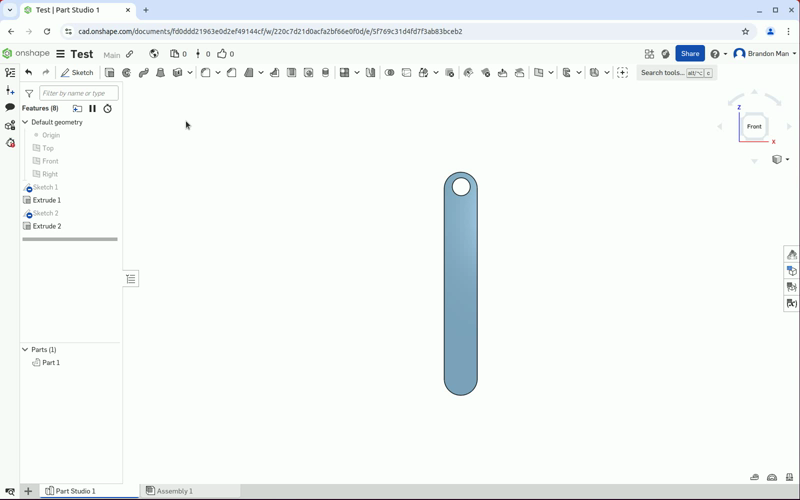
mouse_move(73, 189)
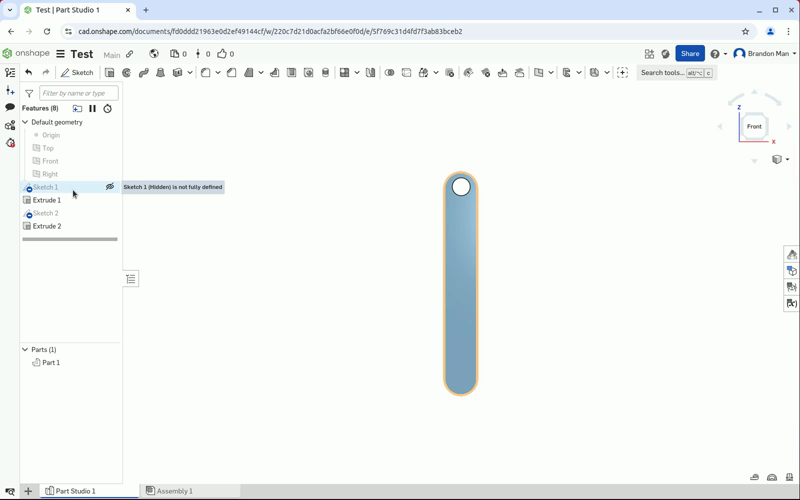
click(73, 189)
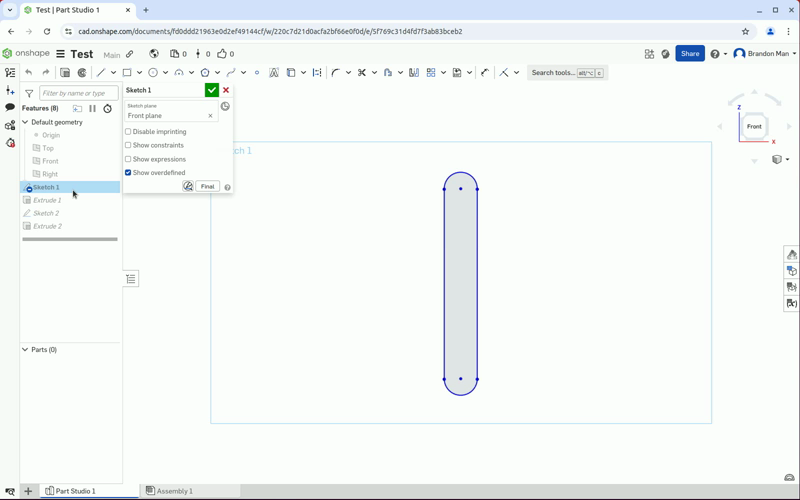
mouse_move(229, 92)
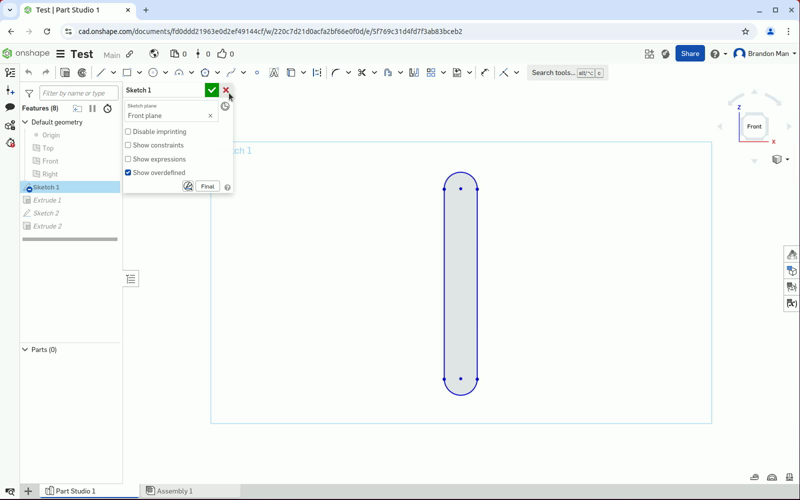
click(229, 92)
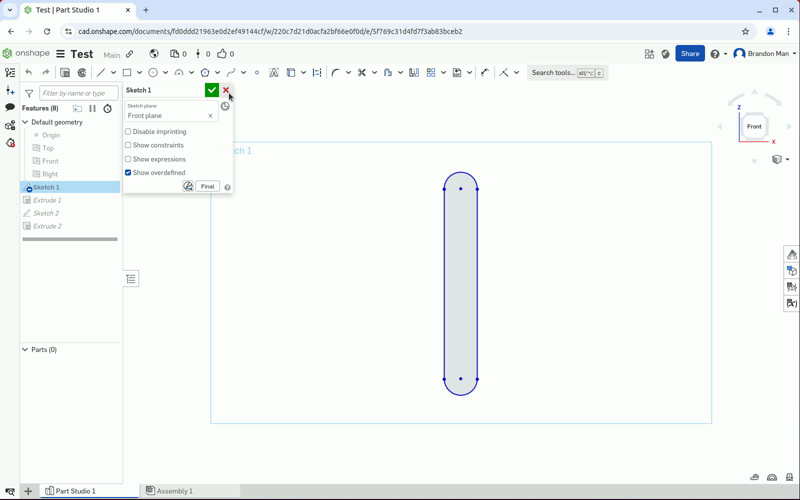
key(shift+s)
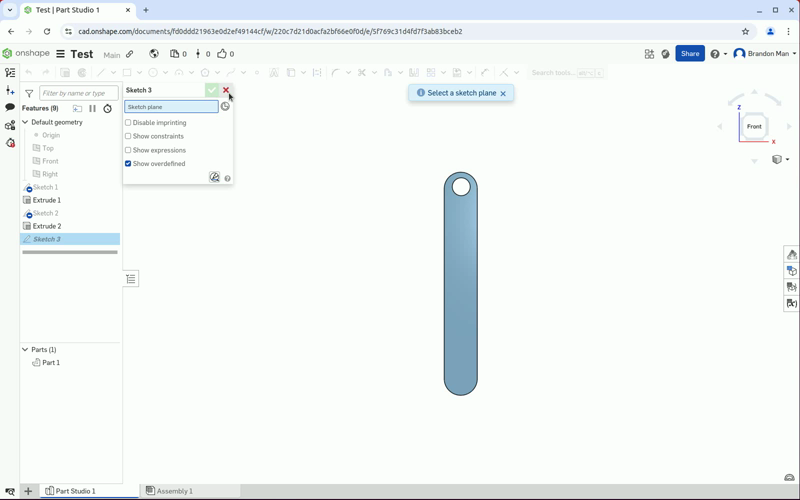
mouse_move(73, 163)
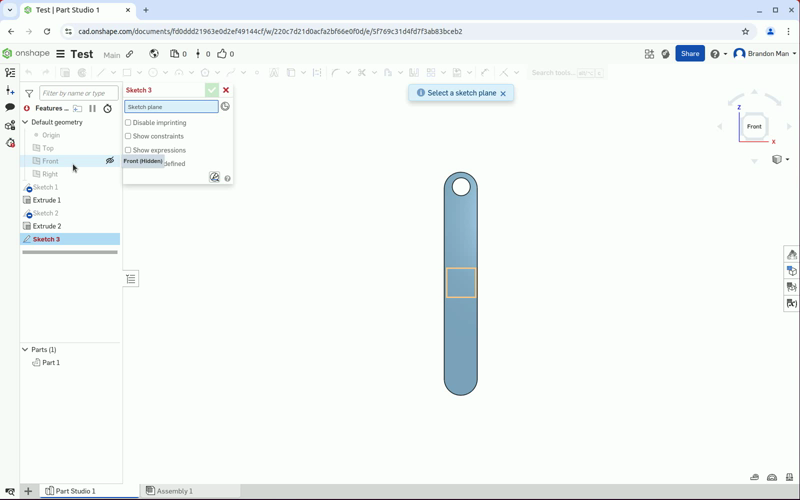
click(73, 163)
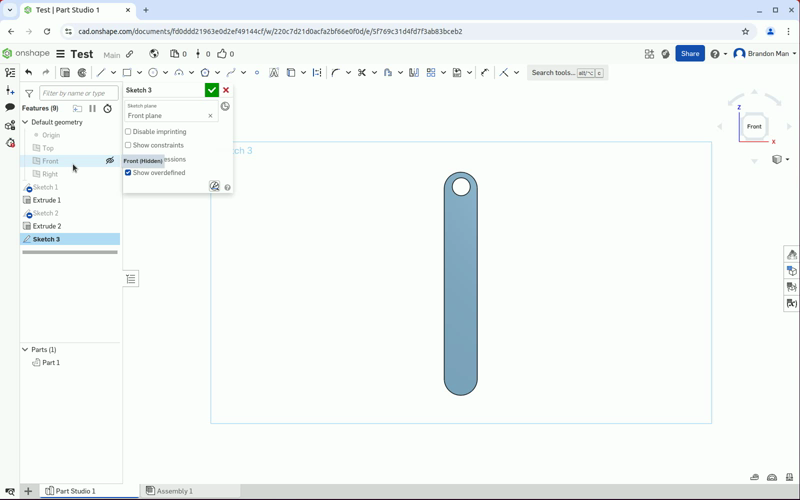
mouse_move(73, 352)
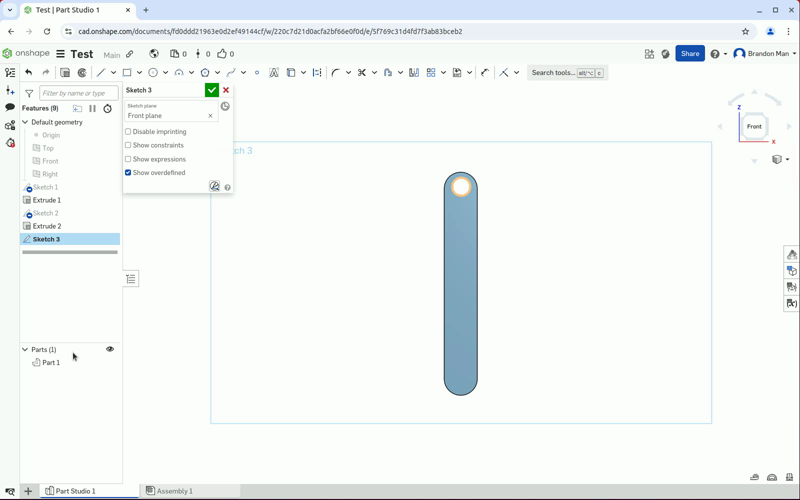
key(y)
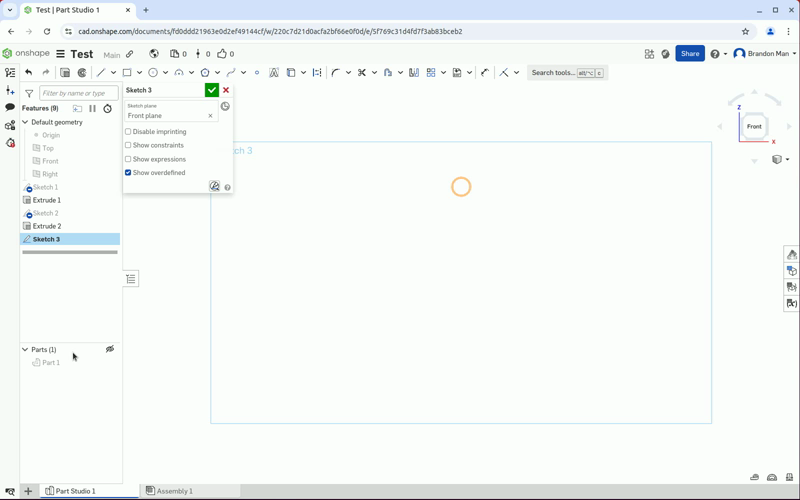
key(c)
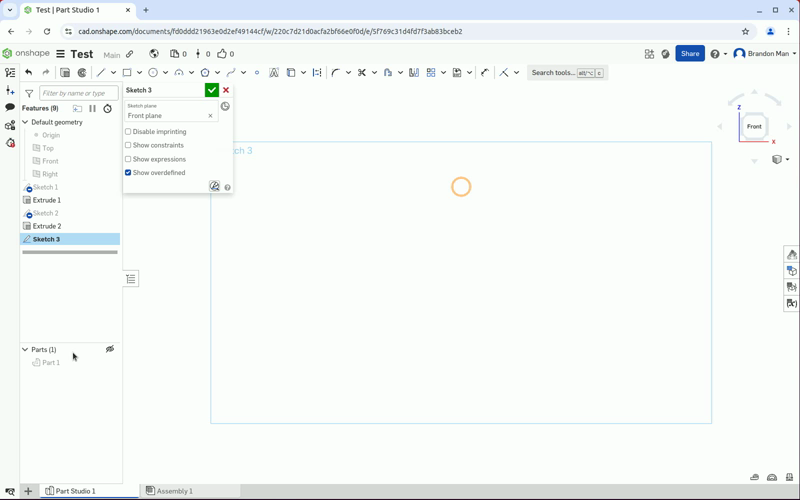
key_down(shift)
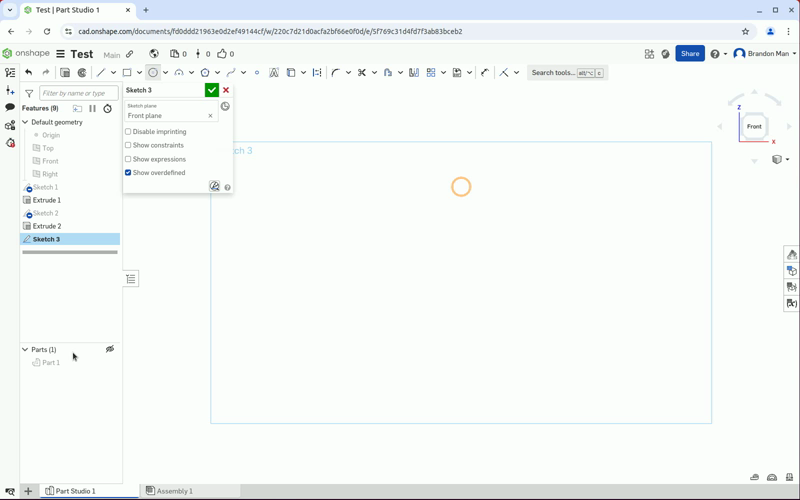
mouse_move(461, 322)
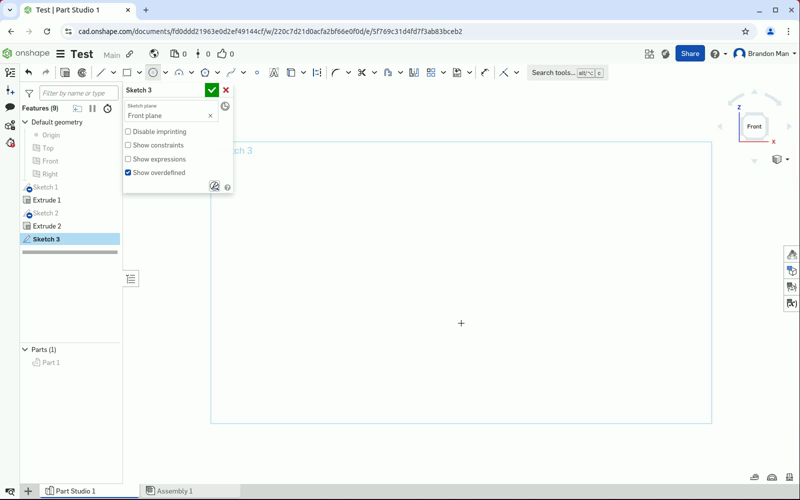
click(461, 322)
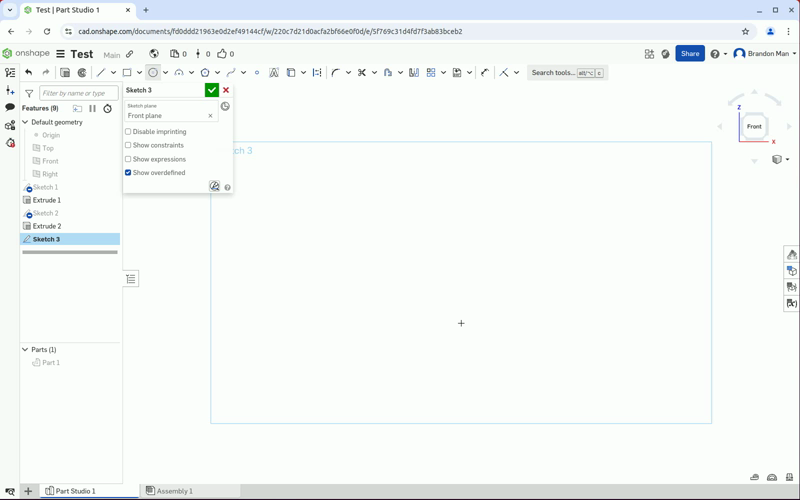
key_up(shift)
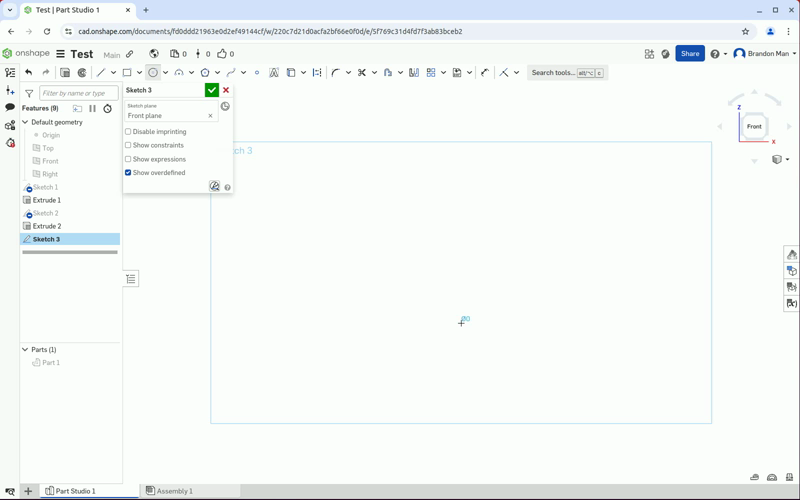
mouse_move(470, 322)
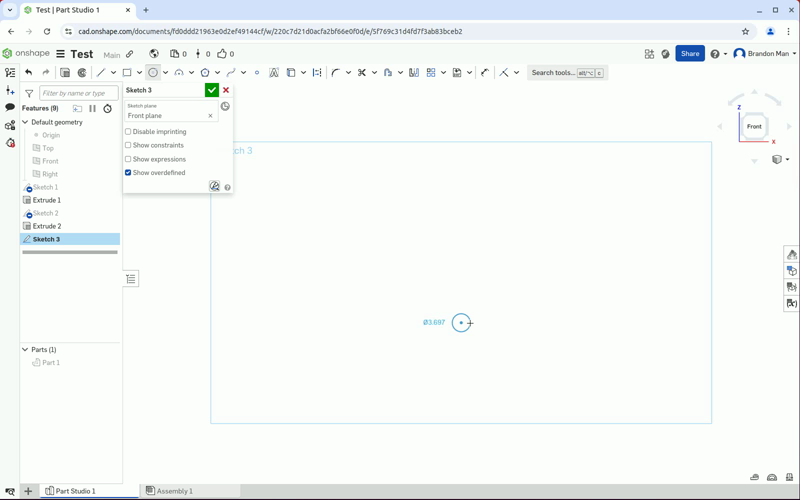
click(470, 322)
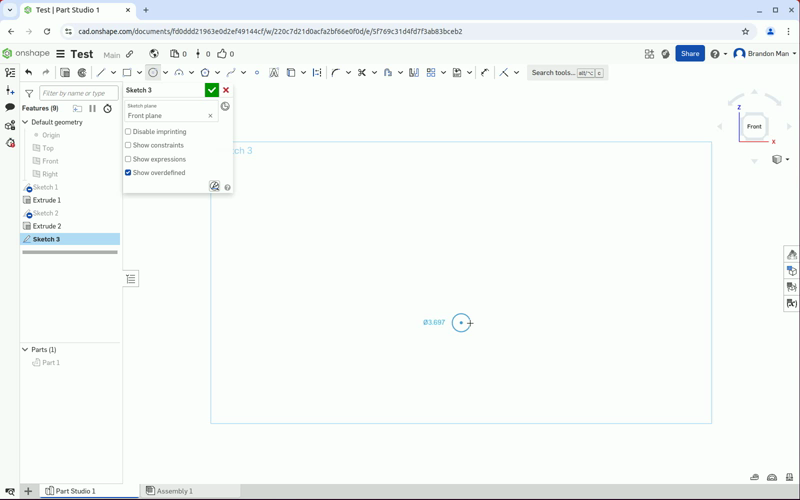
key(esc)
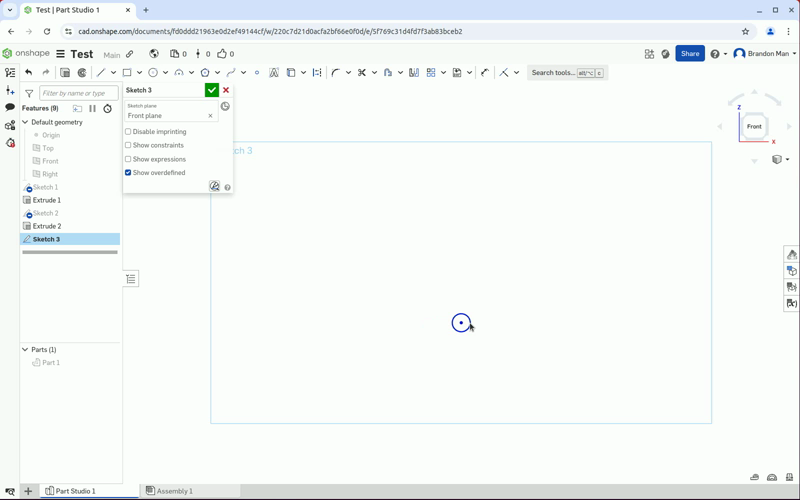
mouse_move(465, 325)
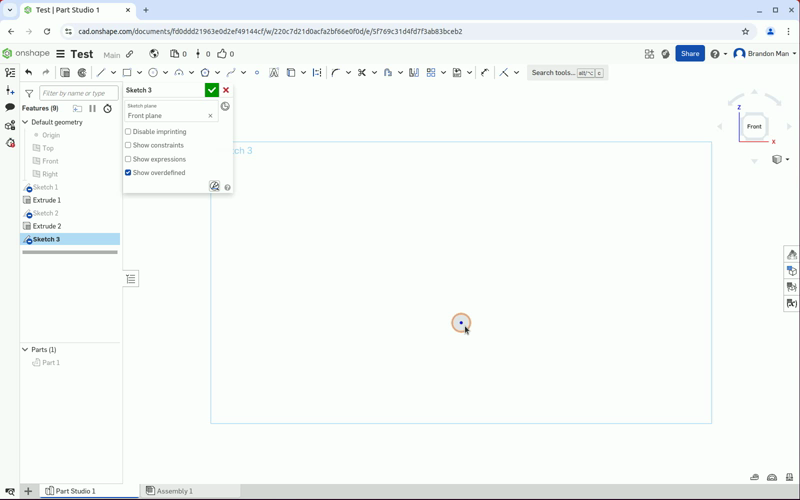
scroll(6)
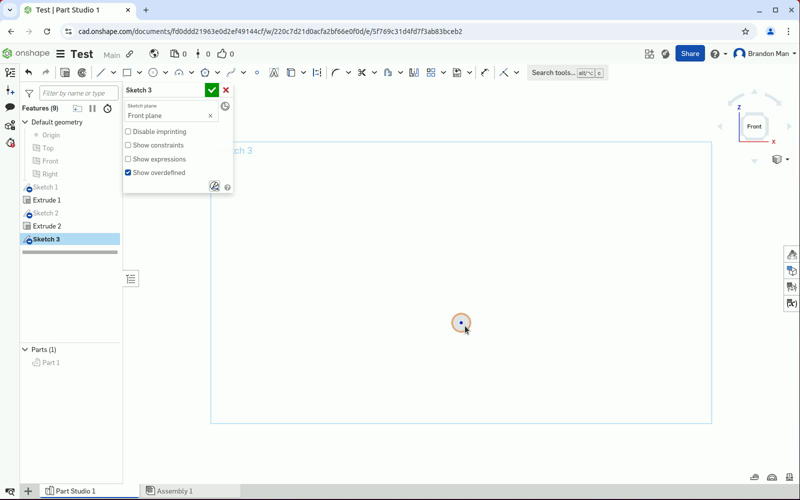
scroll(6)
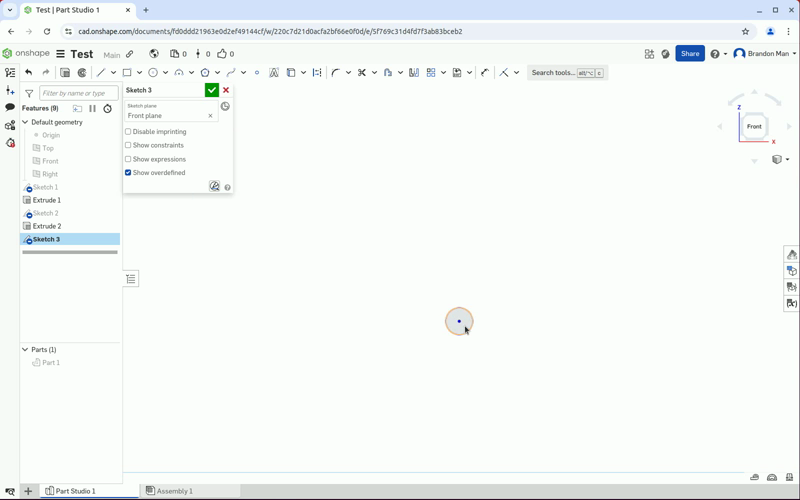
scroll(6)
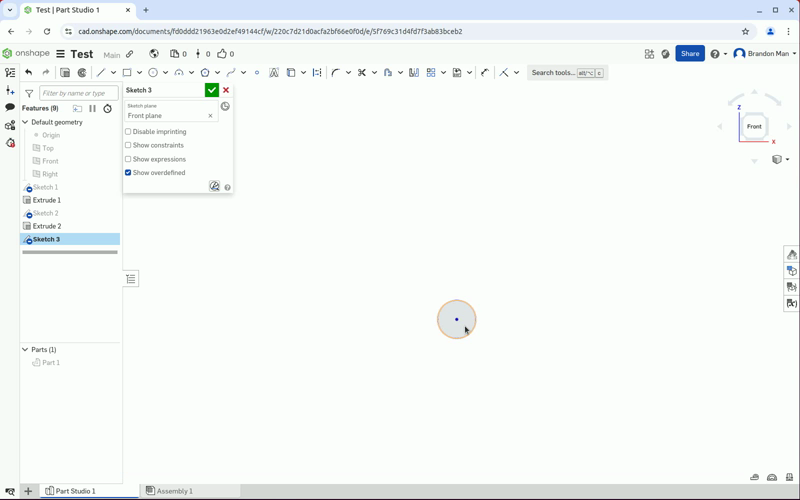
scroll(6)
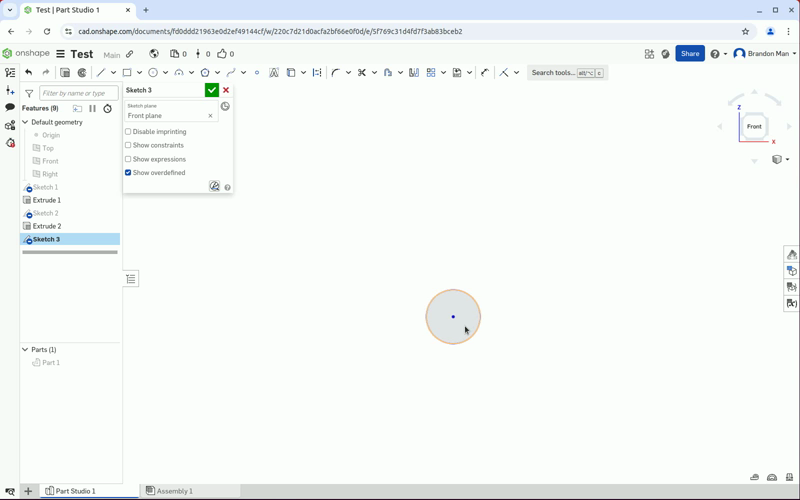
scroll(6)
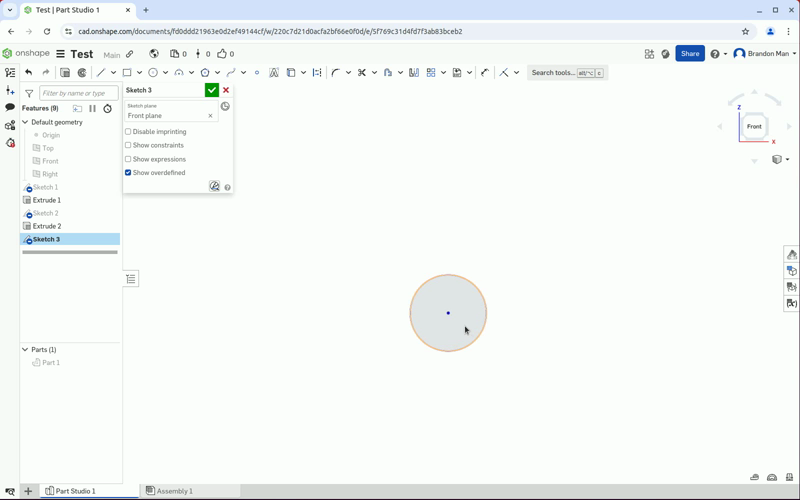
scroll(6)
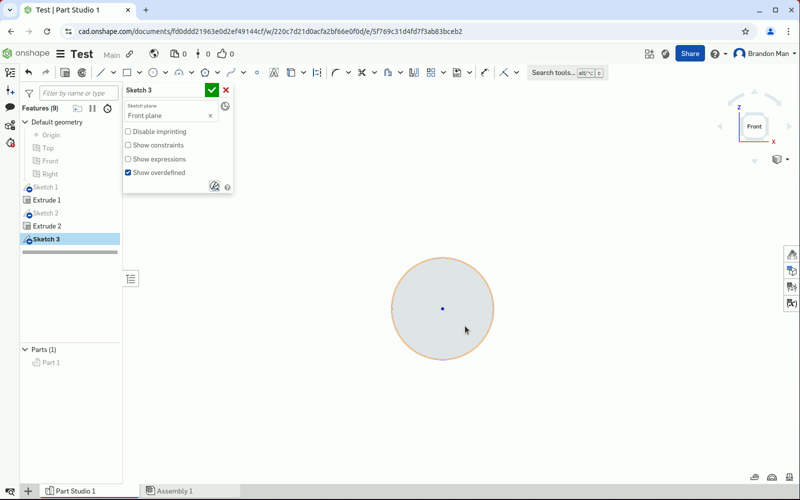
scroll(6)
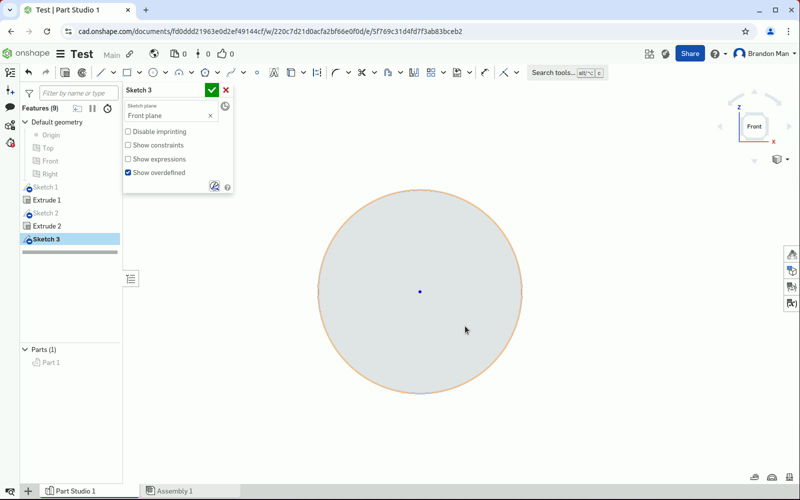
click(465, 325)
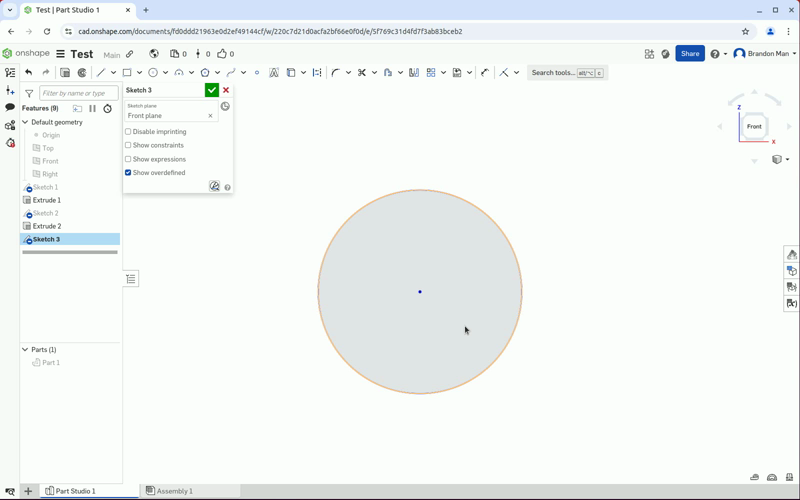
scroll(-6)
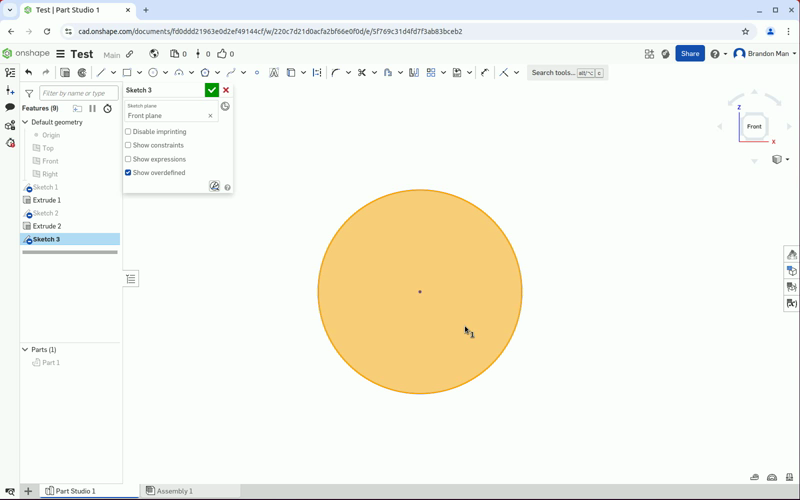
scroll(-6)
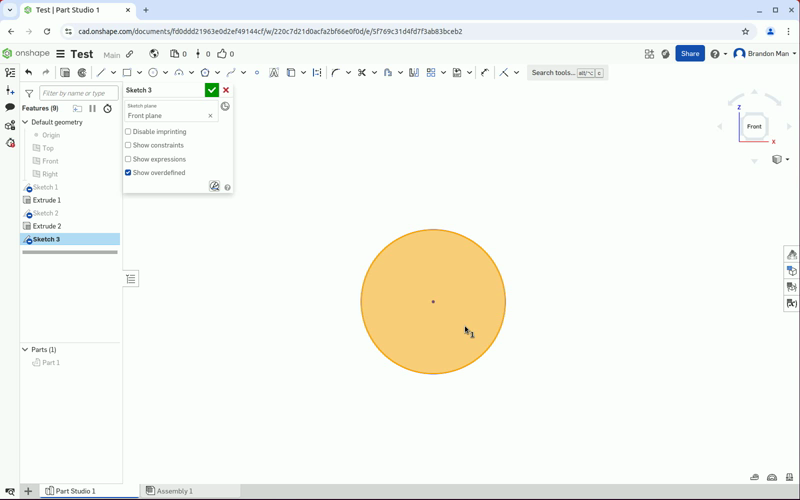
scroll(-6)
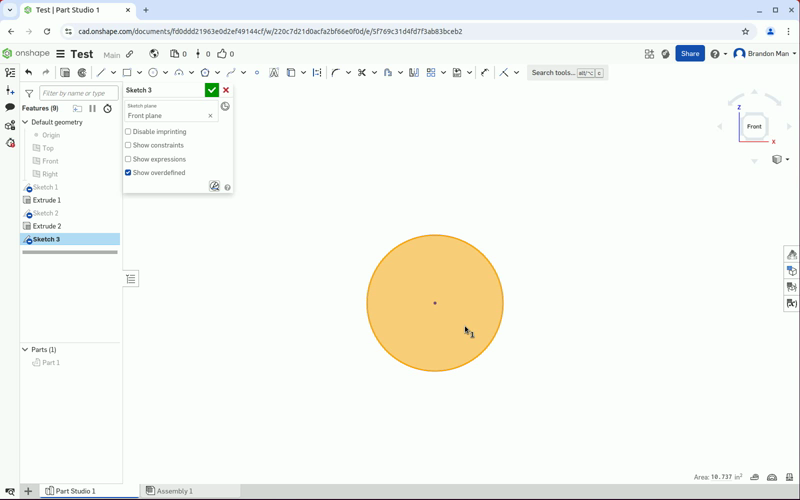
scroll(-6)
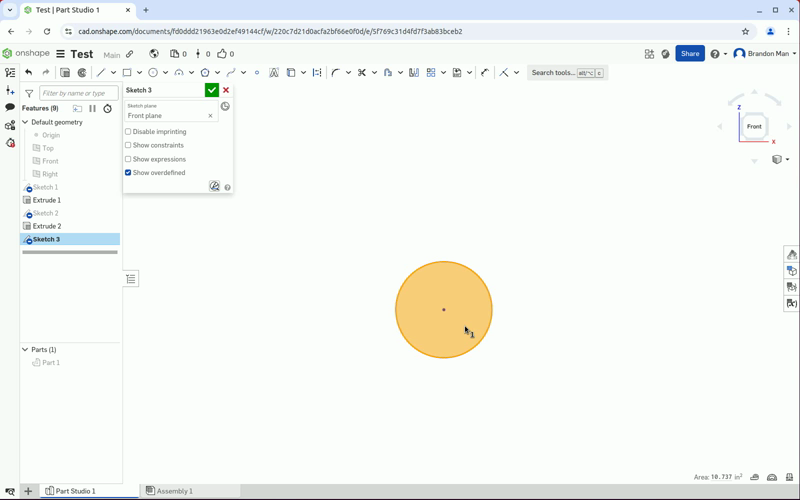
scroll(-6)
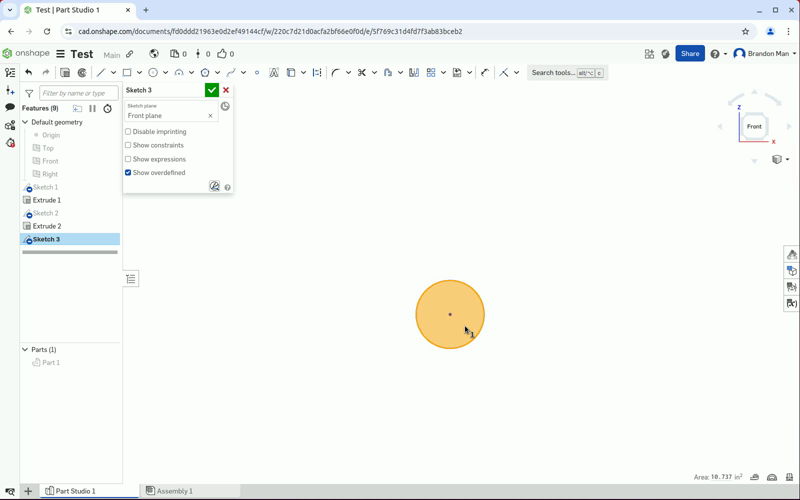
scroll(-6)
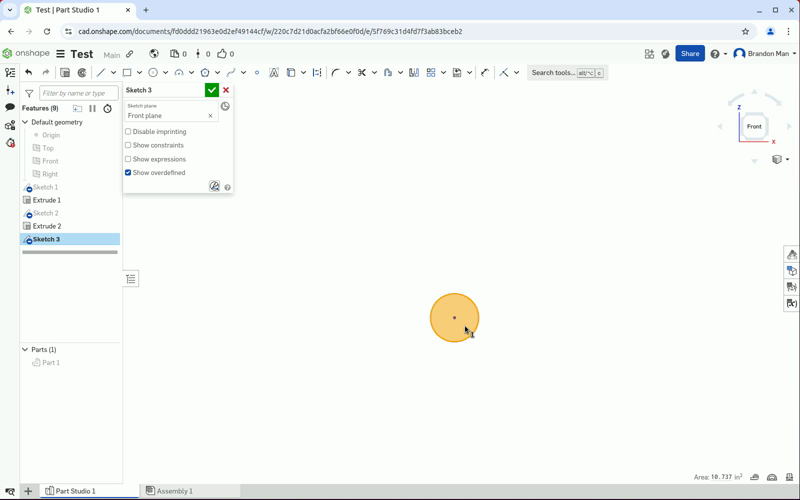
scroll(-6)
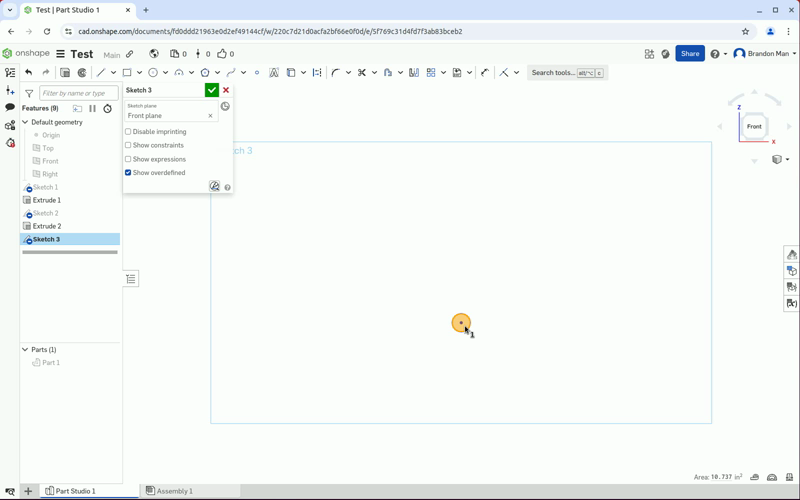
mouse_move(73, 352)
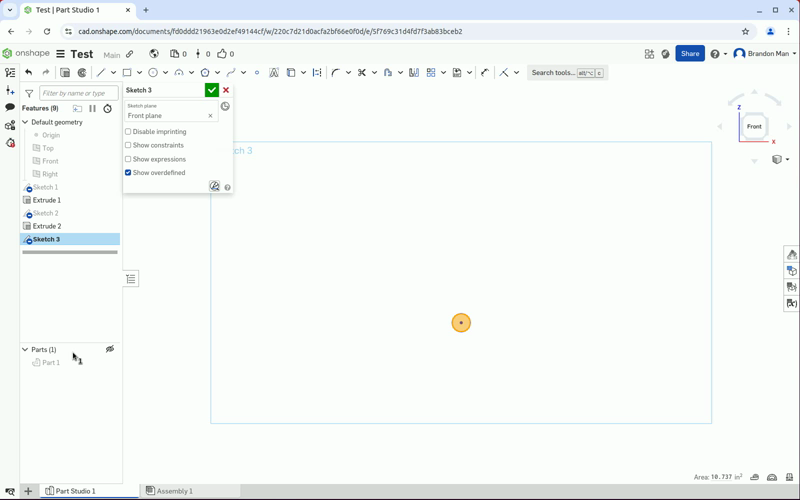
key(shift+y)
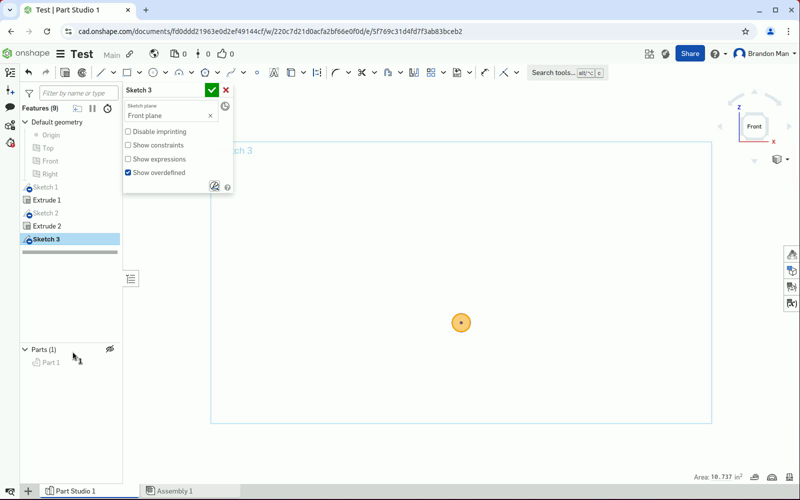
key(shift+e)
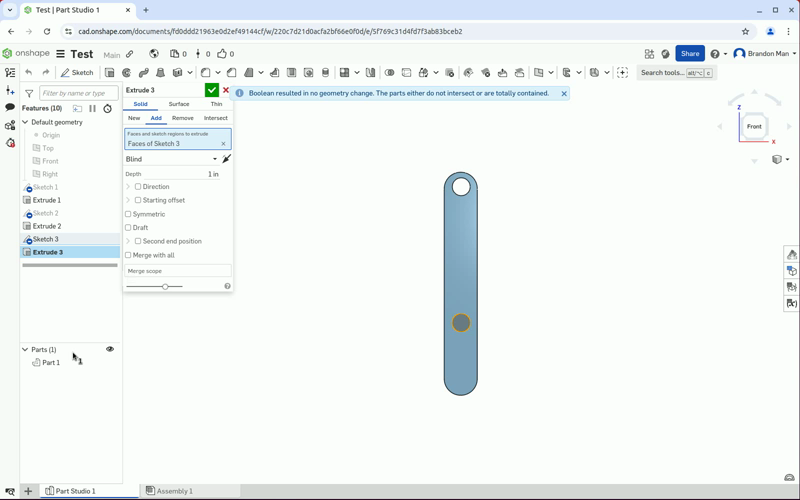
mouse_move(143, 106)
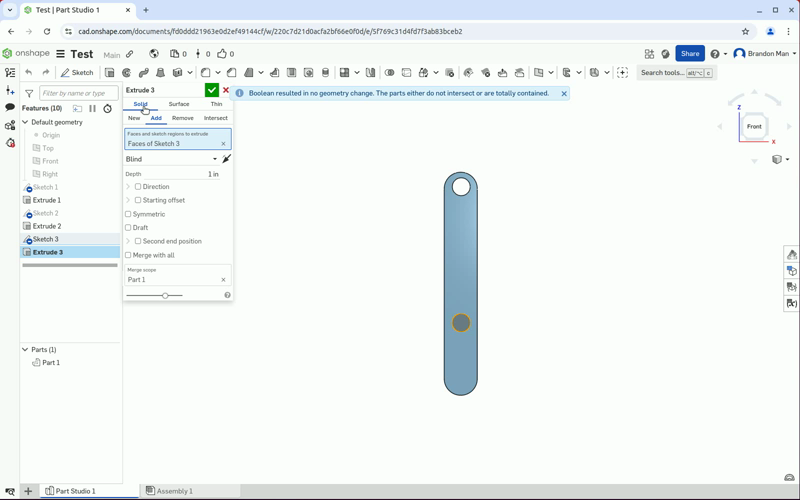
click(143, 106)
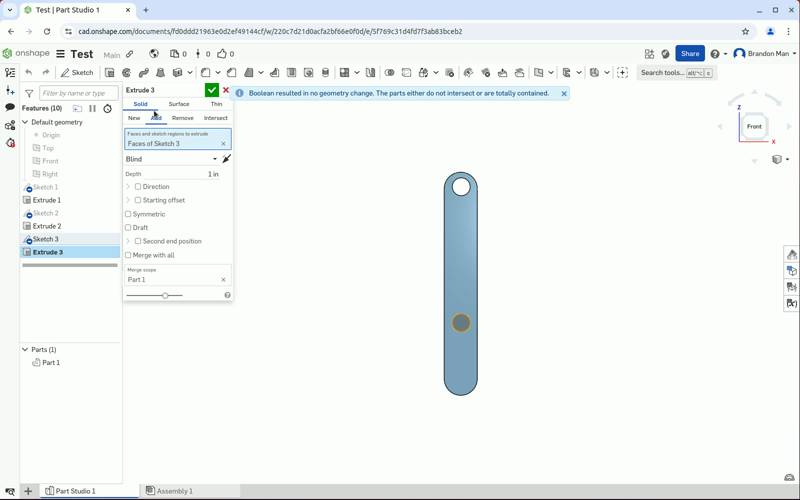
mouse_move(186, 120)
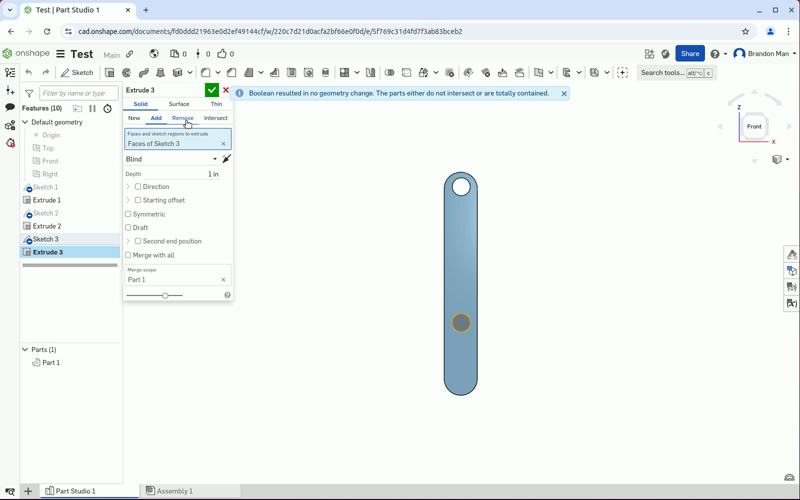
click(186, 120)
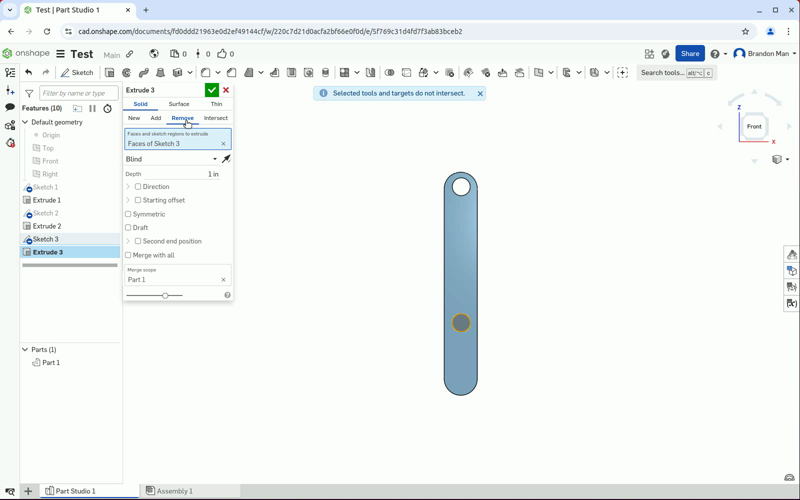
key(tab, 4)
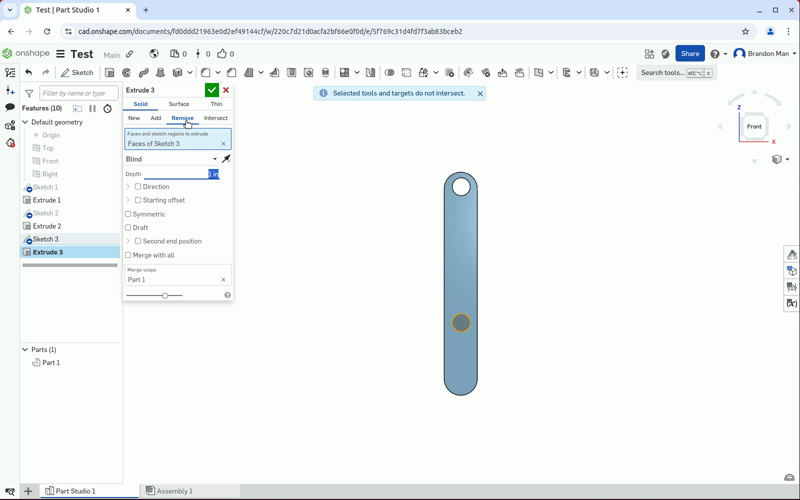
text(-11.795)
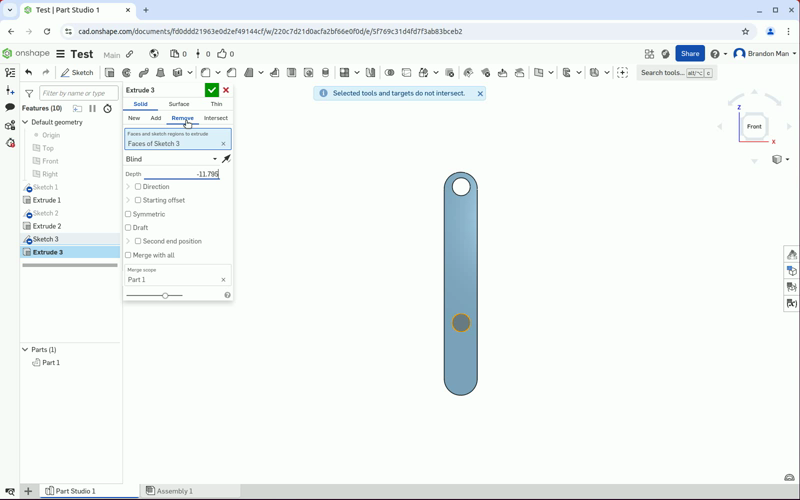
key(tab, 6)
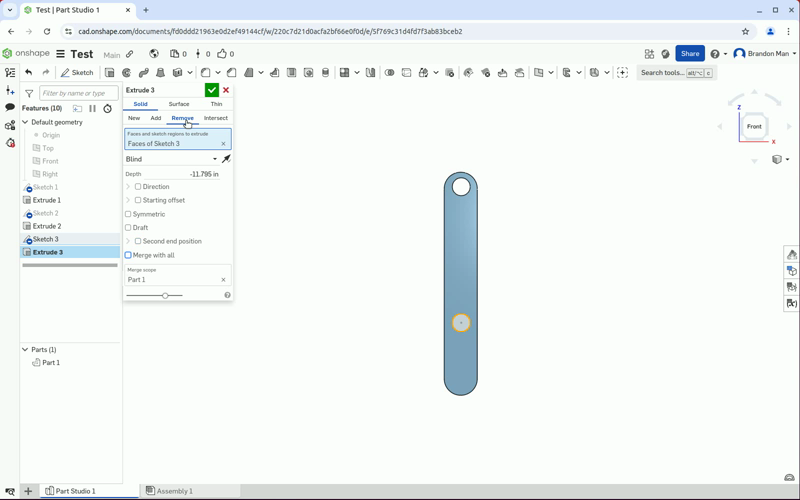
key(space)
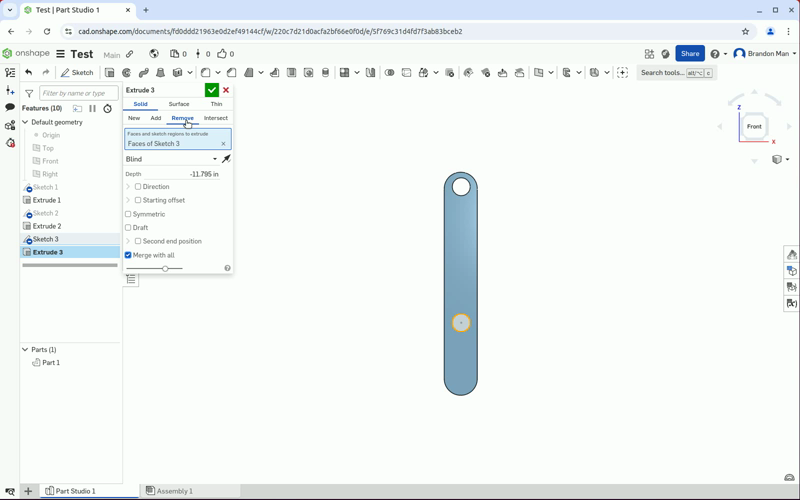
key(enter)
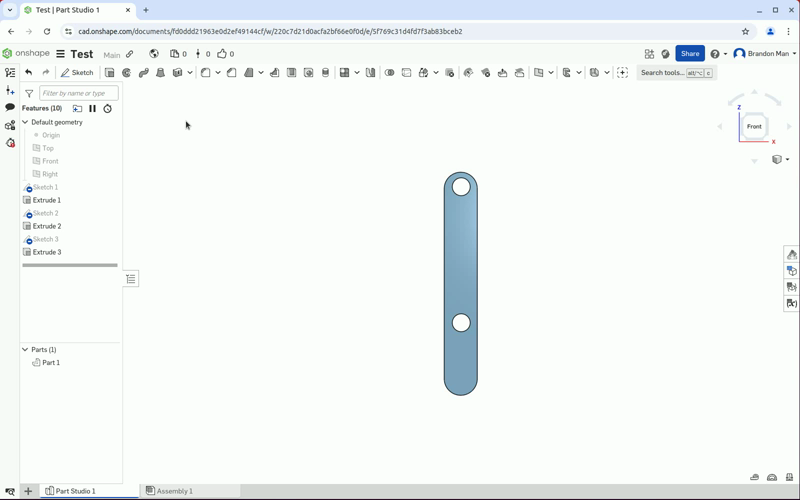
key(shift+h)
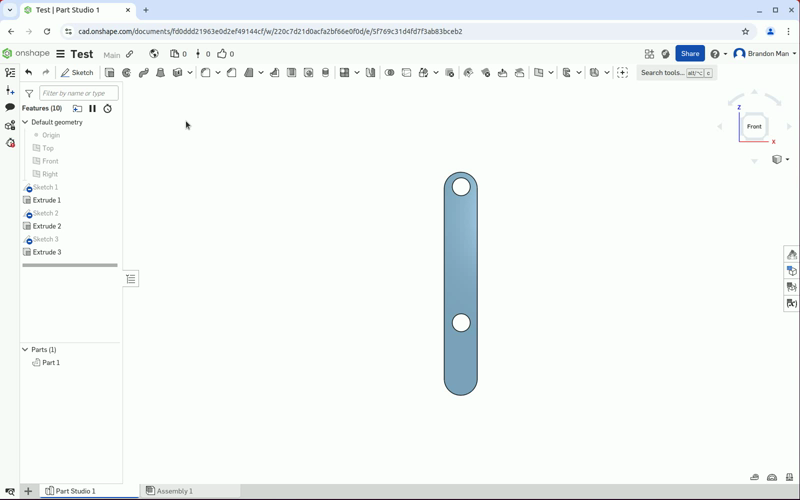
key(shift+h)
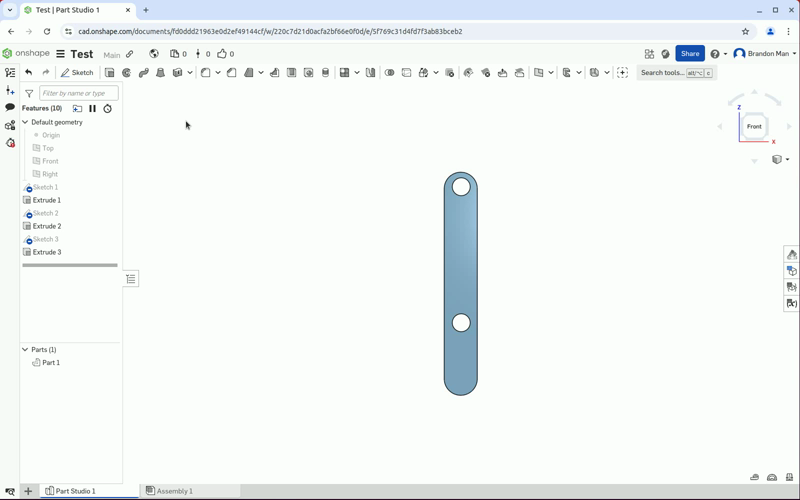
mouse_move(73, 189)
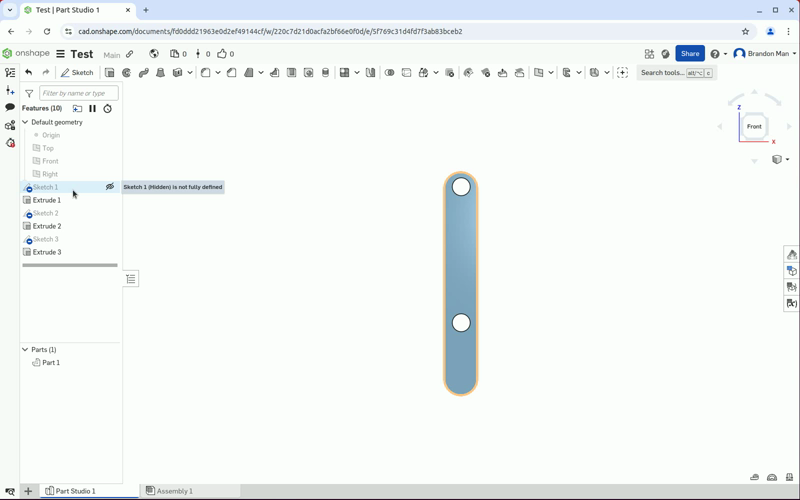
click(73, 189)
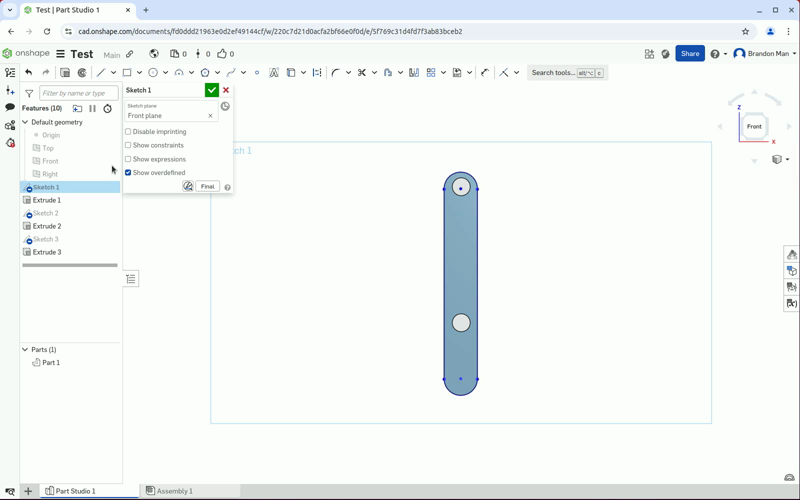
mouse_move(229, 92)
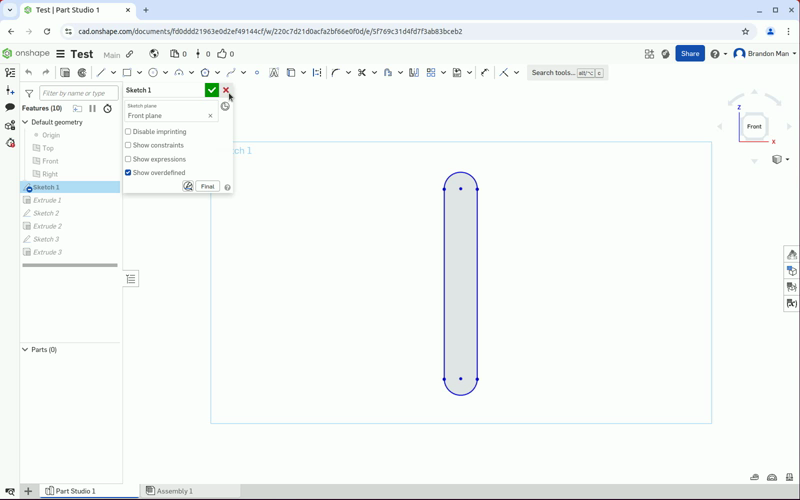
click(229, 92)
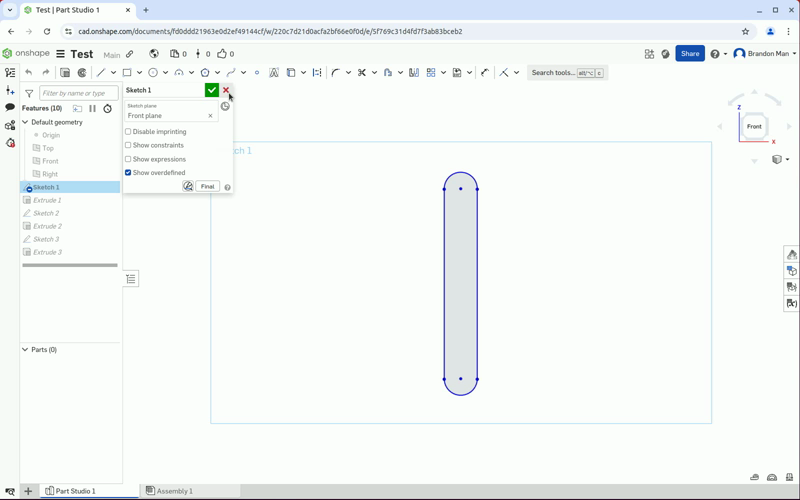
key(shift+s)
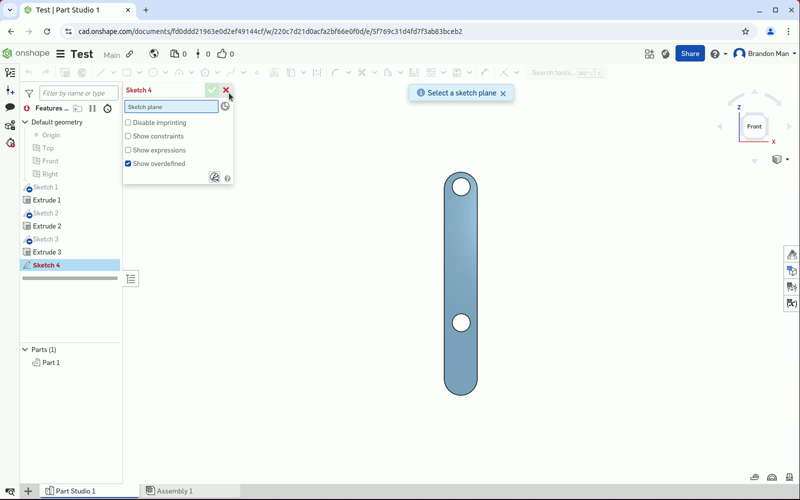
mouse_move(73, 163)
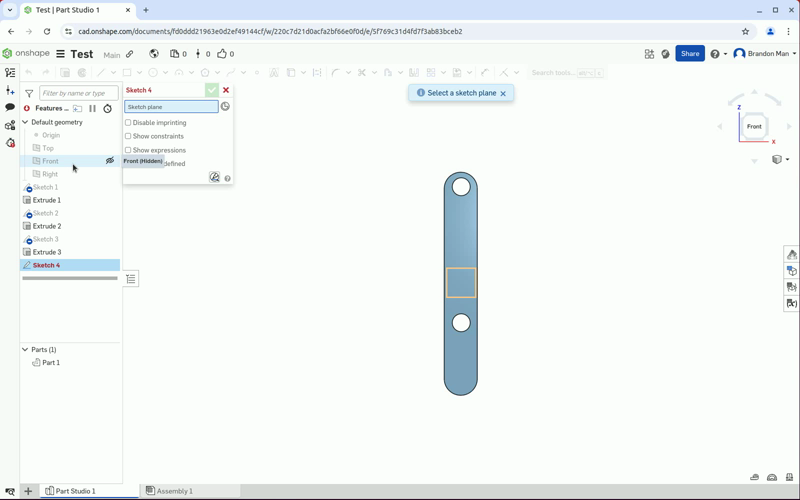
click(73, 163)
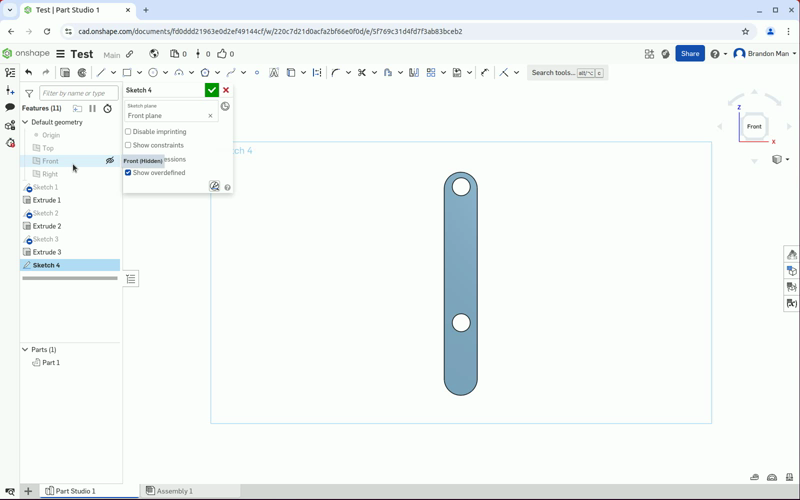
mouse_move(73, 352)
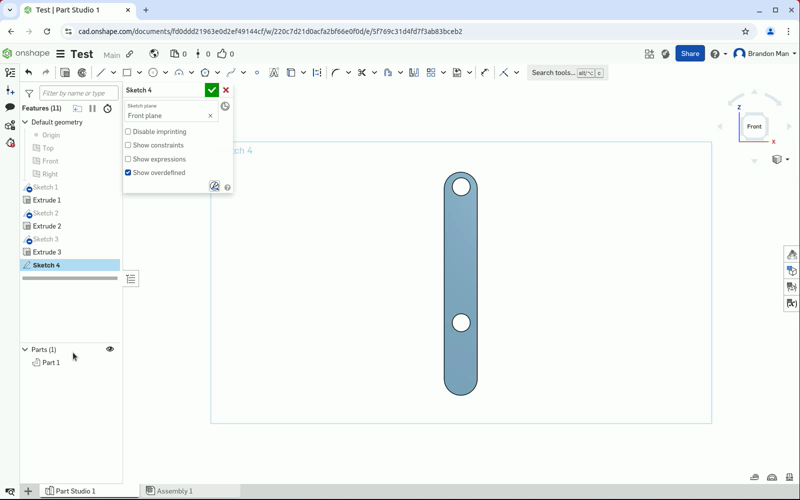
key(y)
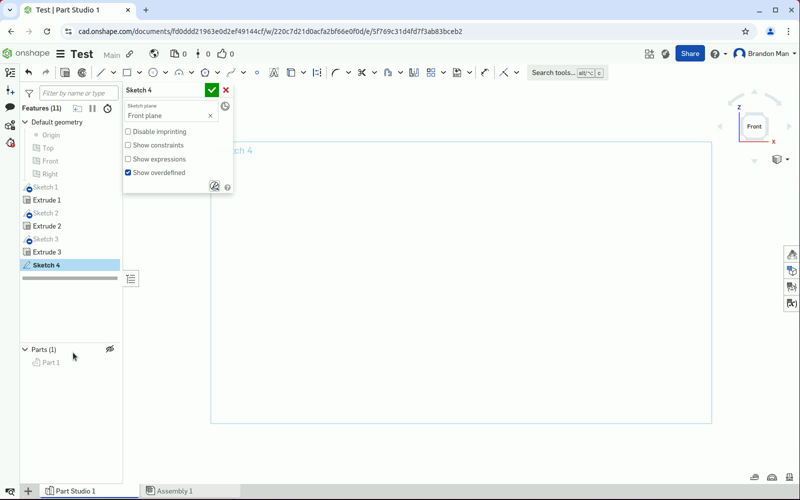
key(c)
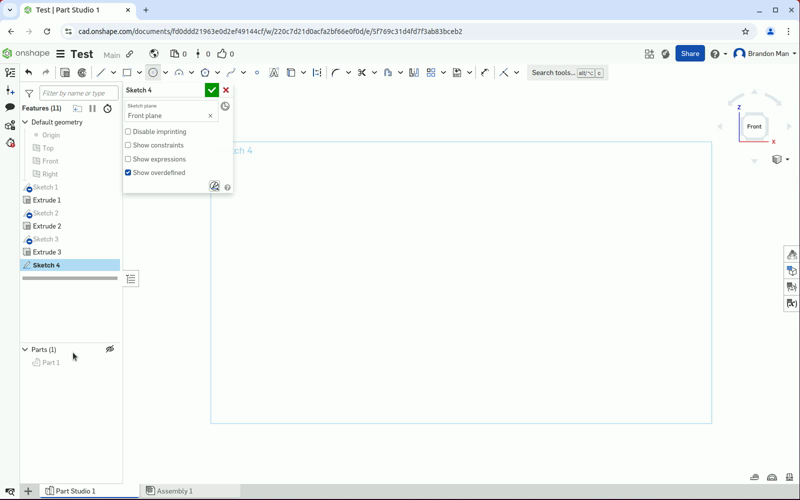
key_down(shift)
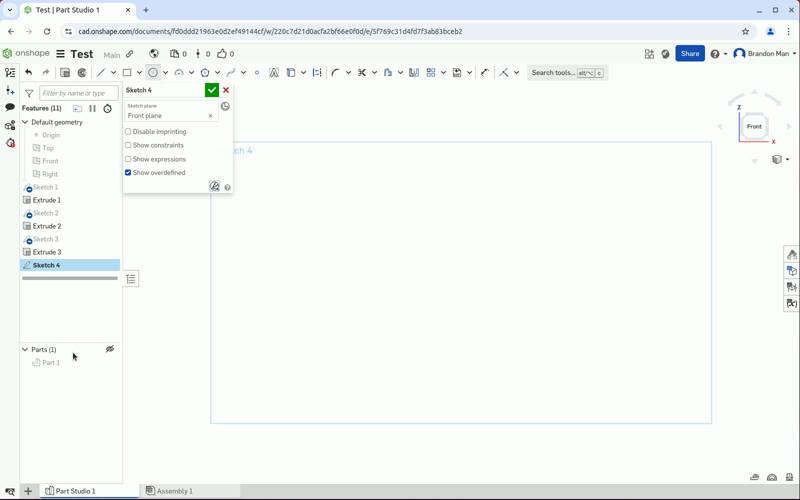
mouse_move(461, 379)
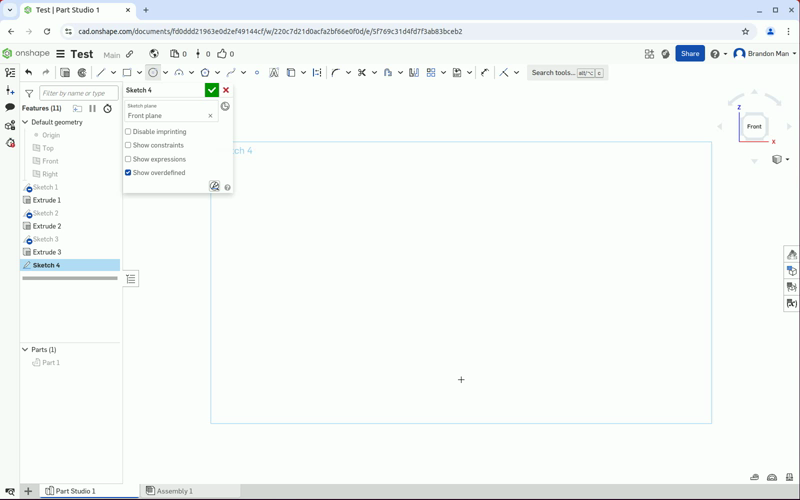
click(461, 379)
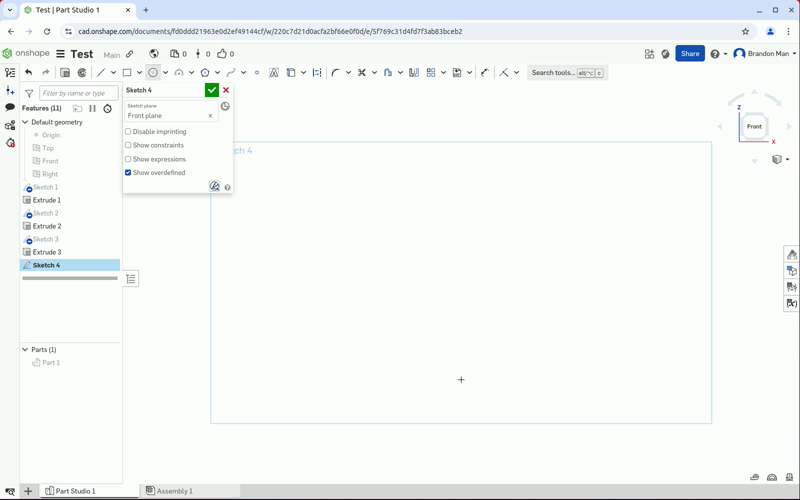
key_up(shift)
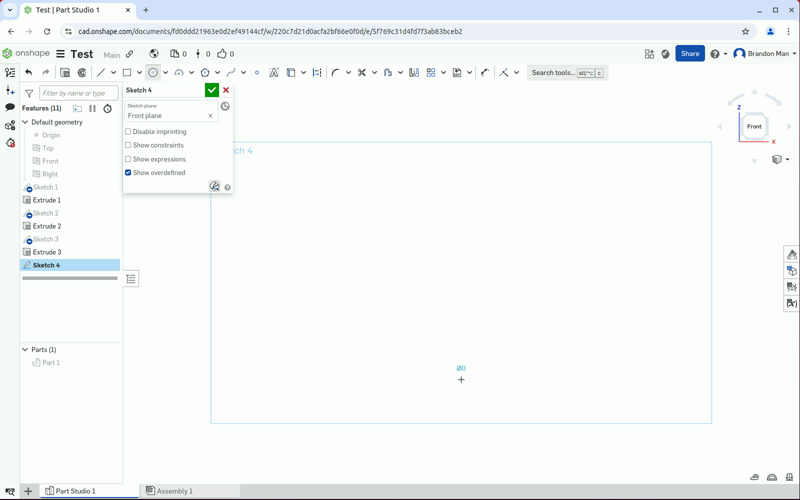
mouse_move(470, 379)
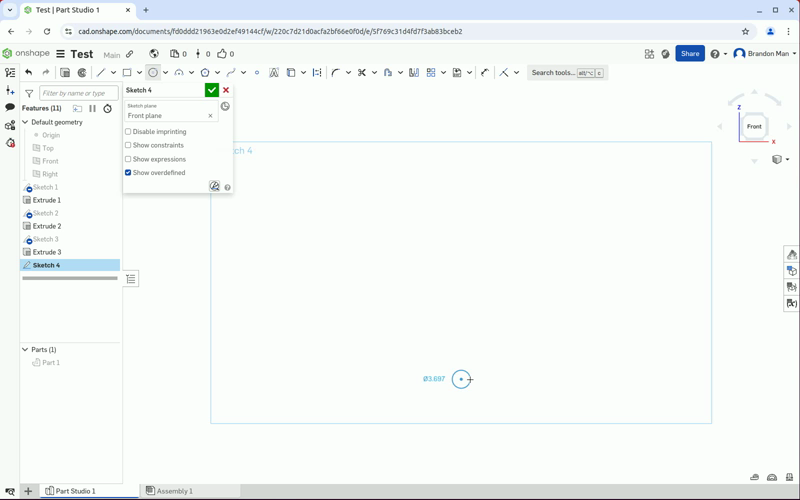
click(470, 379)
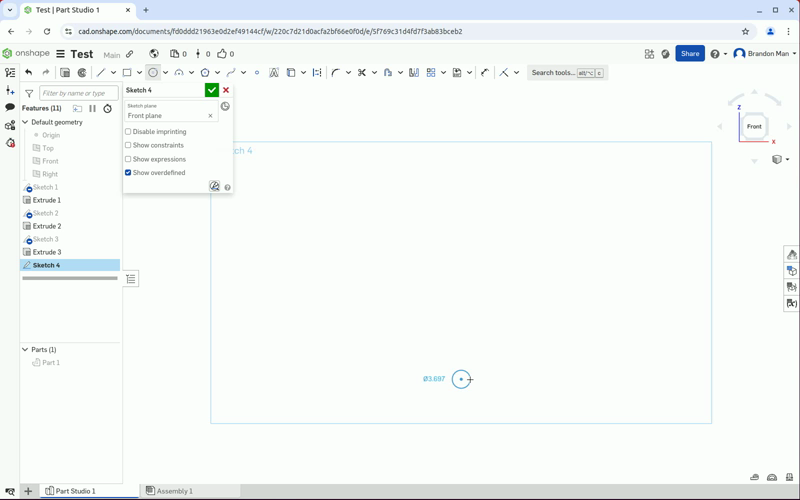
key(esc)
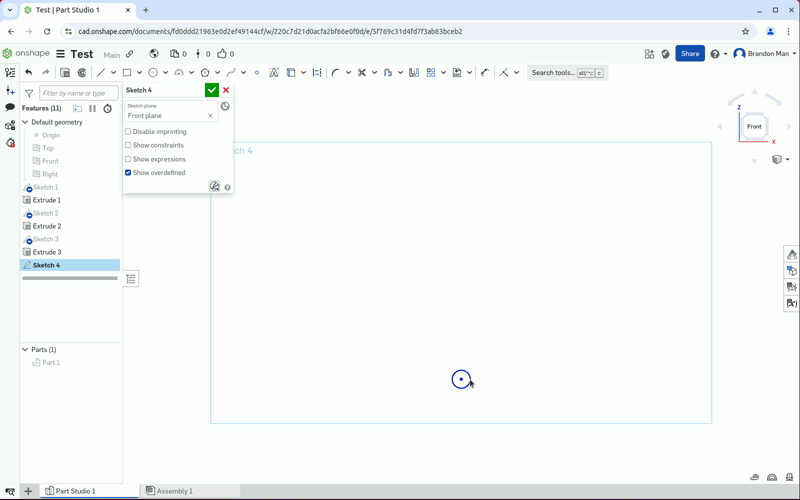
mouse_move(455, 375)
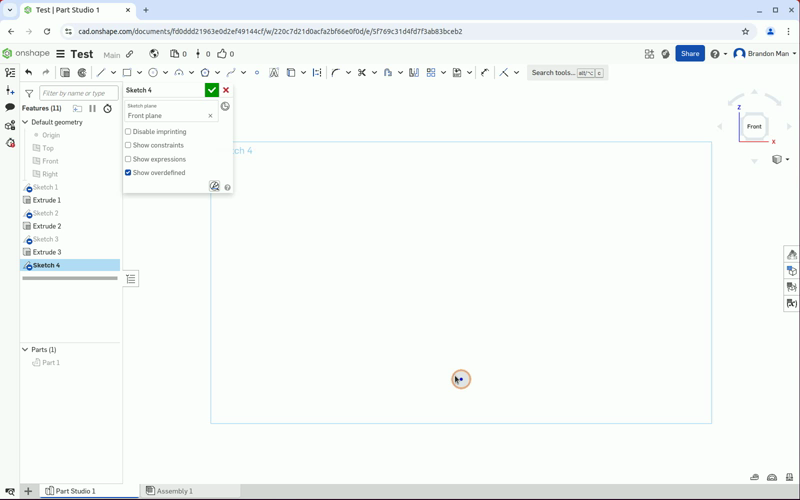
scroll(6)
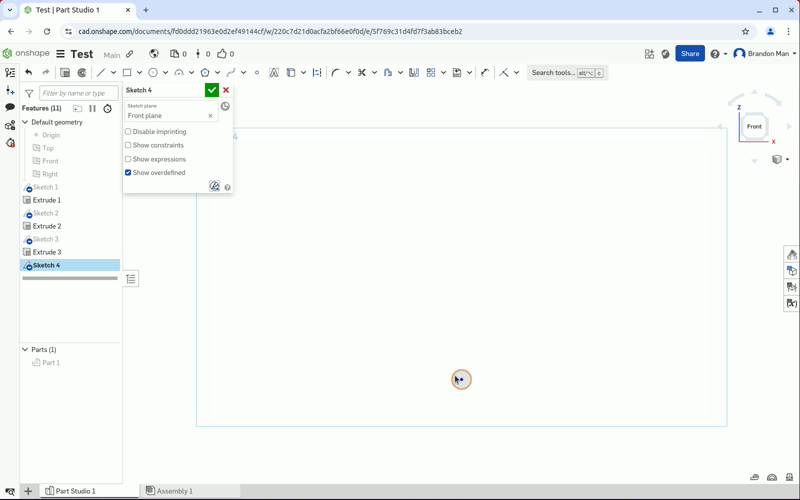
scroll(6)
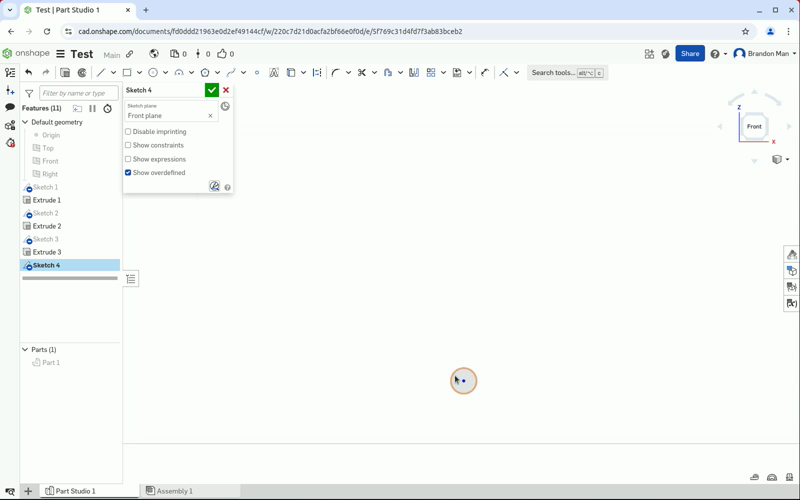
scroll(6)
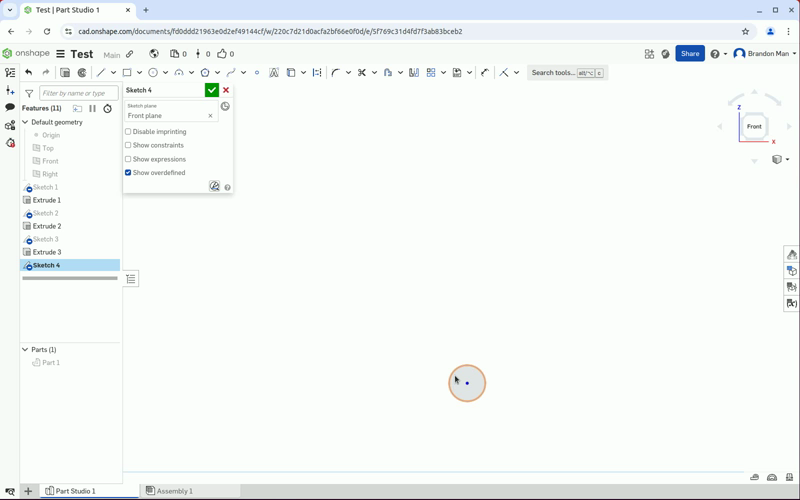
scroll(6)
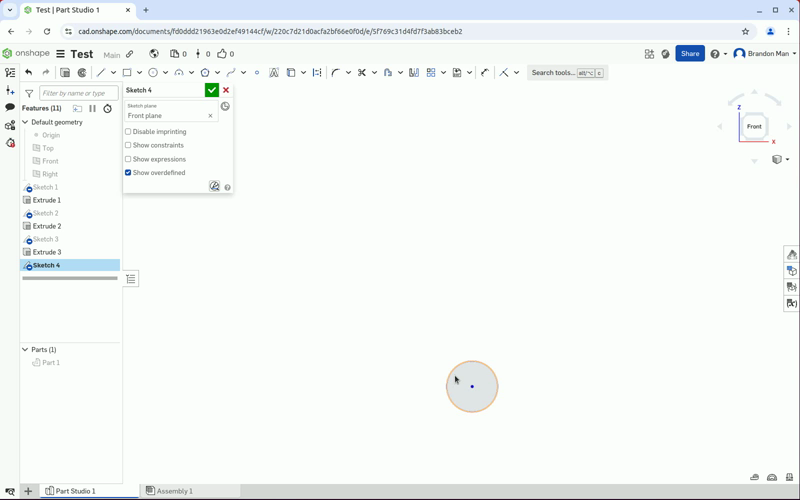
scroll(6)
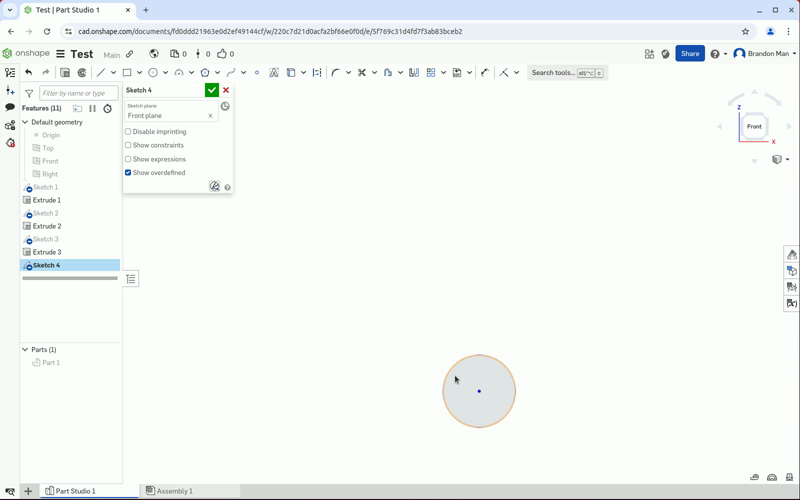
scroll(6)
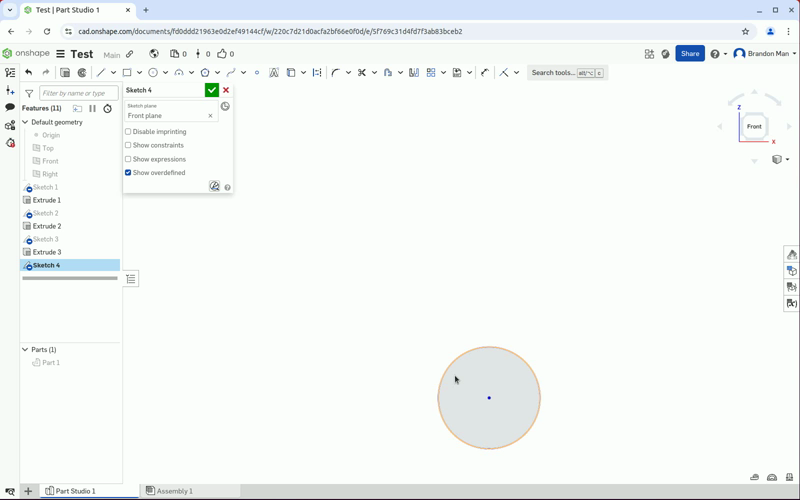
scroll(6)
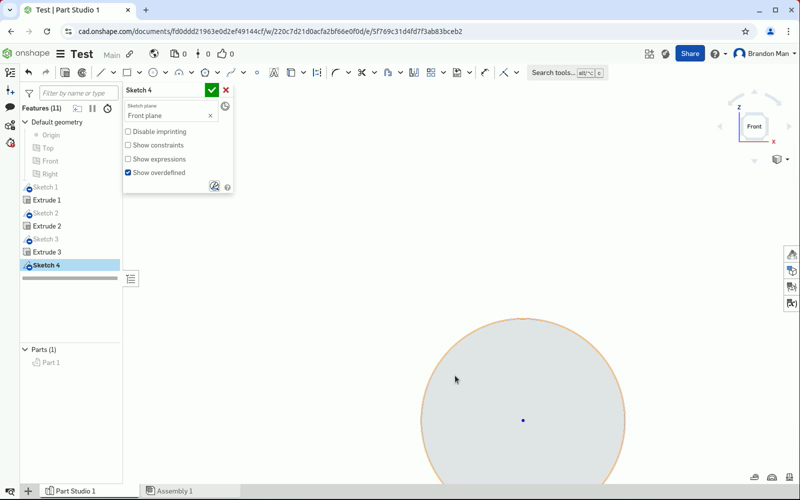
click(455, 375)
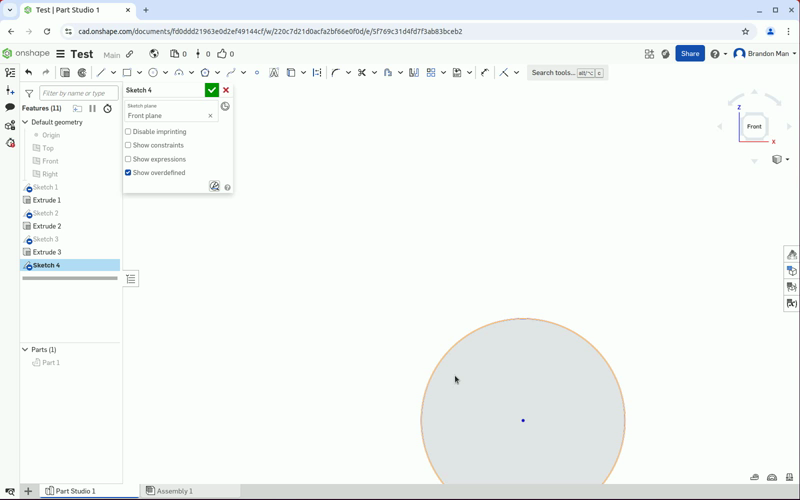
scroll(-6)
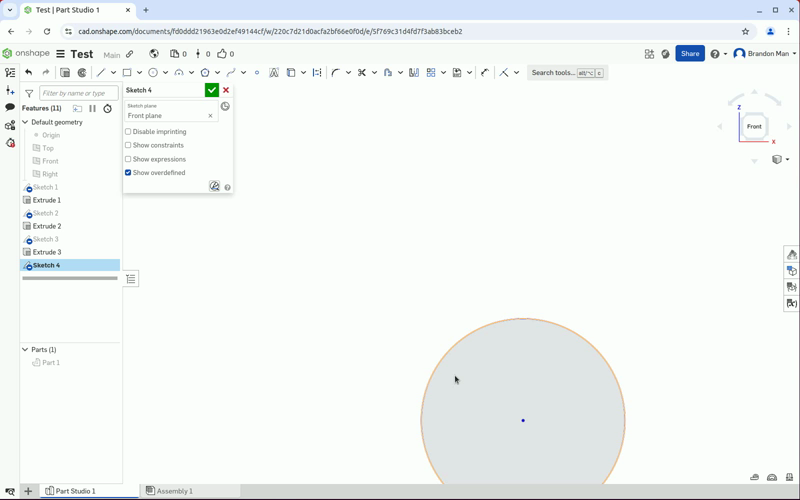
scroll(-6)
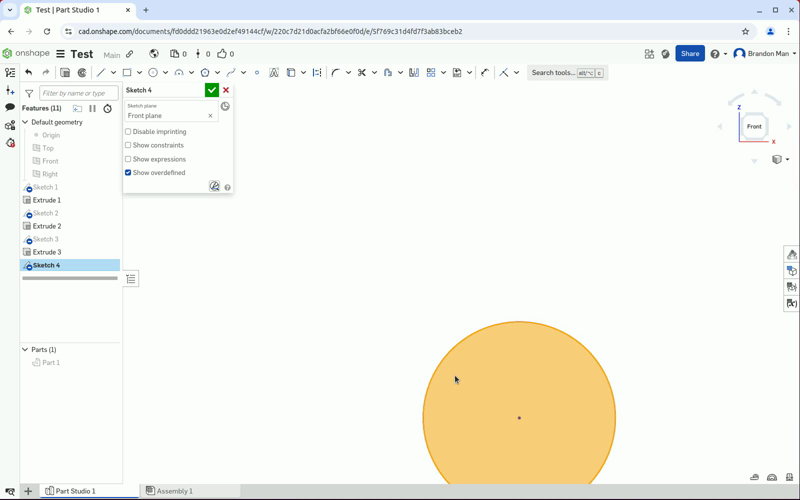
scroll(-6)
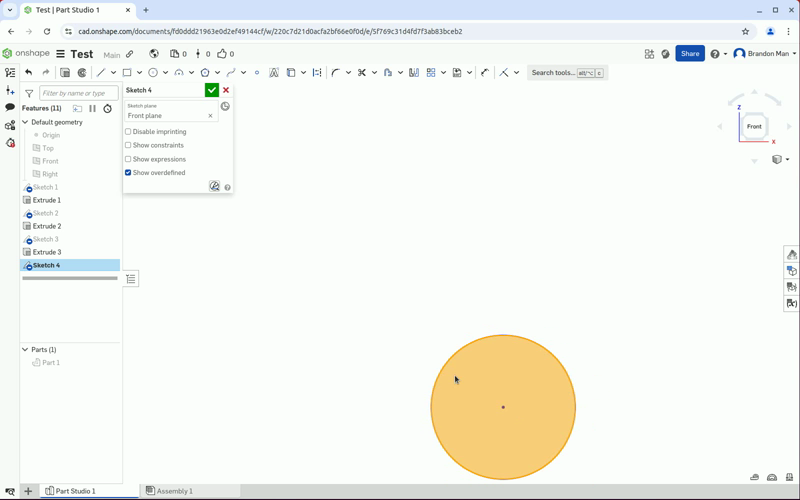
scroll(-6)
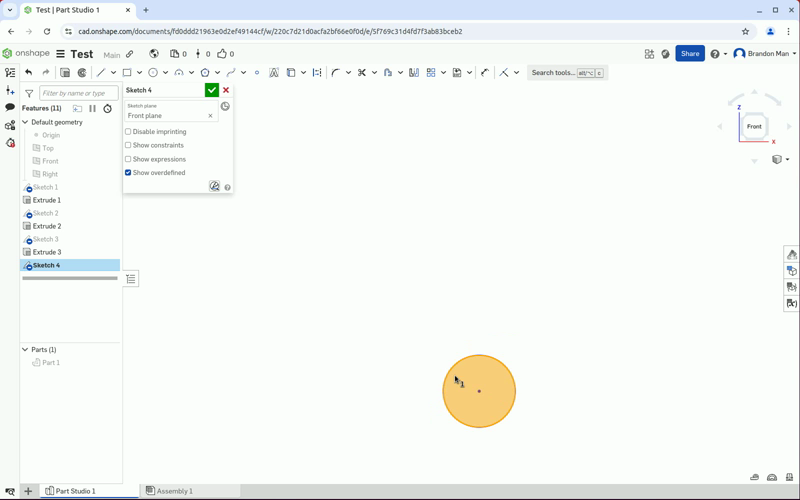
scroll(-6)
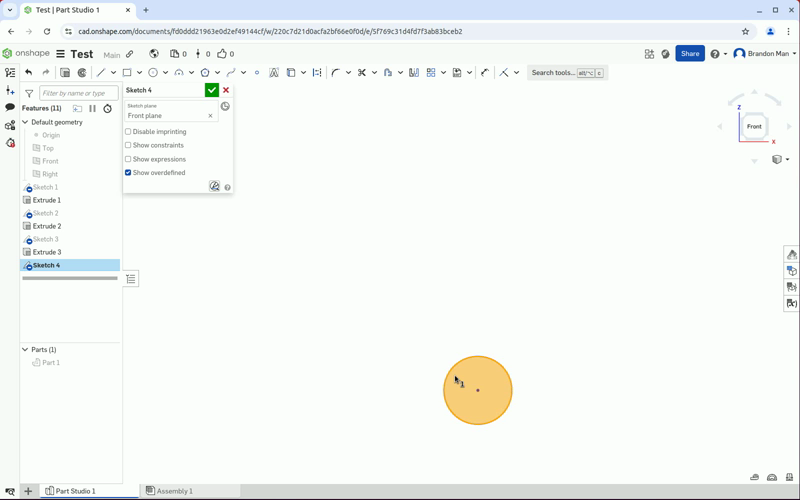
scroll(-6)
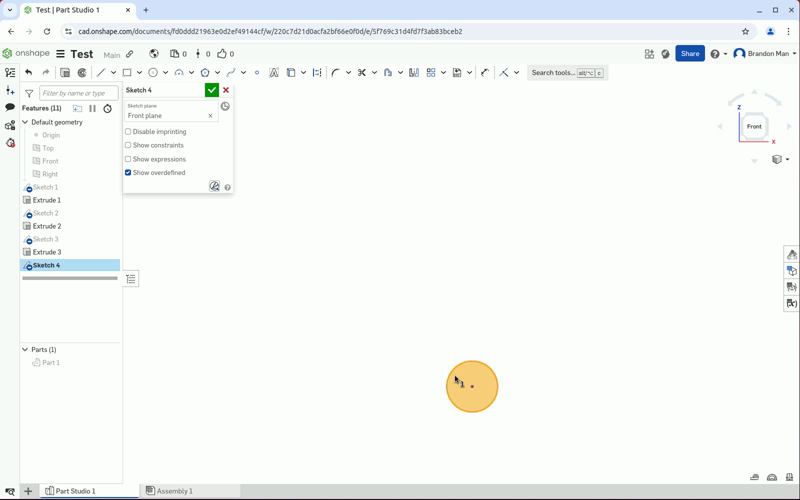
scroll(-6)
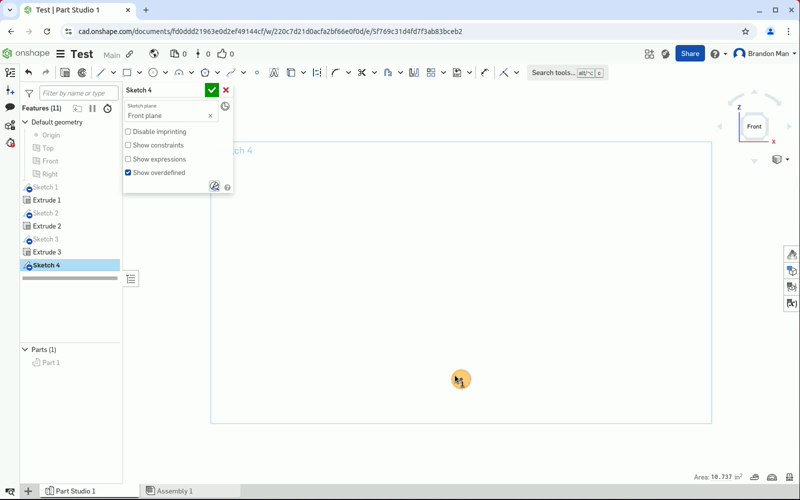
mouse_move(73, 352)
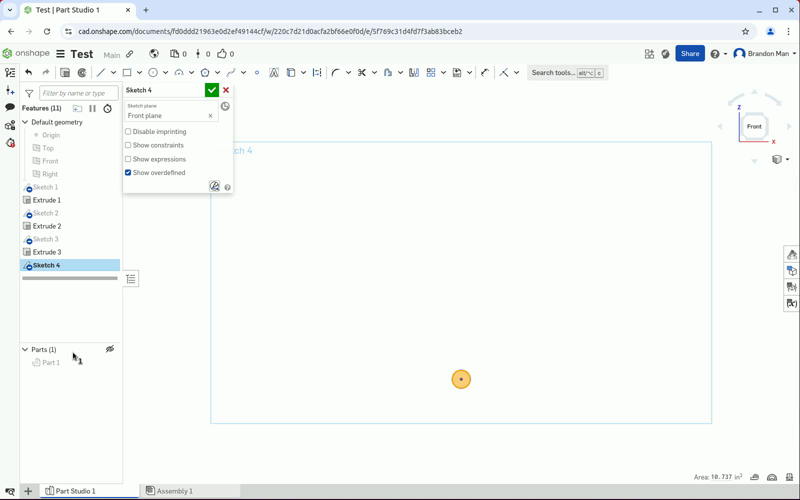
key(shift+y)
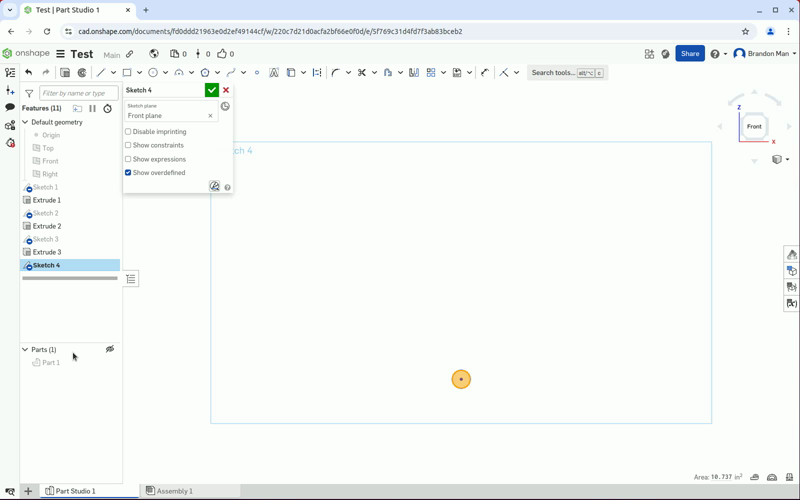
key(shift+e)
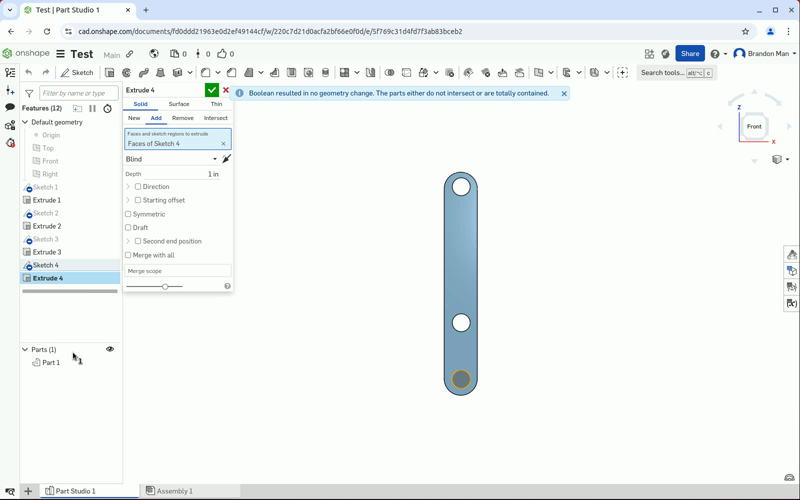
mouse_move(143, 106)
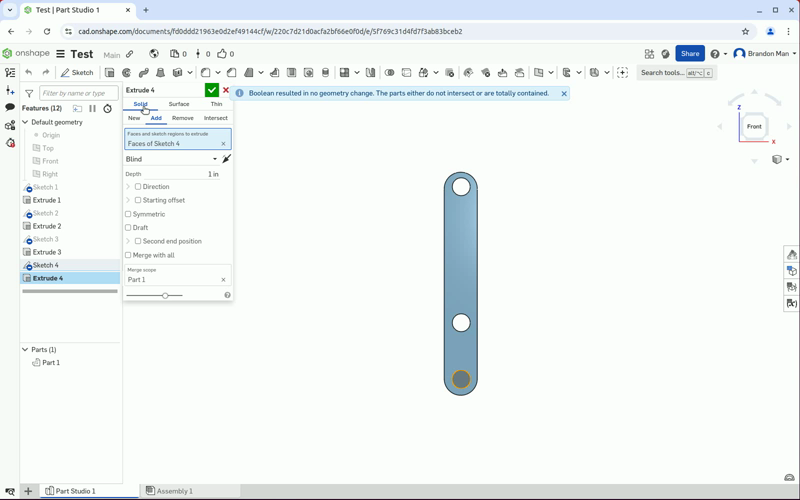
click(143, 106)
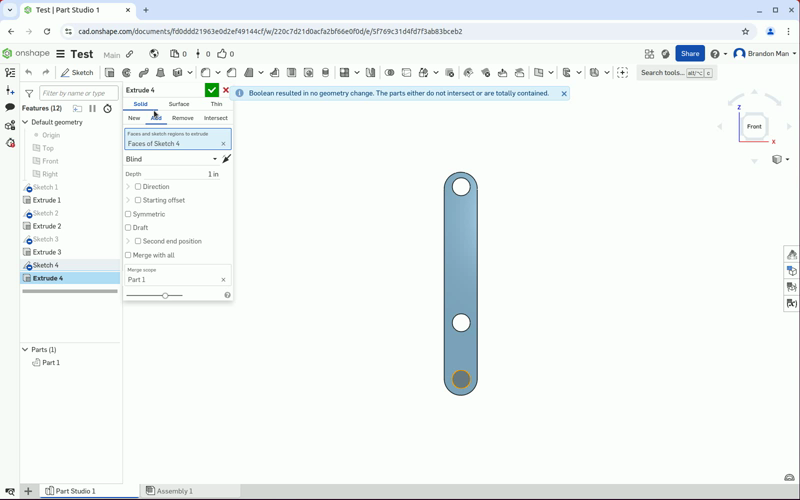
mouse_move(186, 120)
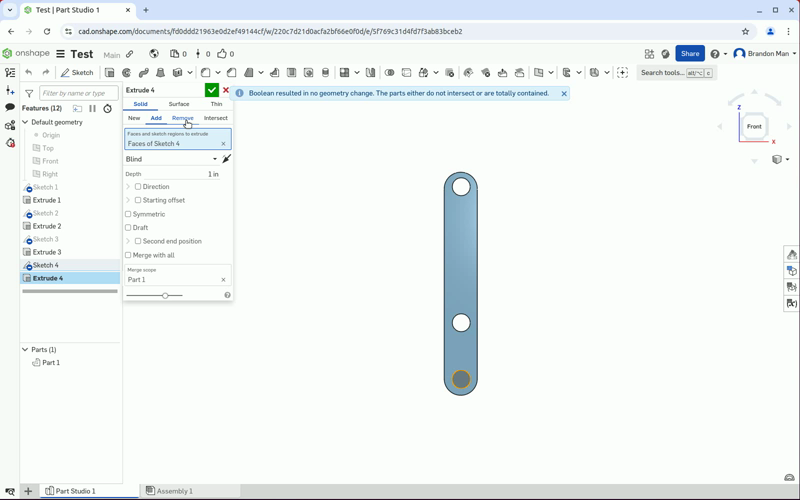
click(186, 120)
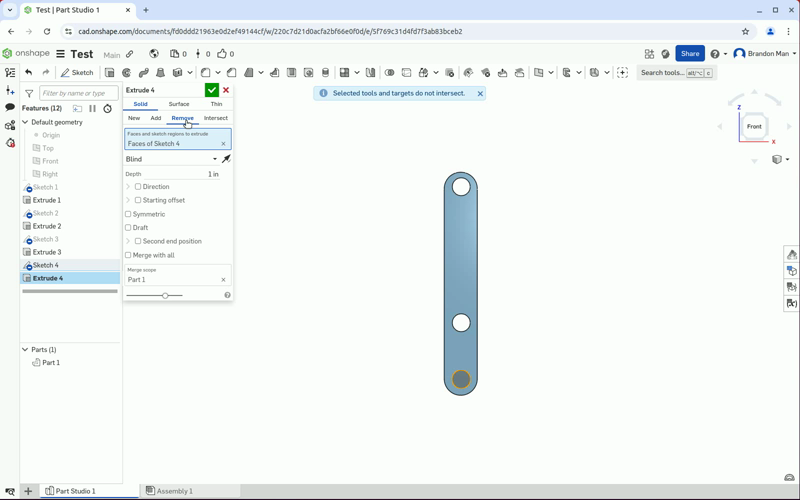
key(tab, 4)
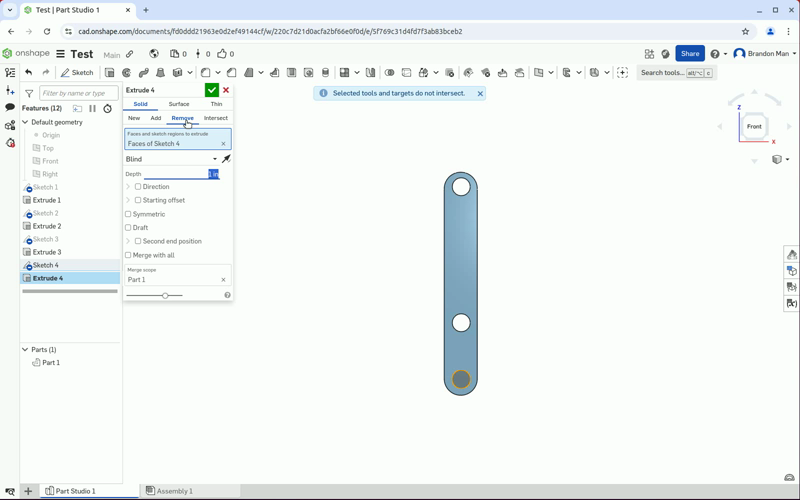
text(-11.795)
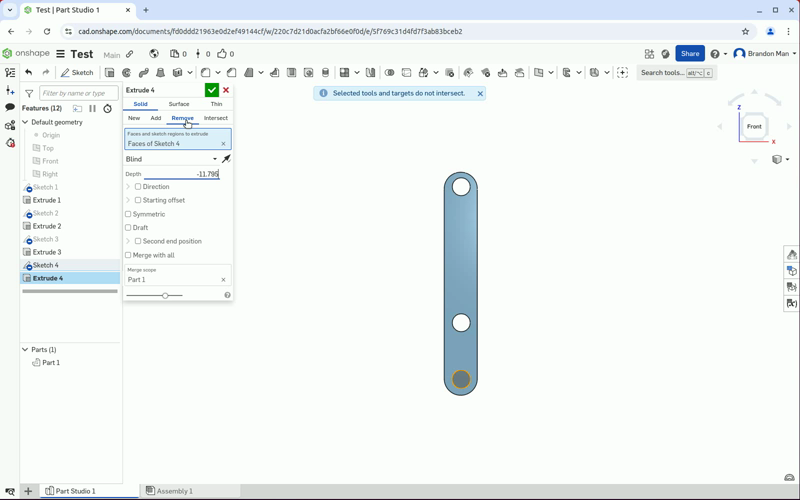
key(tab, 6)
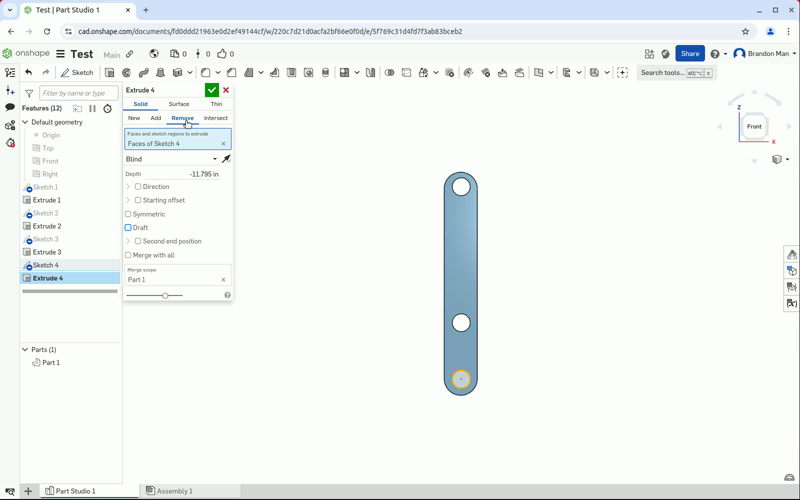
key(space)
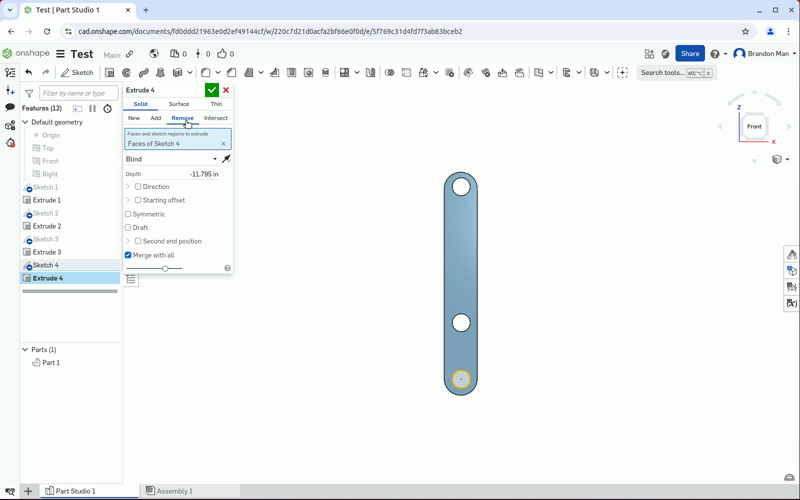
key(enter)
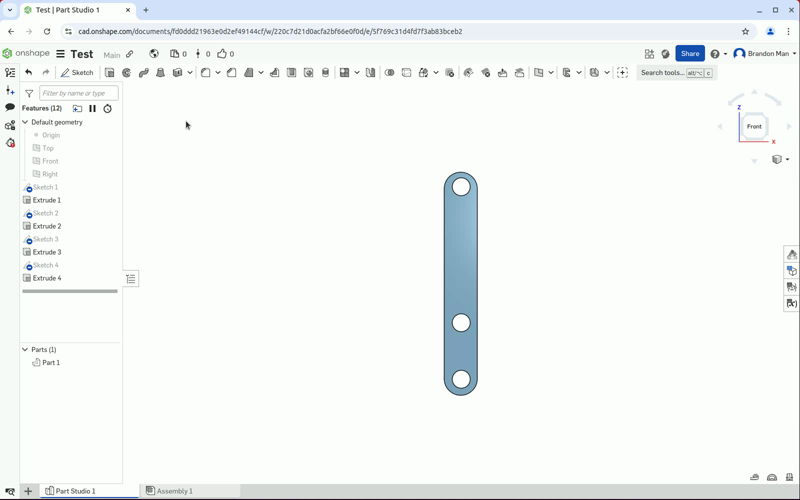
key(shift+h)
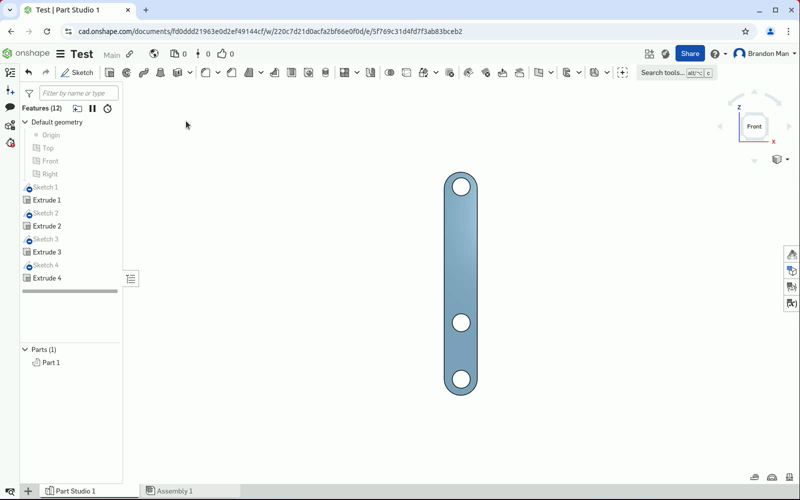
key(shift+h)
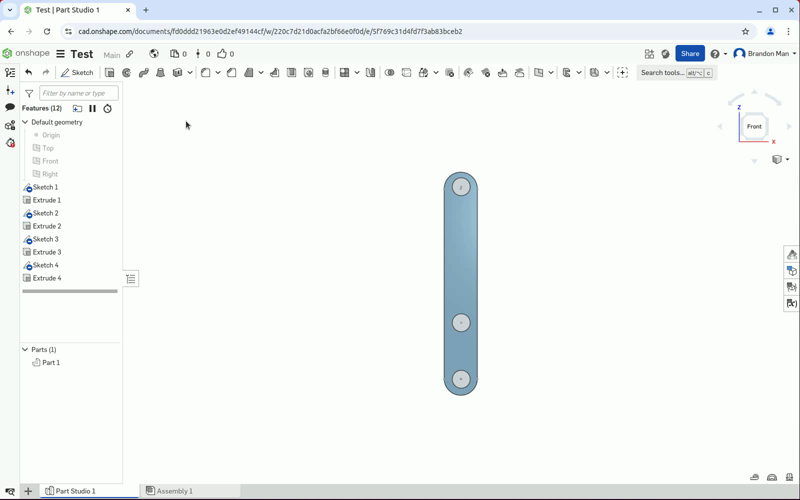
key(shift+7)
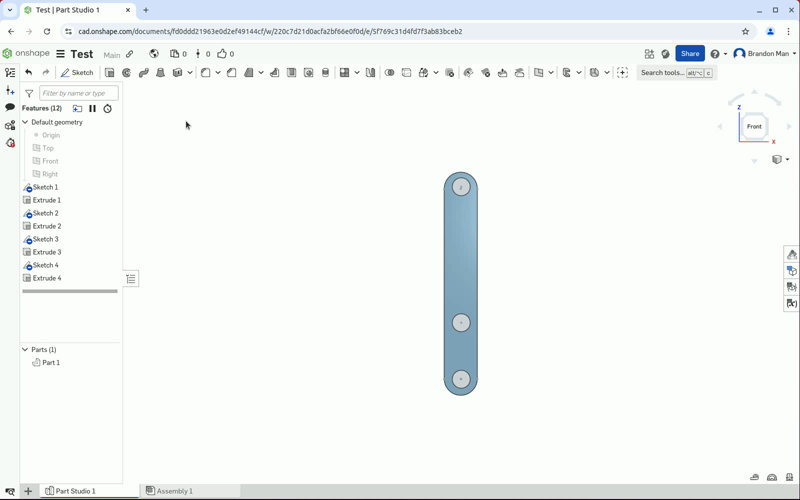
key(left, 2)
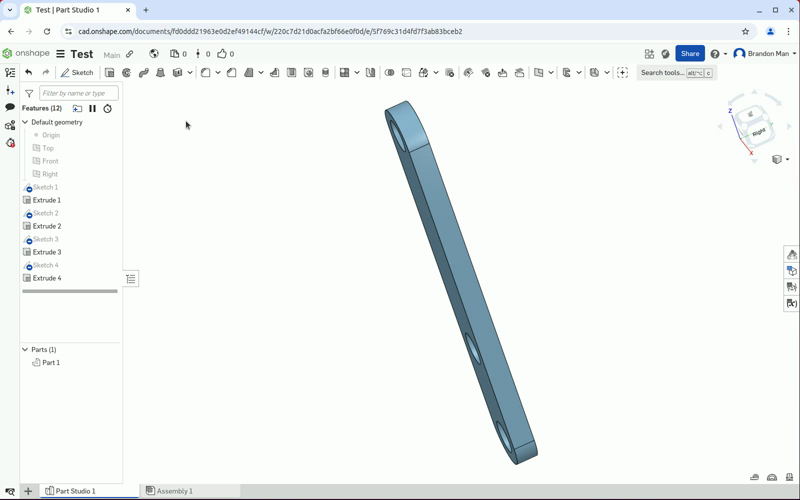
key(down, 2)
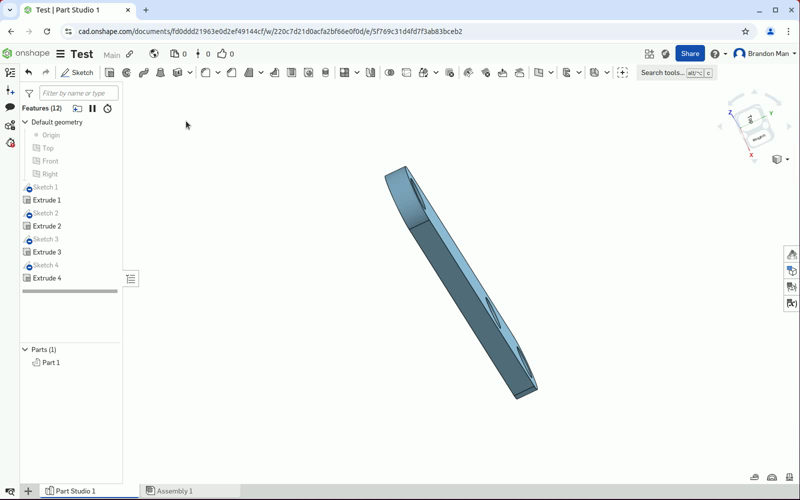
key(up, 2)
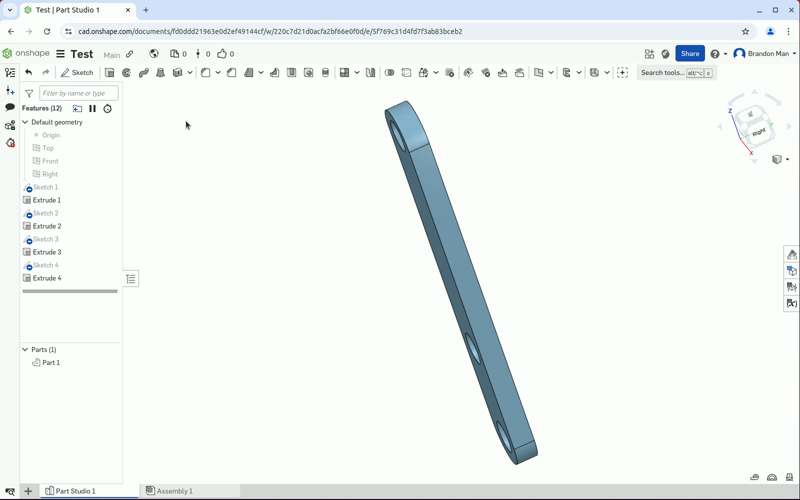
key(right, 2)
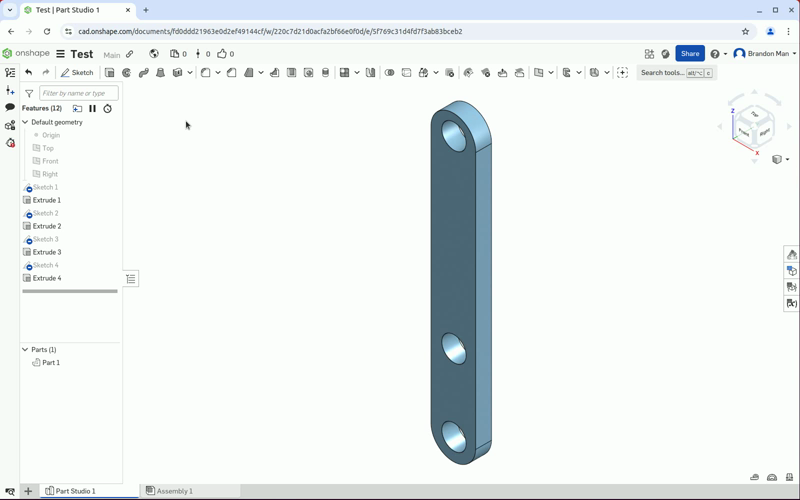
mouse_move(73, 189)
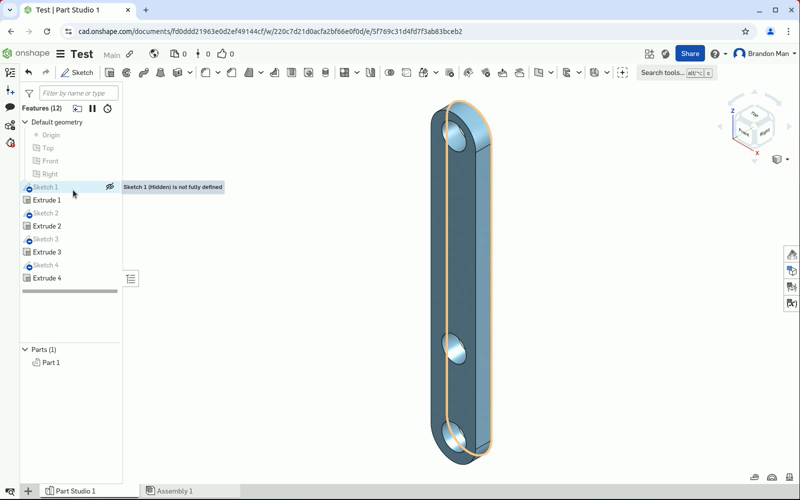
click(73, 189)